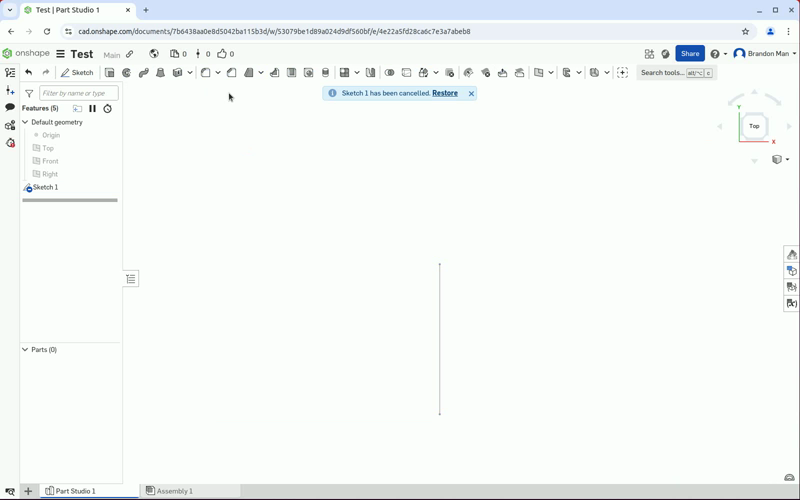
key(shift+h)
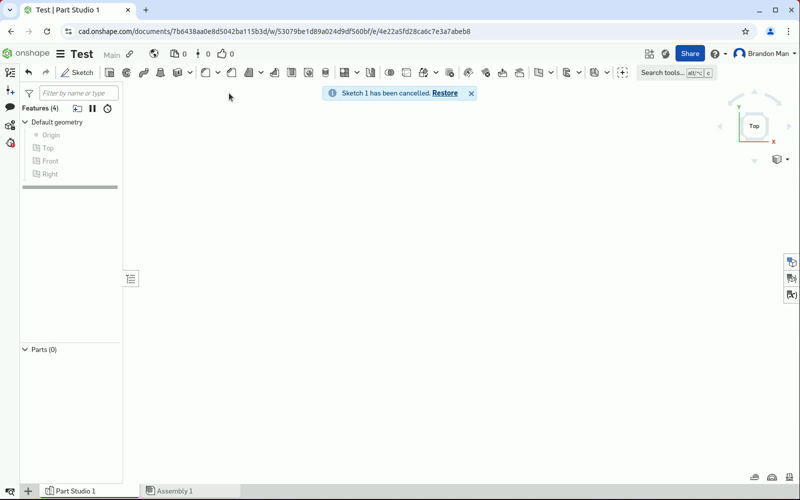
mouse_move(73, 352)
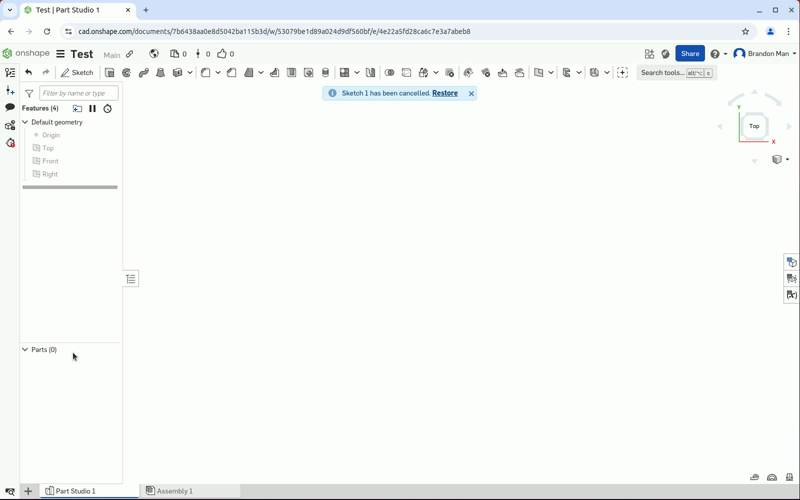
key(y)
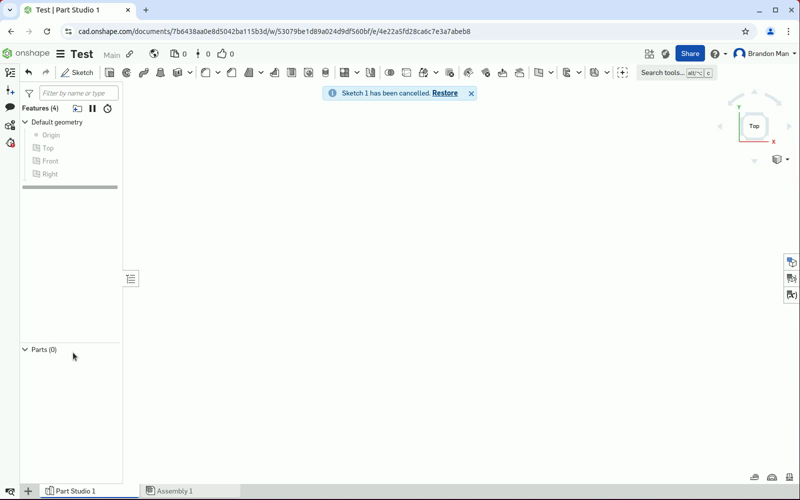
key(shift+p)
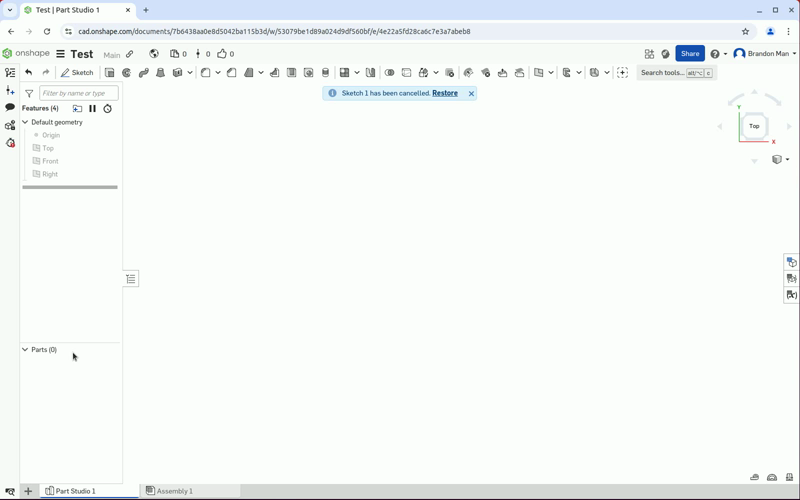
key(space)
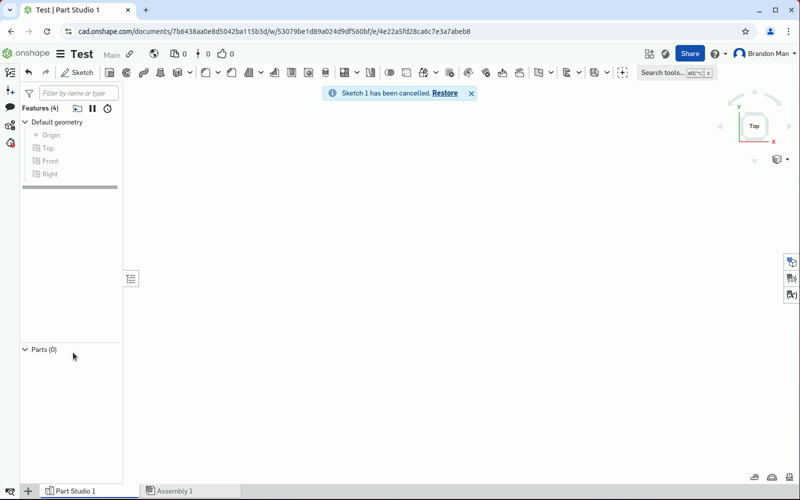
key_down(shift)
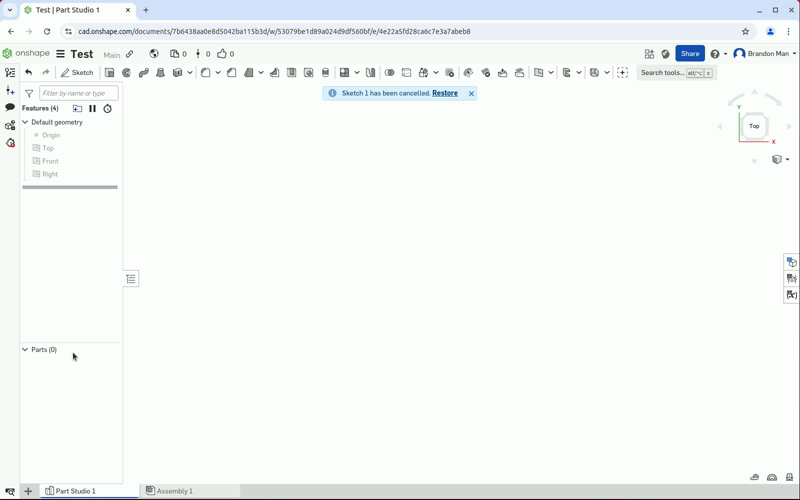
key(up)
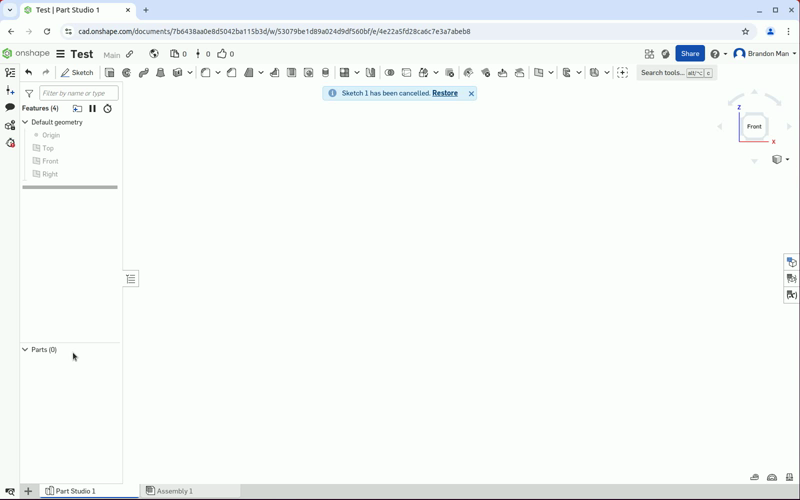
key_up(shift)
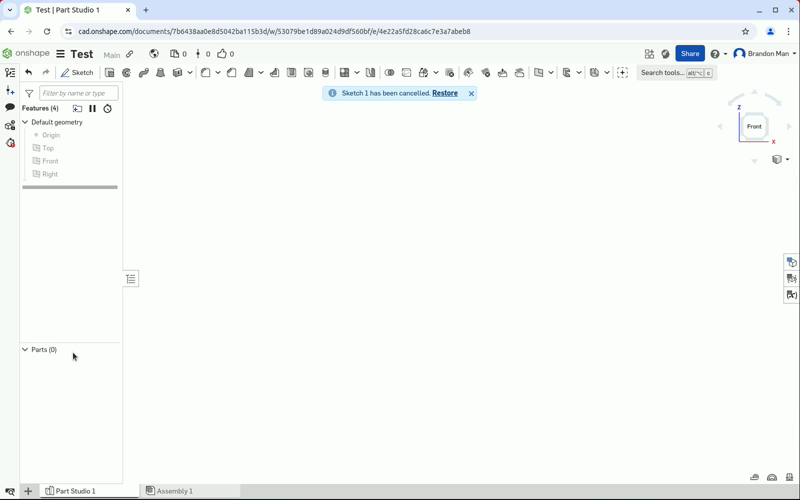
key(space)
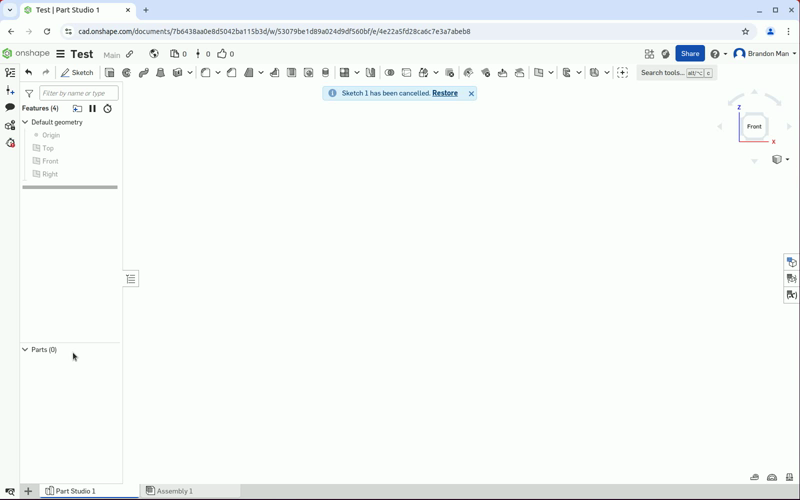
key_down(shift)
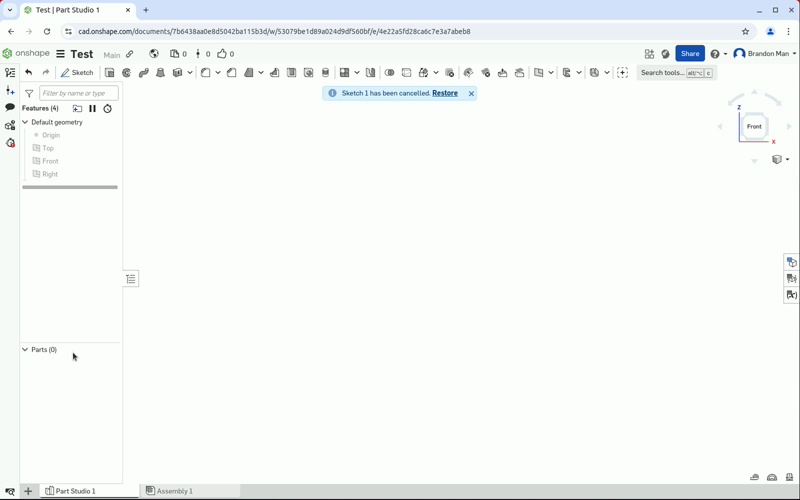
key(left)
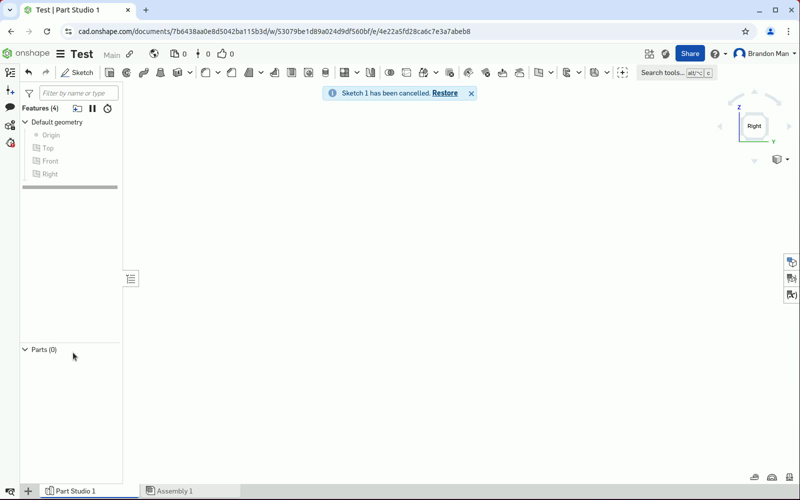
key_up(shift)
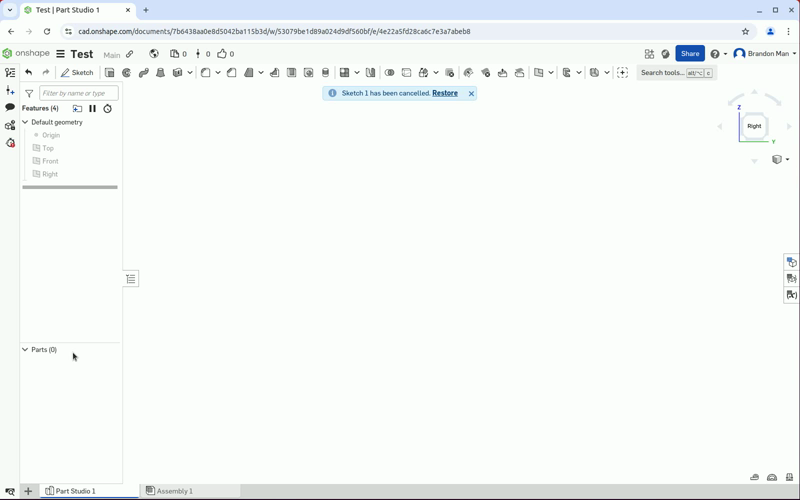
mouse_move(73, 352)
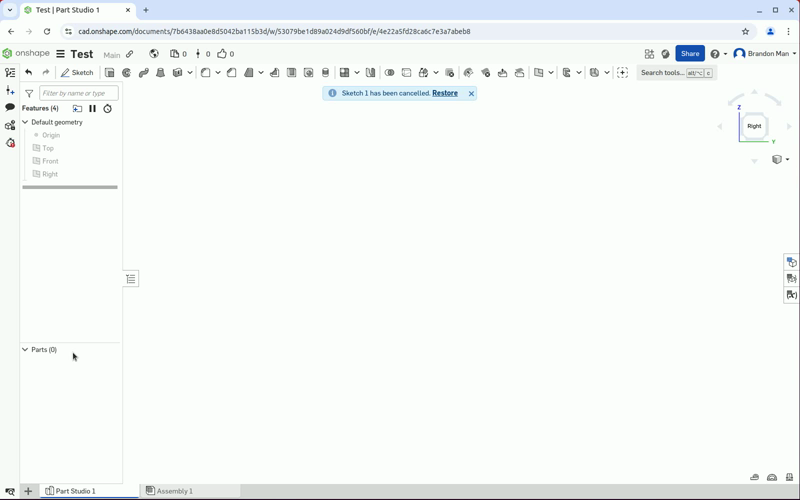
key(shift+y)
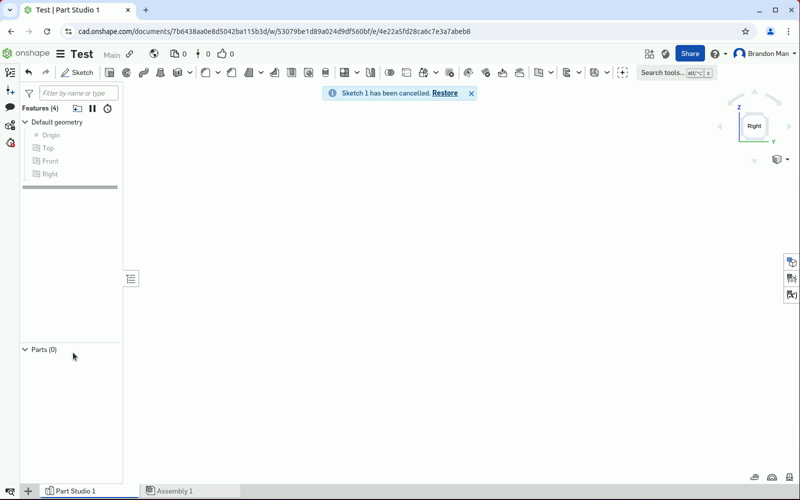
key(shift+s)
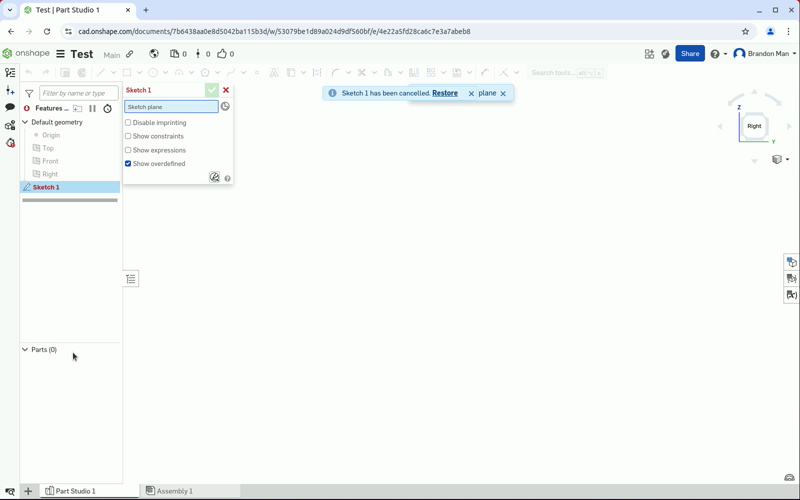
mouse_move(73, 176)
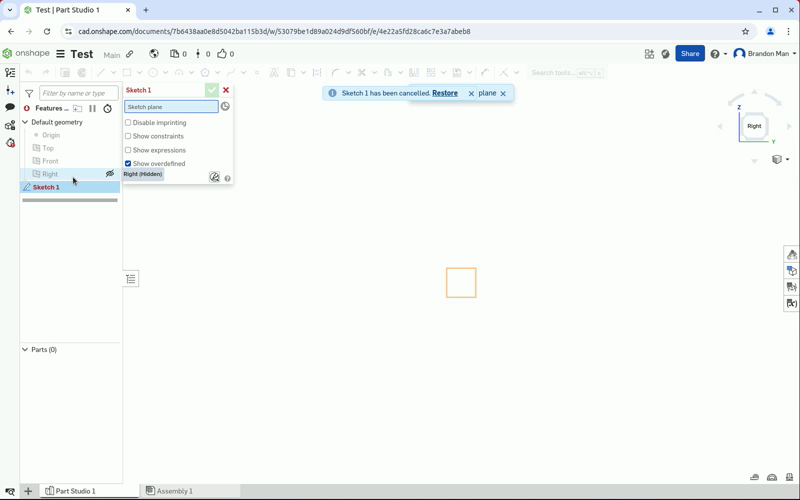
click(73, 176)
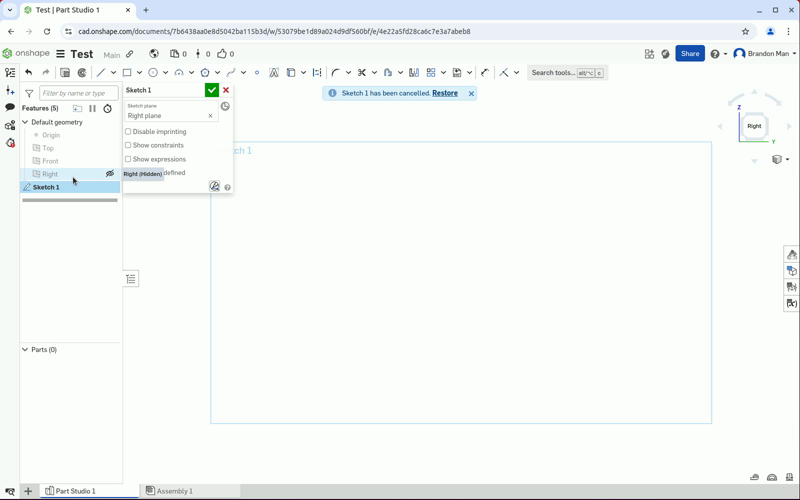
mouse_move(73, 352)
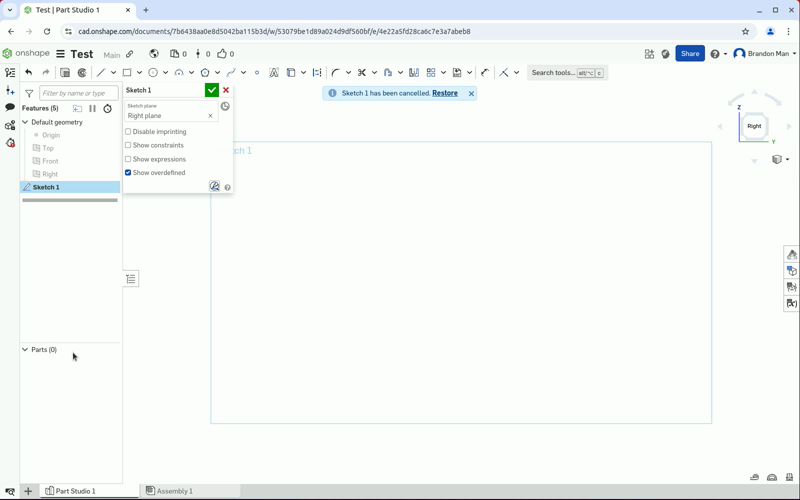
key(y)
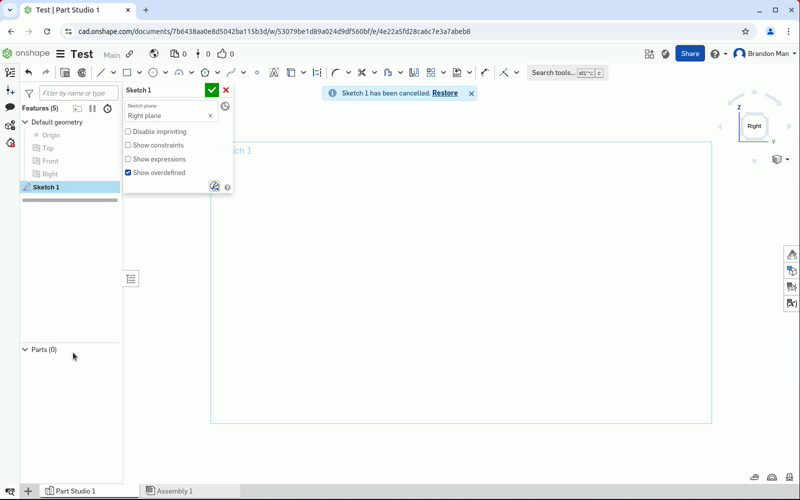
key(c)
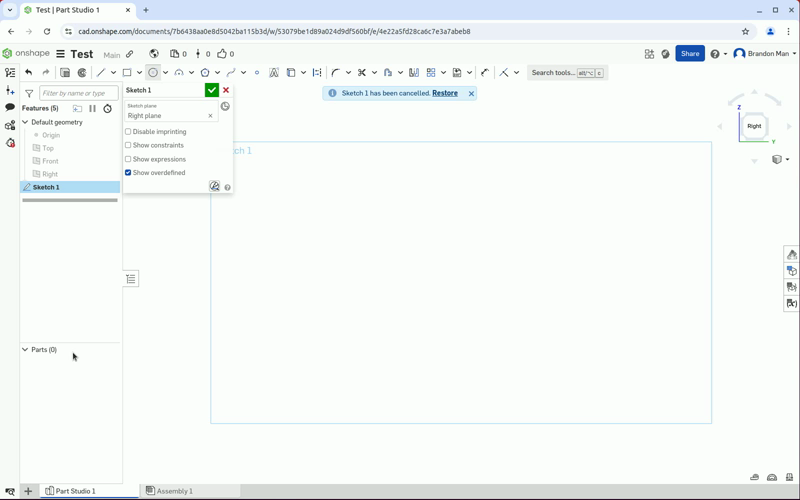
key_down(shift)
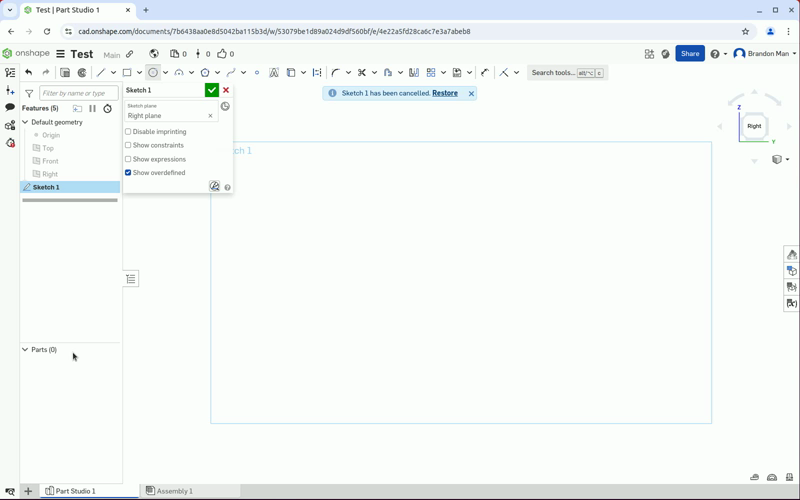
mouse_move(461, 282)
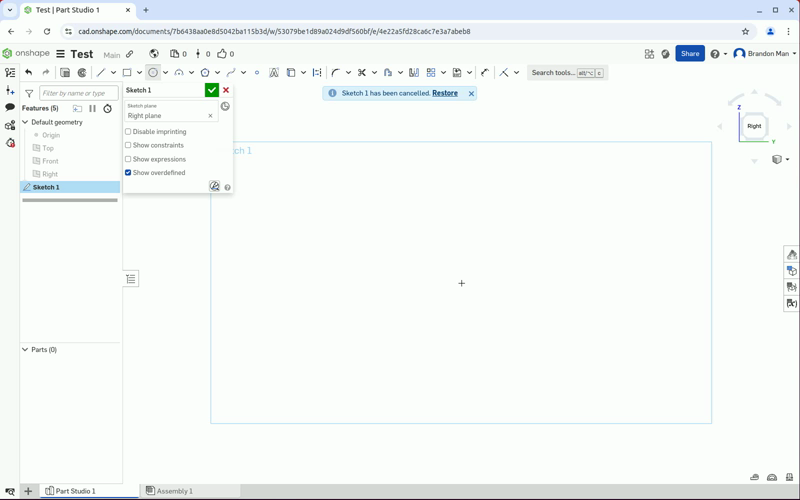
click(461, 282)
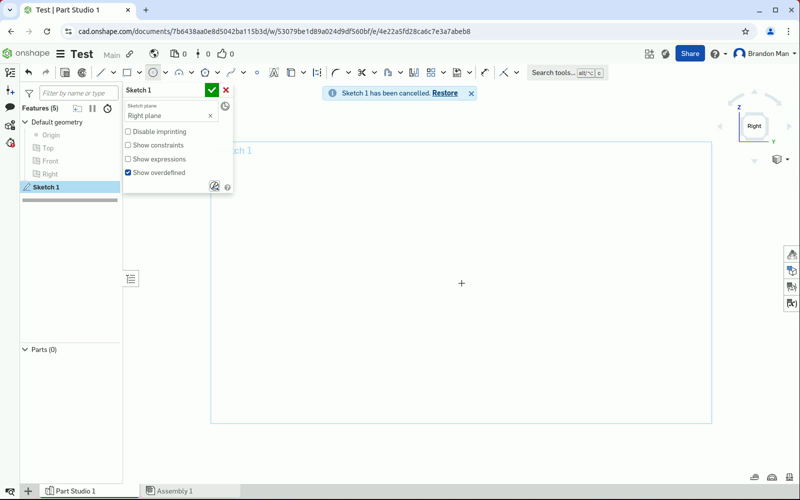
key_up(shift)
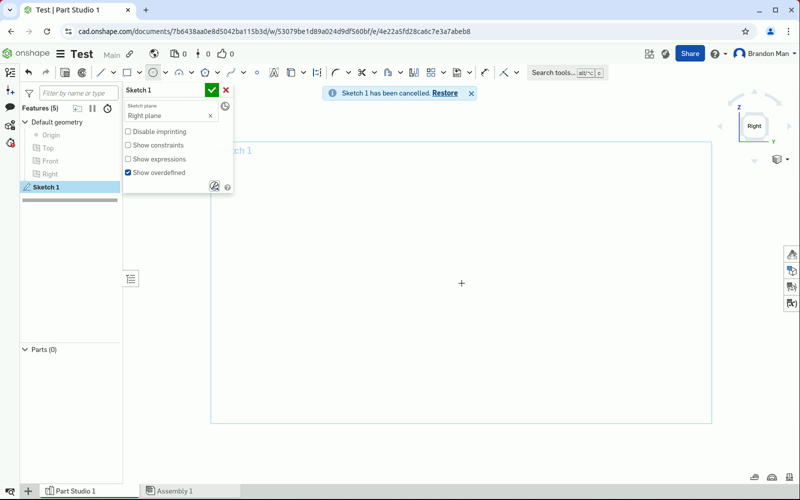
mouse_move(464, 282)
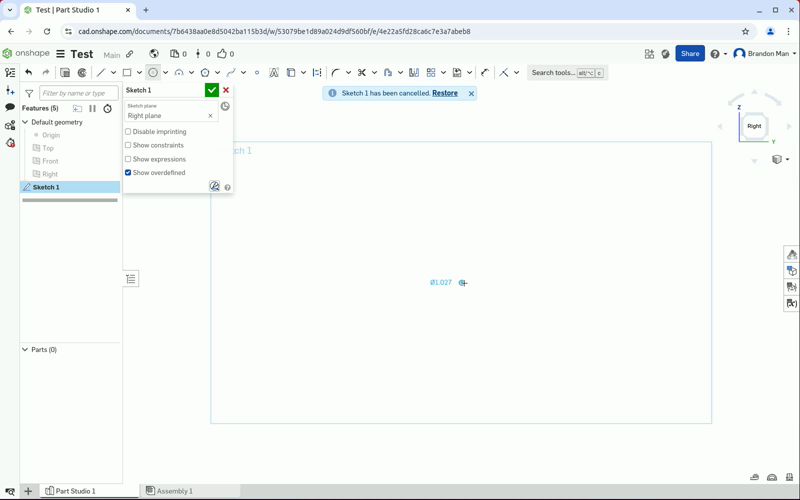
scroll(6)
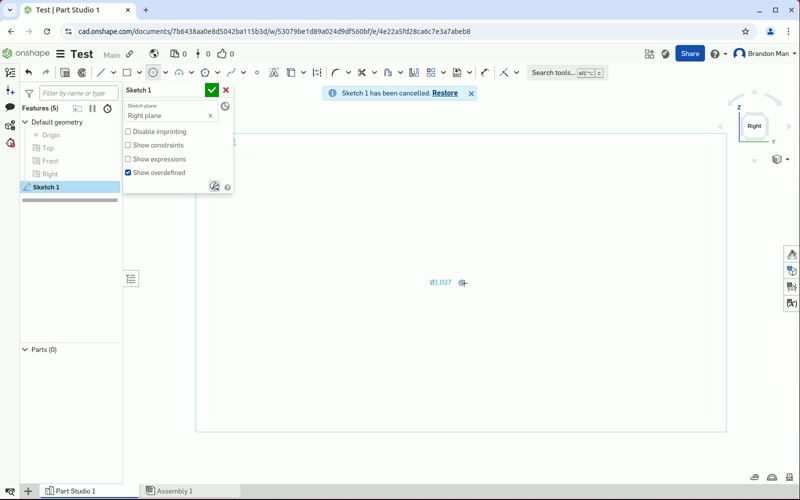
scroll(6)
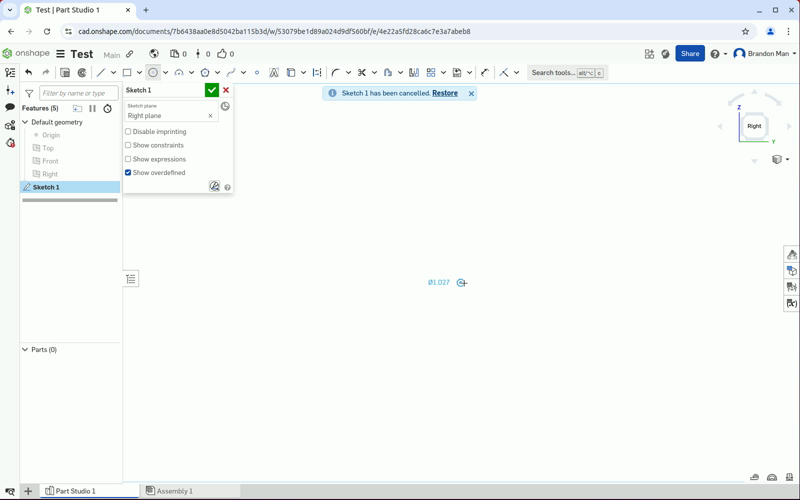
scroll(6)
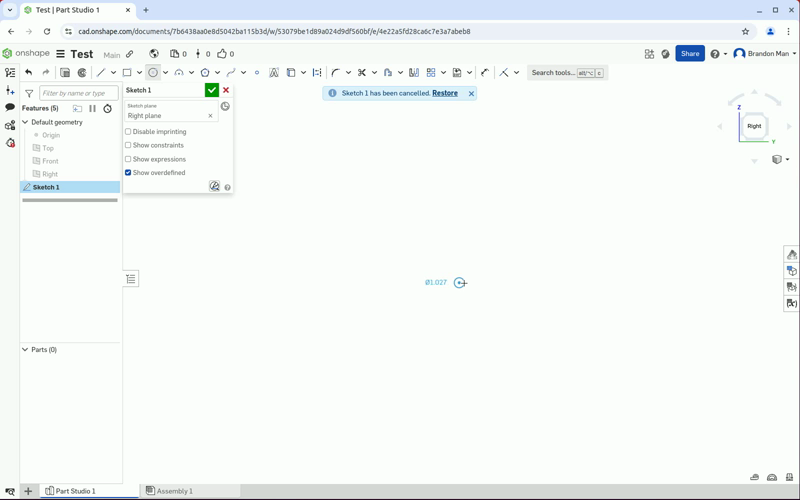
scroll(6)
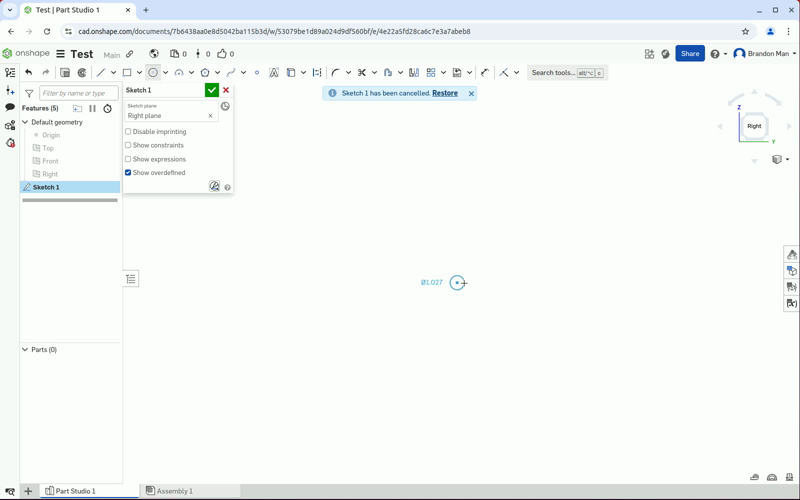
scroll(6)
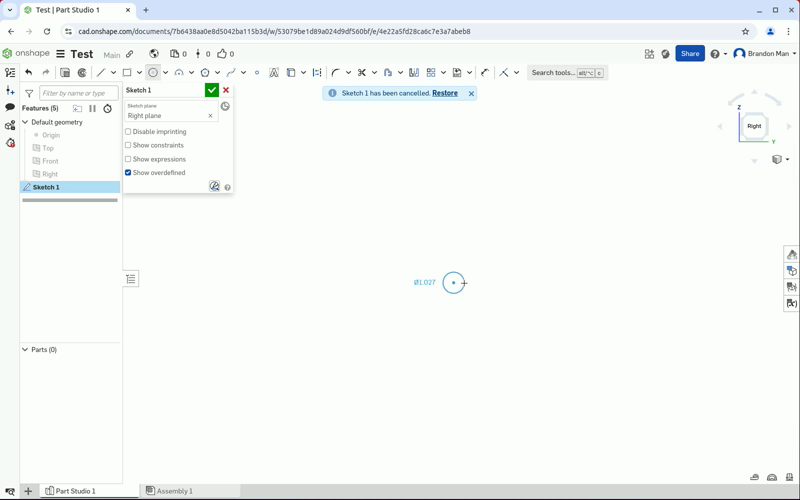
scroll(6)
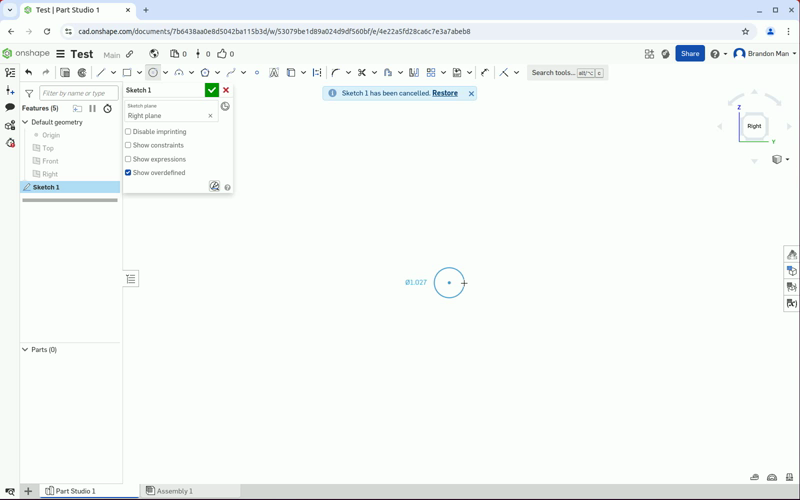
scroll(6)
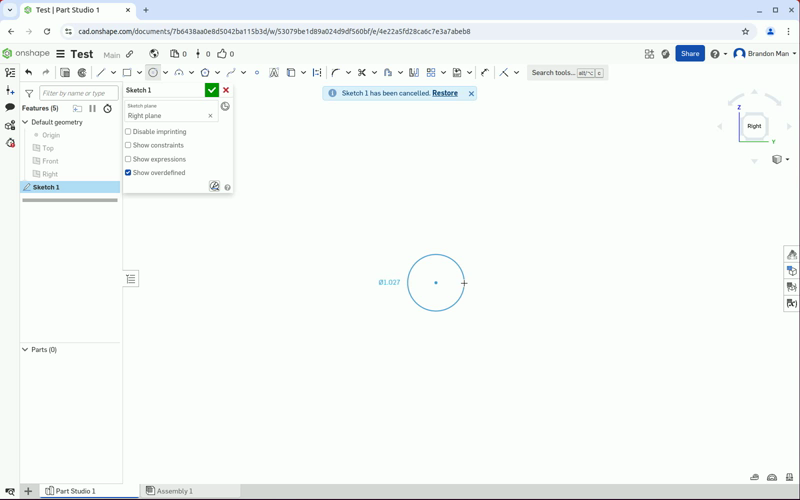
click(464, 282)
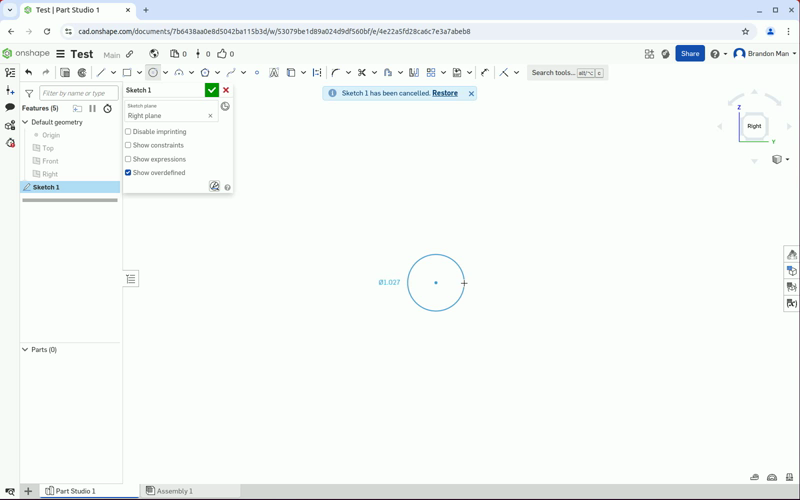
scroll(-6)
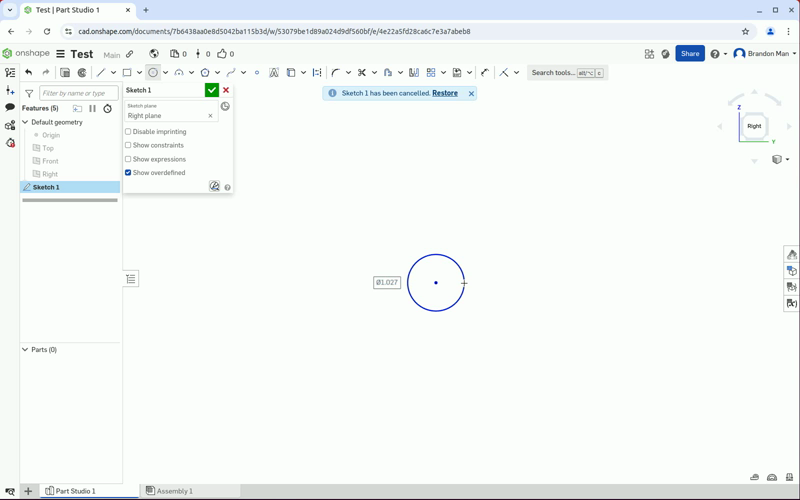
scroll(-6)
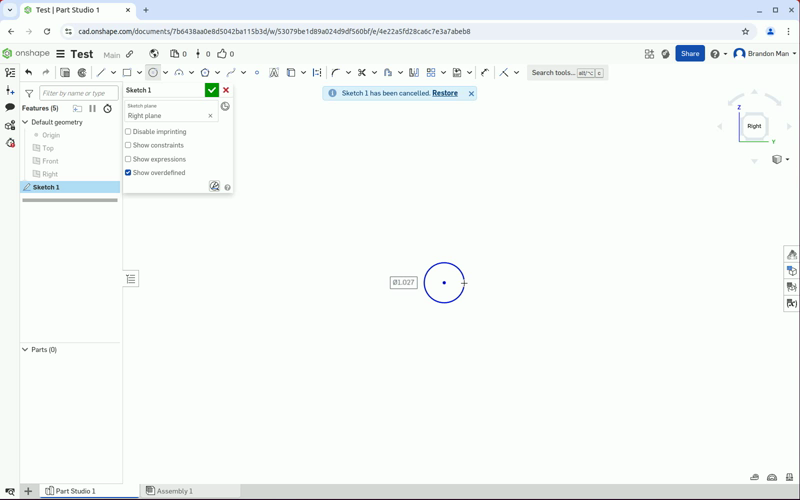
scroll(-6)
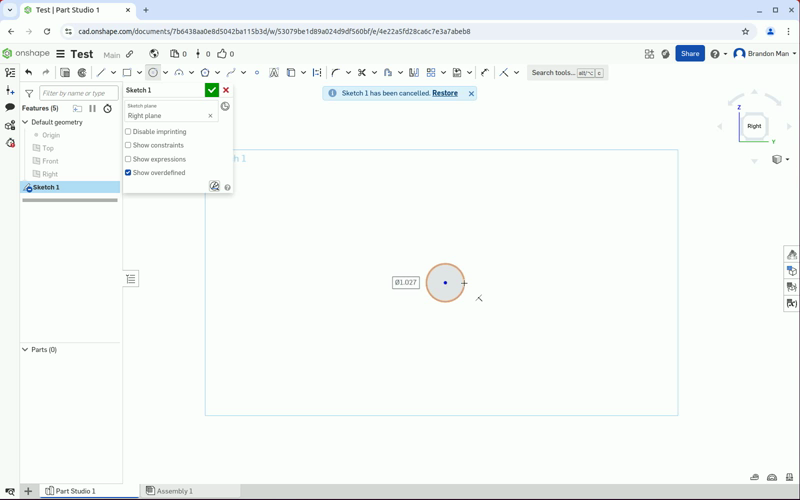
scroll(-6)
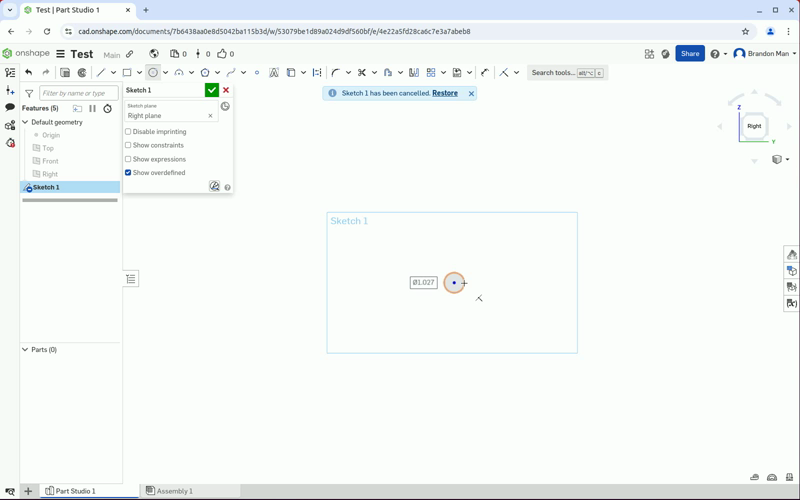
scroll(-6)
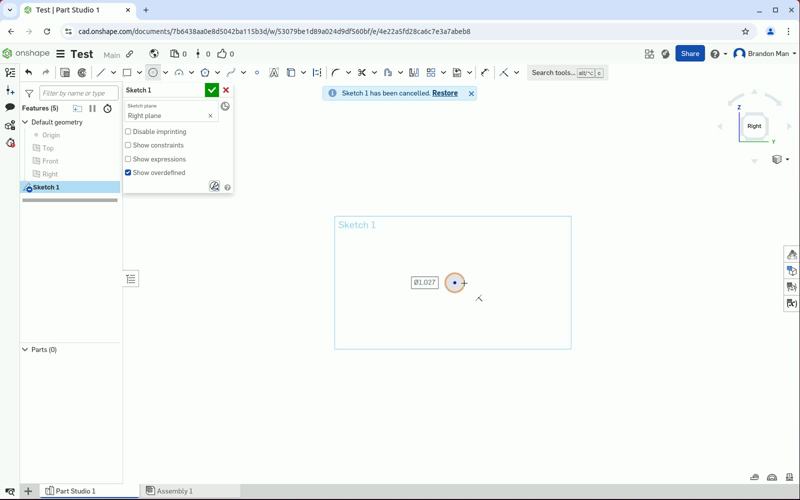
scroll(-6)
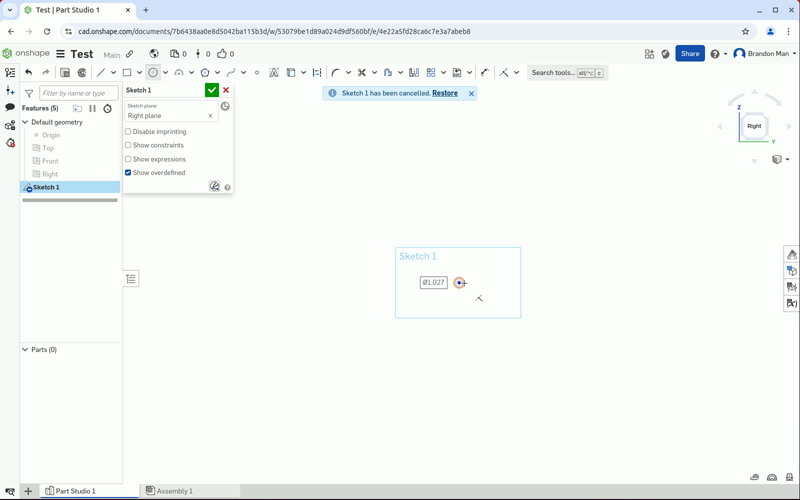
scroll(-6)
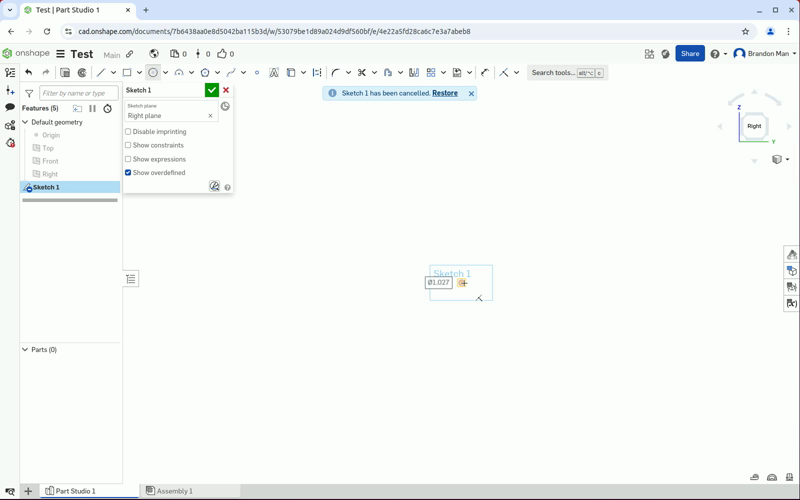
key(esc)
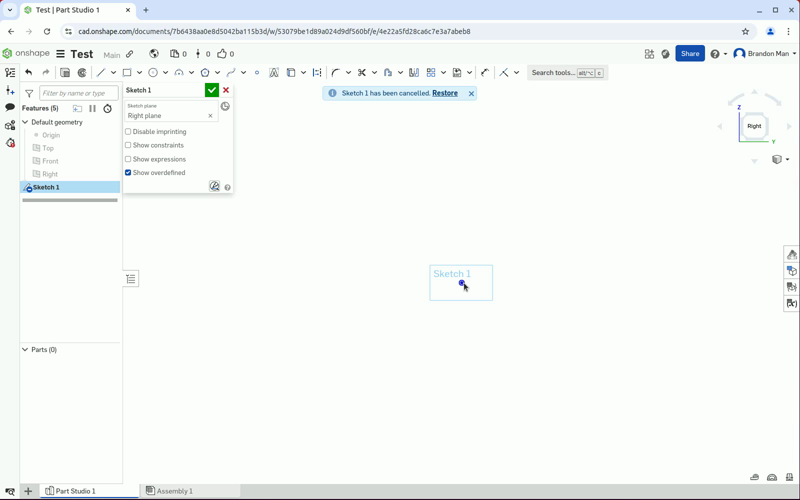
mouse_move(460, 282)
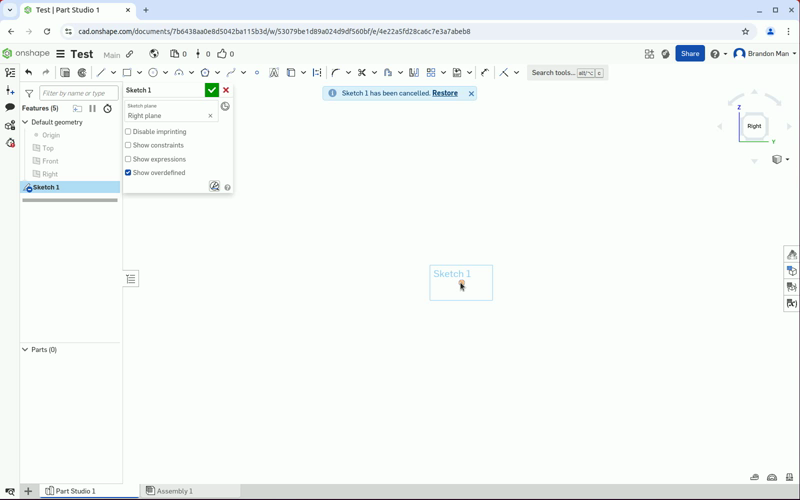
scroll(6)
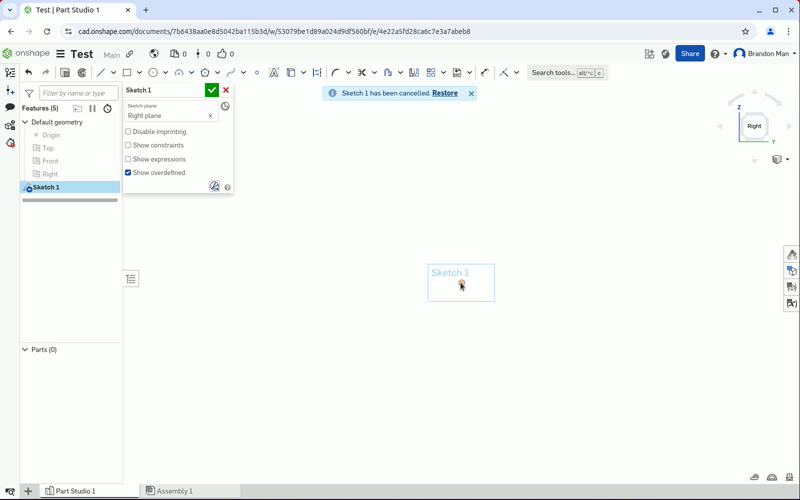
scroll(6)
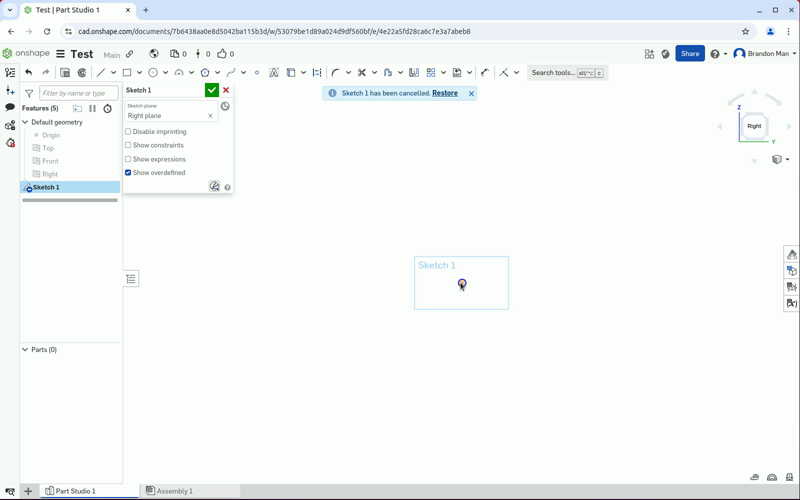
scroll(6)
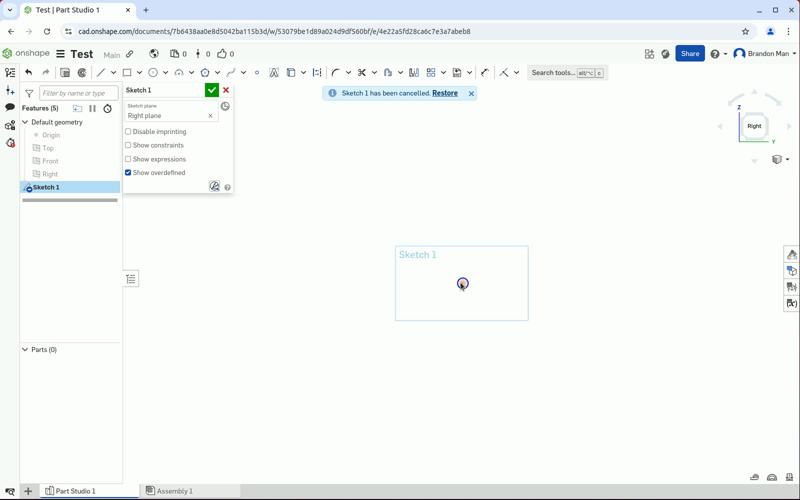
scroll(6)
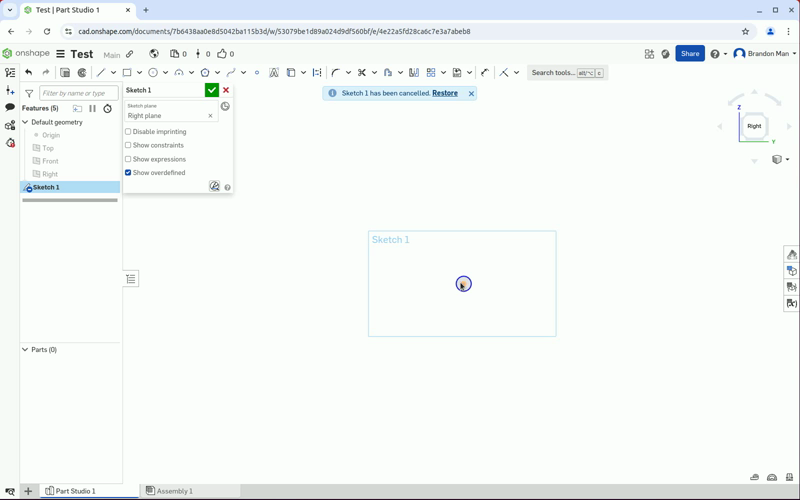
scroll(6)
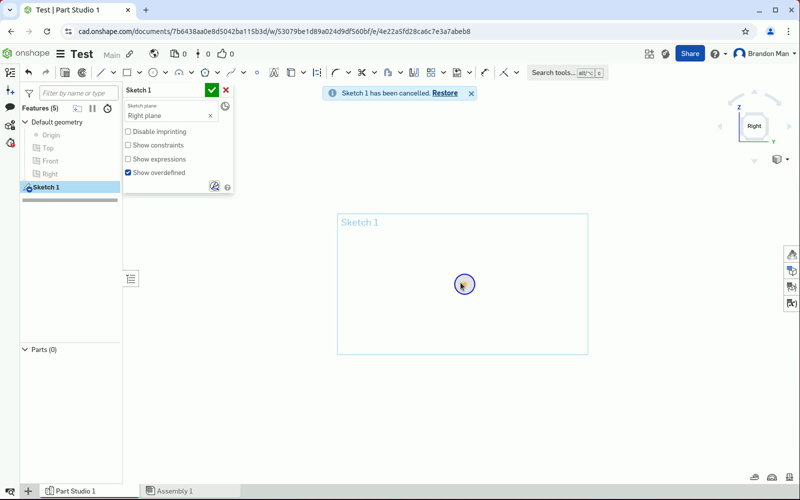
scroll(6)
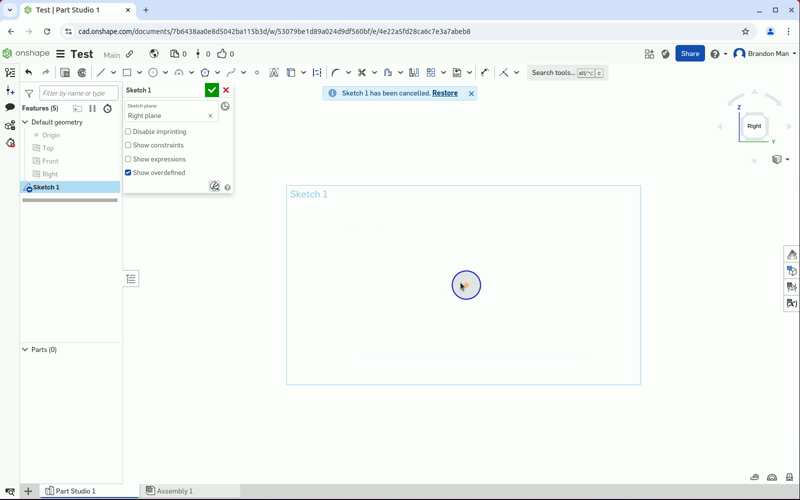
scroll(6)
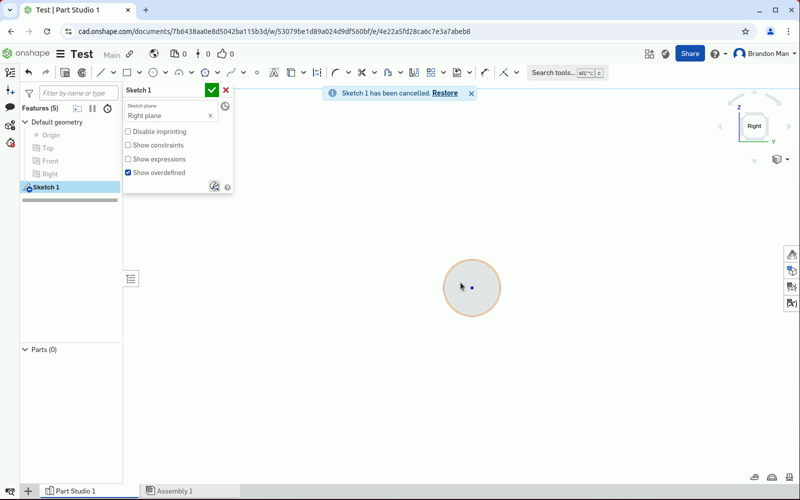
click(460, 282)
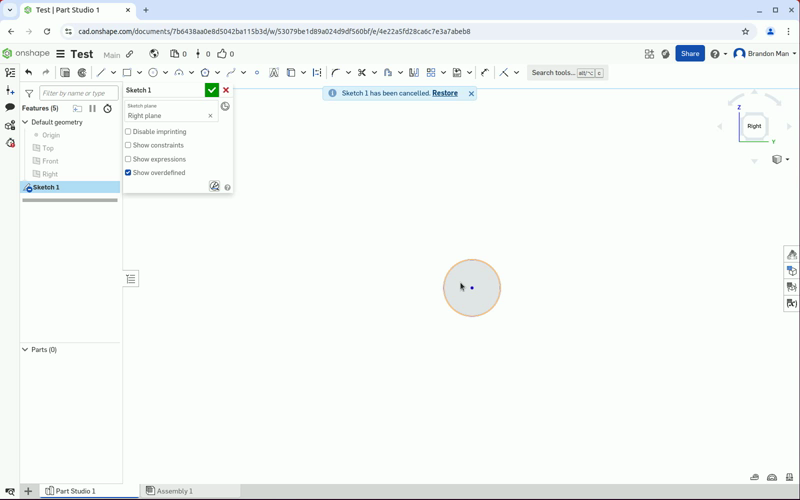
scroll(-6)
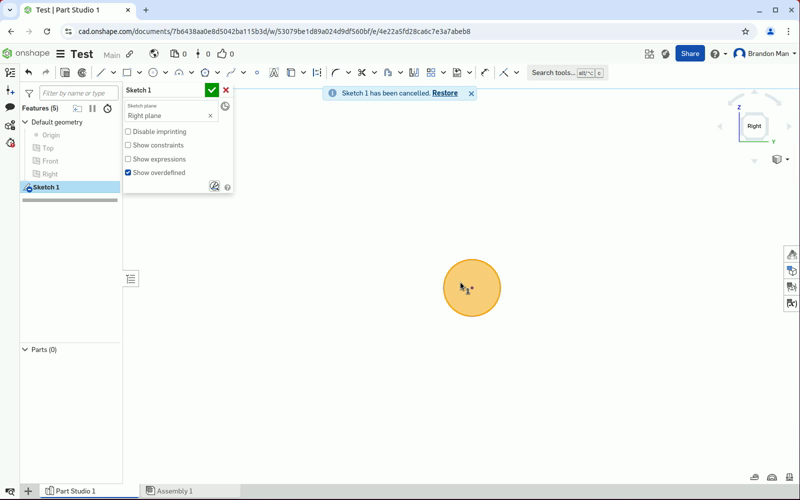
scroll(-6)
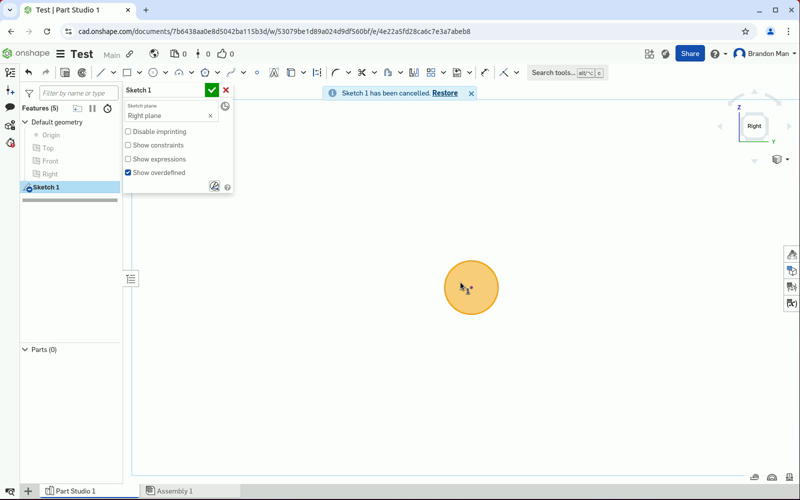
scroll(-6)
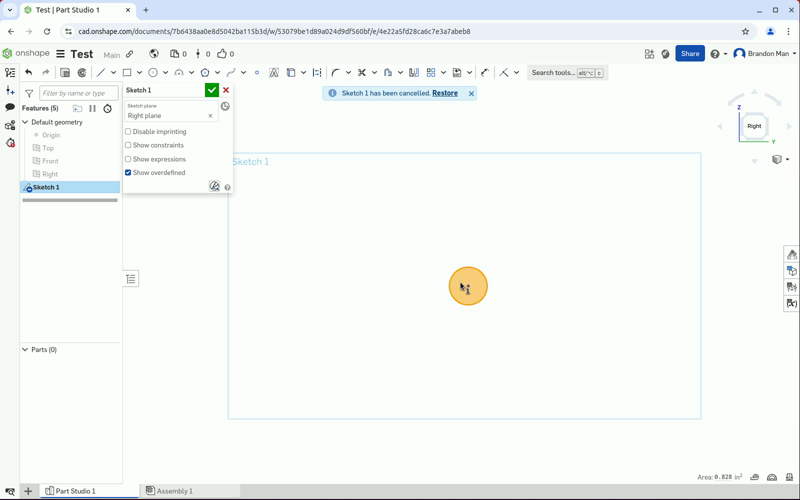
scroll(-6)
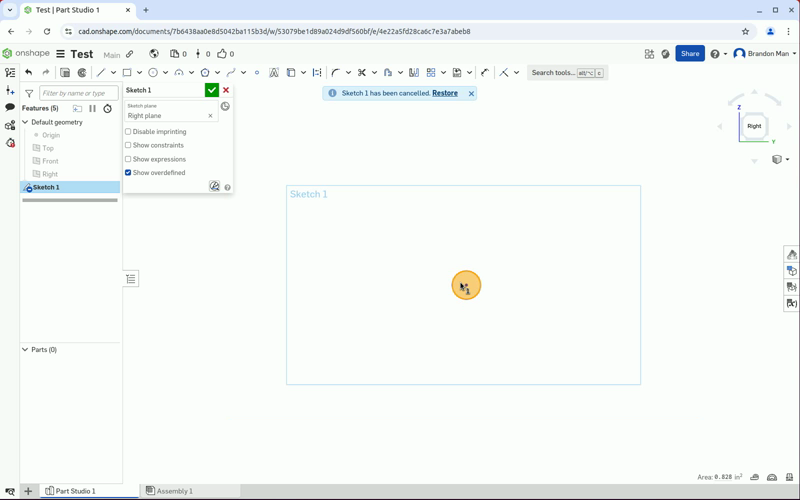
scroll(-6)
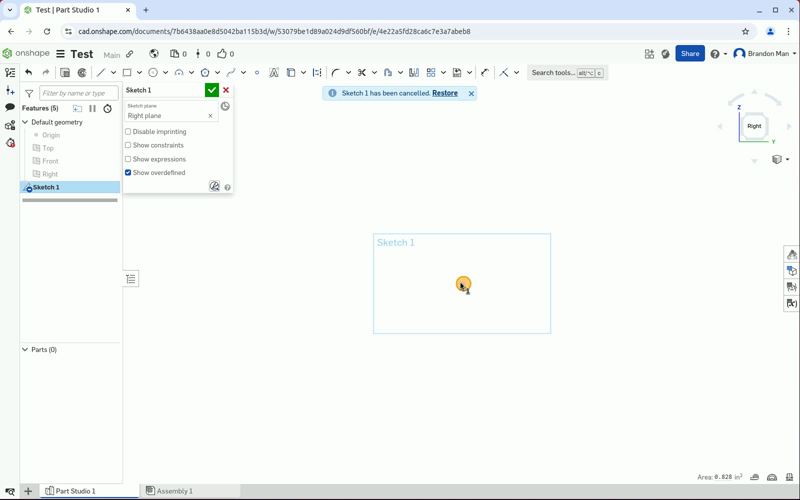
scroll(-6)
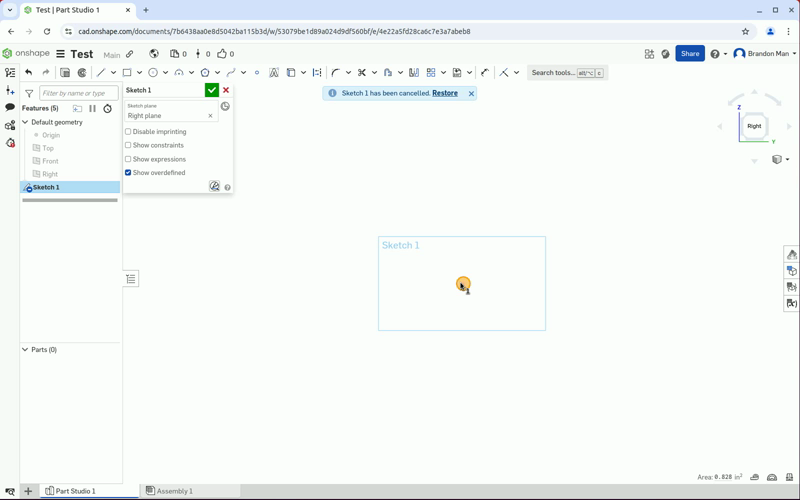
scroll(-6)
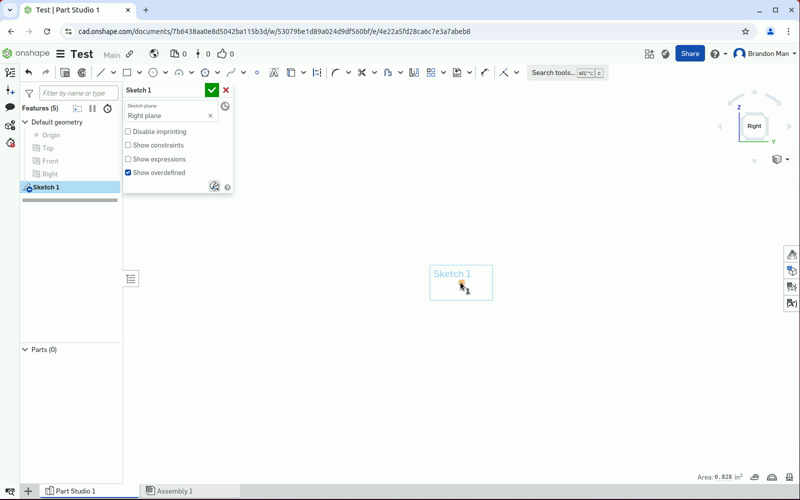
mouse_move(73, 352)
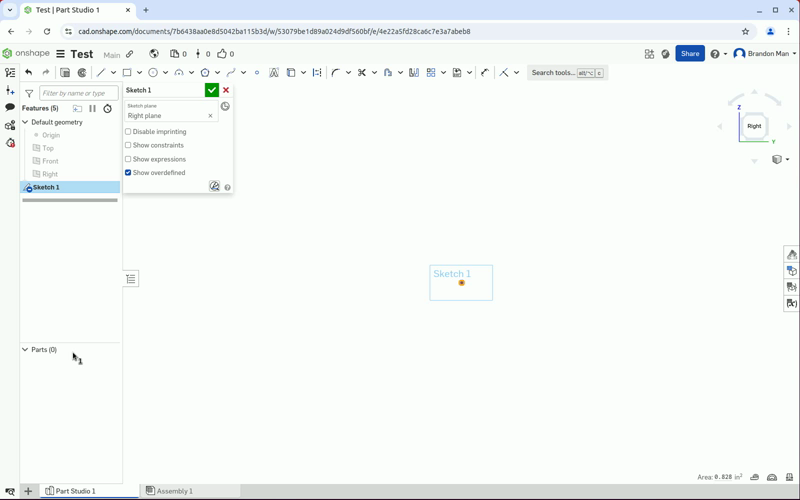
key(shift+y)
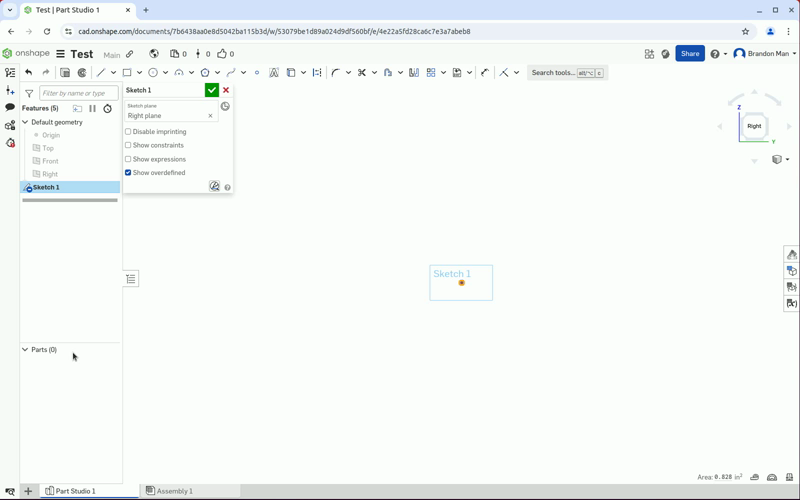
key(shift+e)
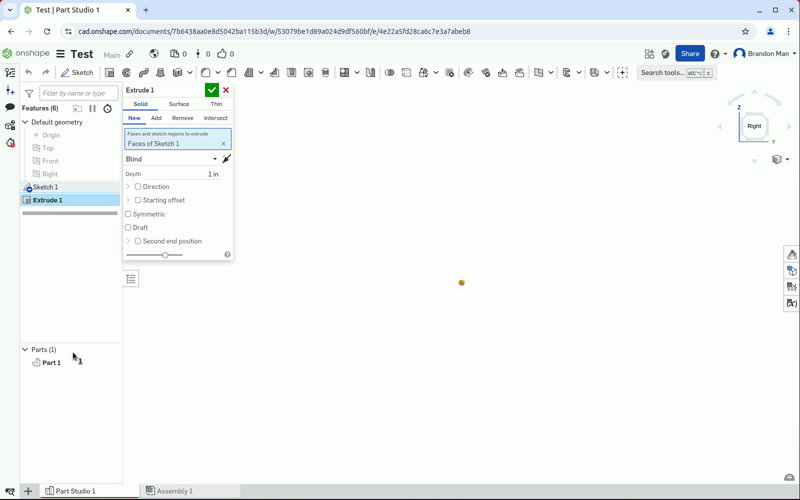
mouse_move(143, 106)
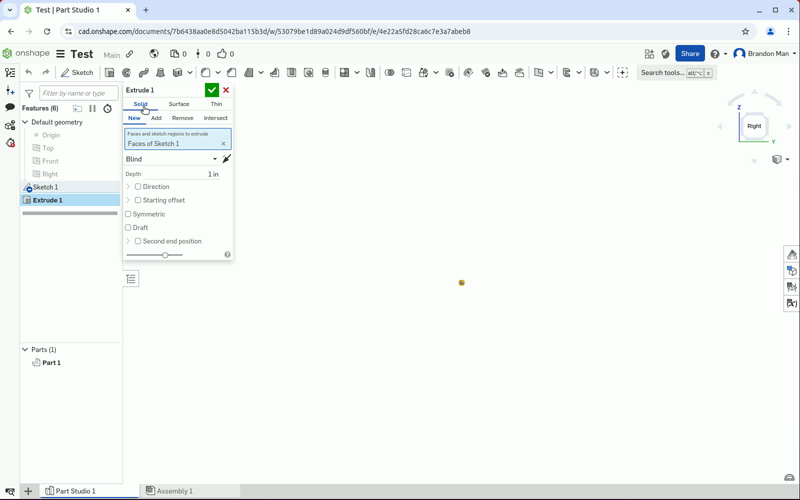
click(143, 106)
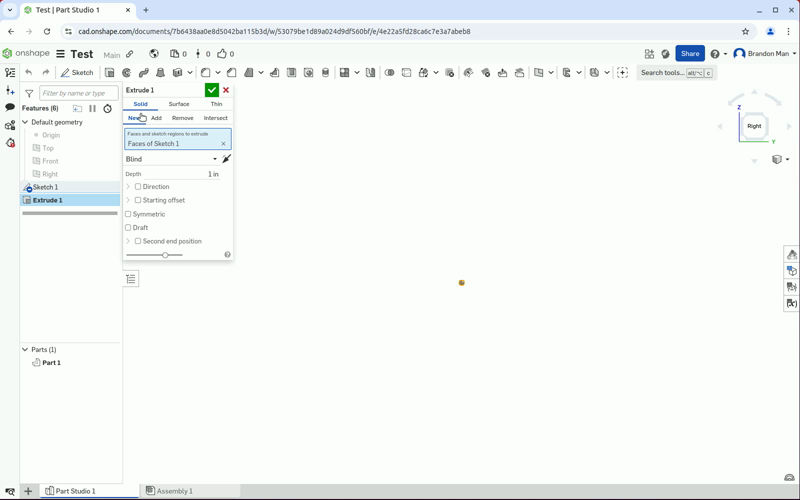
mouse_move(137, 120)
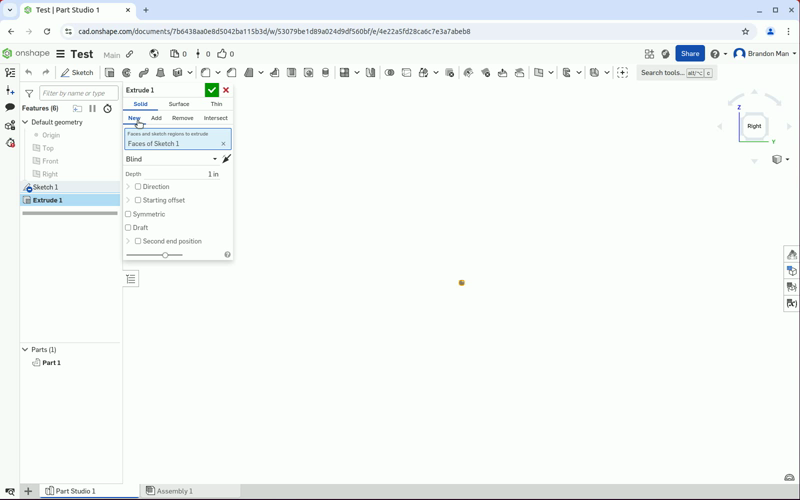
click(137, 120)
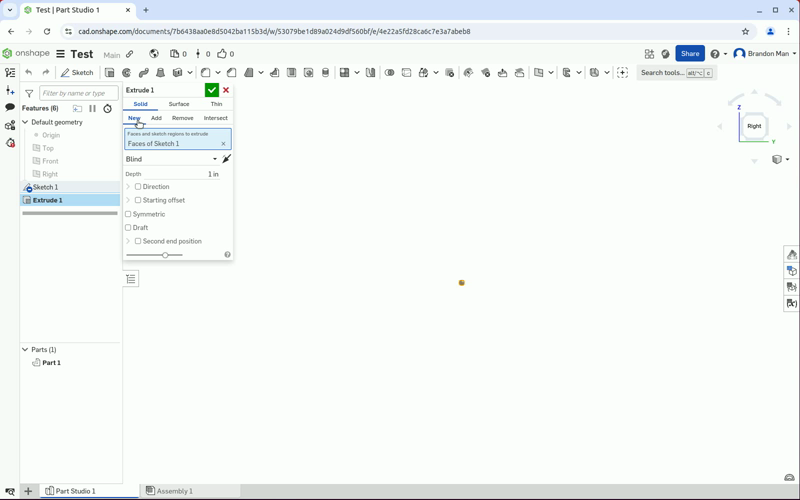
key(tab, 4)
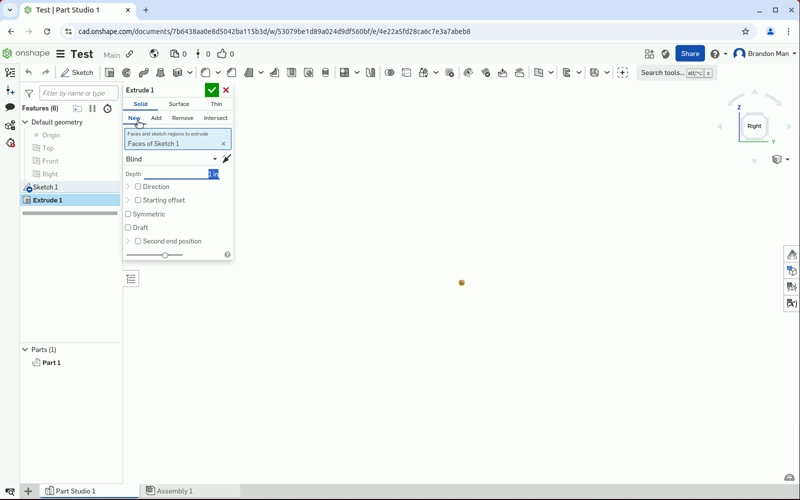
text(23.108)
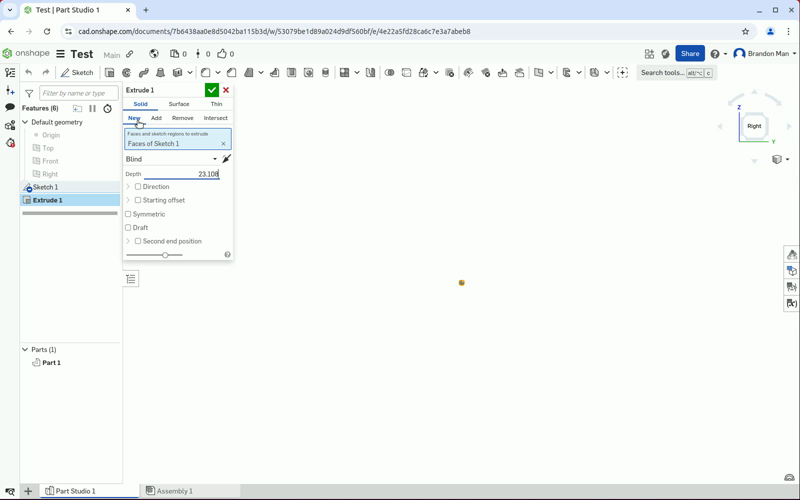
key(enter)
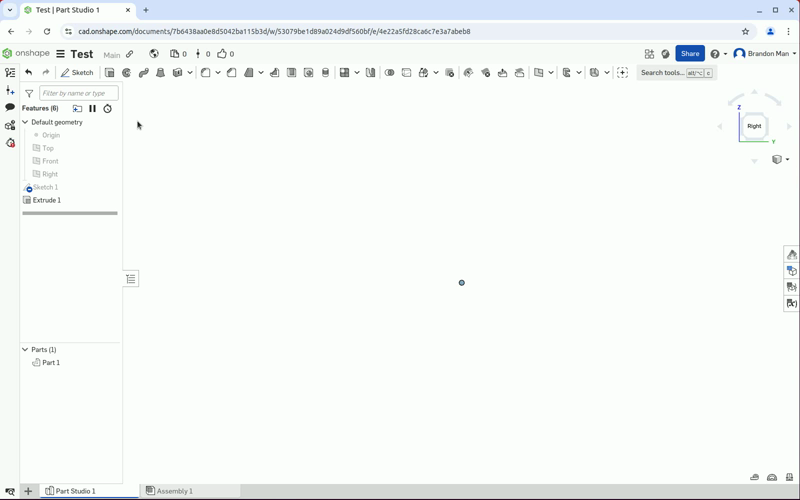
key(shift+h)
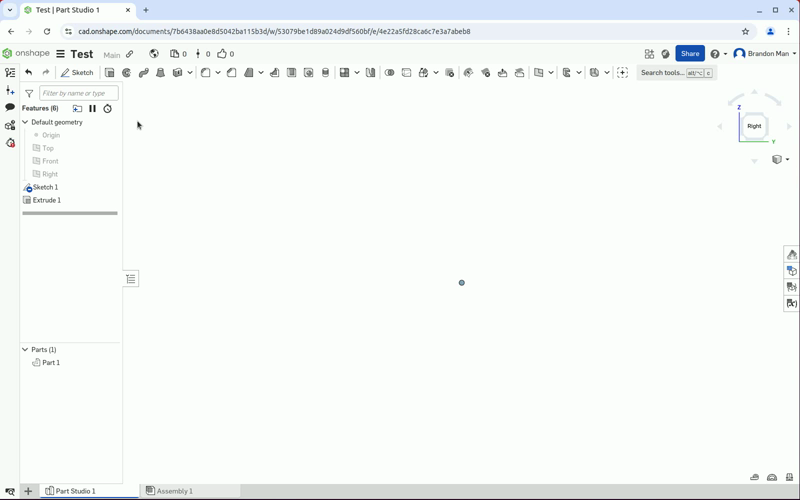
key(shift+h)
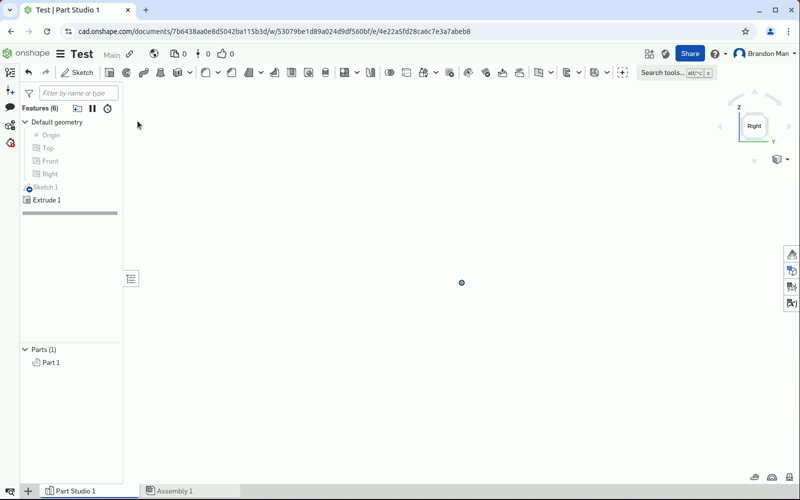
mouse_move(73, 189)
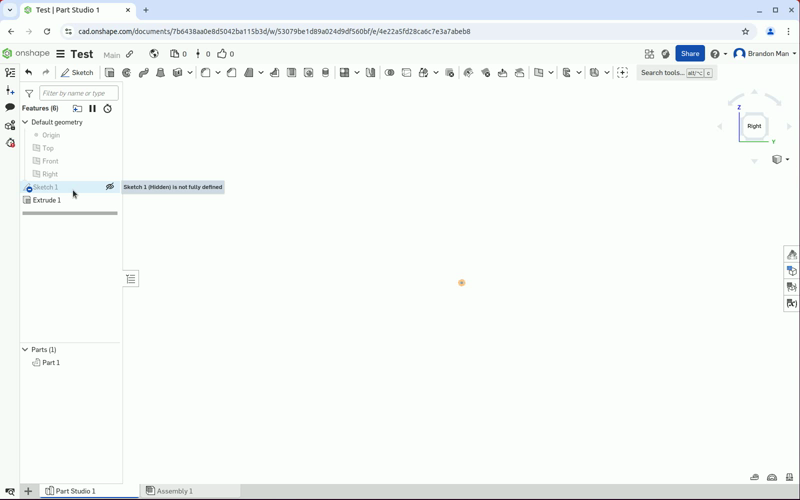
click(73, 189)
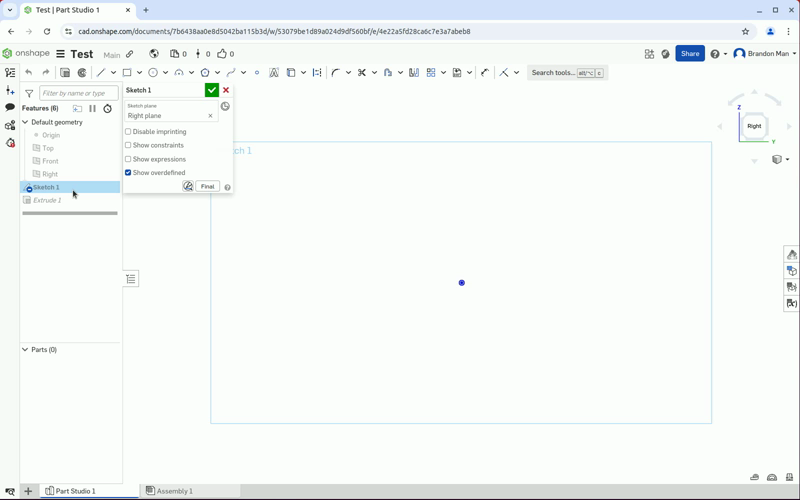
mouse_move(229, 92)
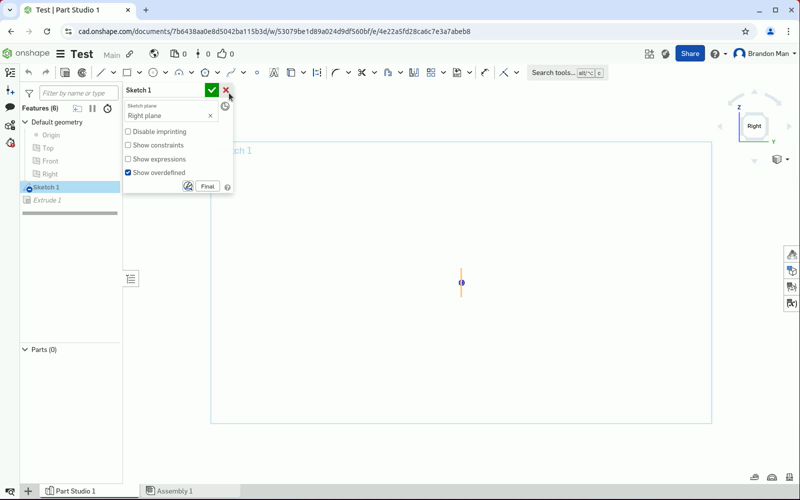
click(229, 92)
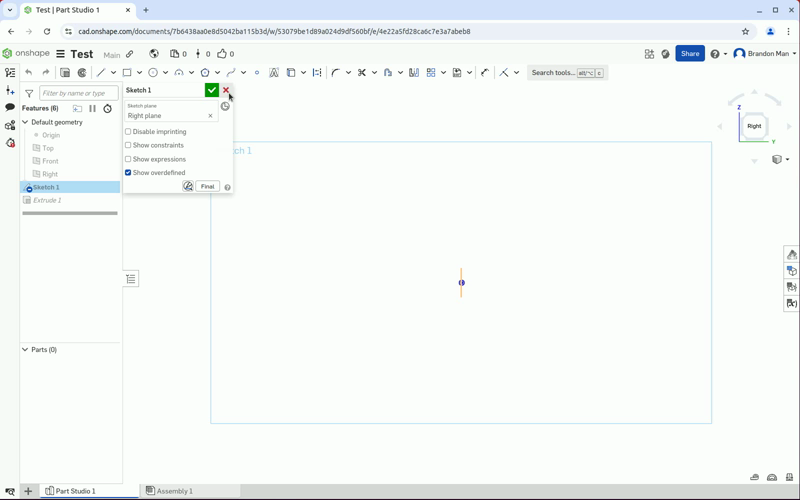
key(shift+s)
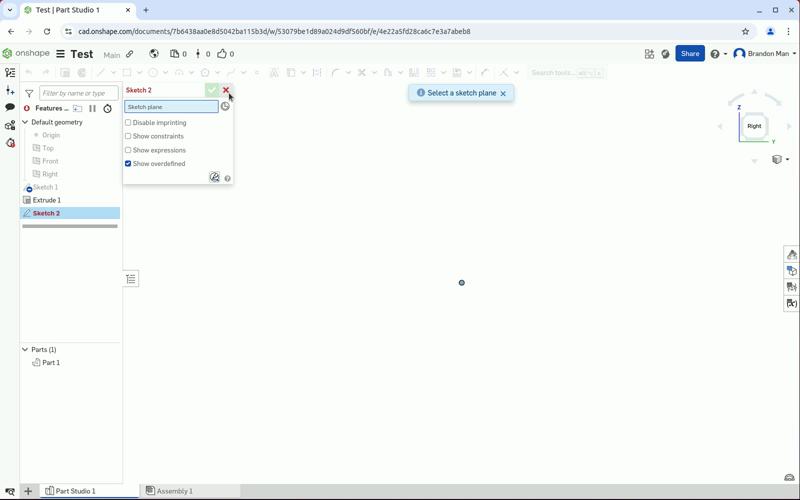
mouse_move(73, 176)
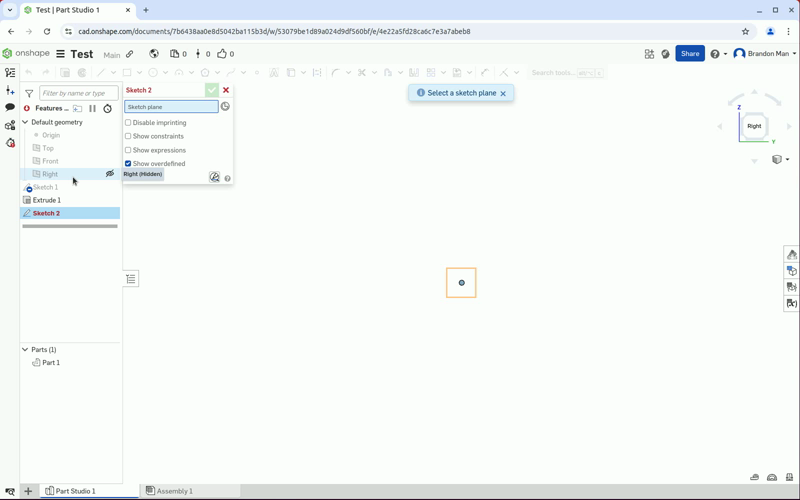
click(73, 176)
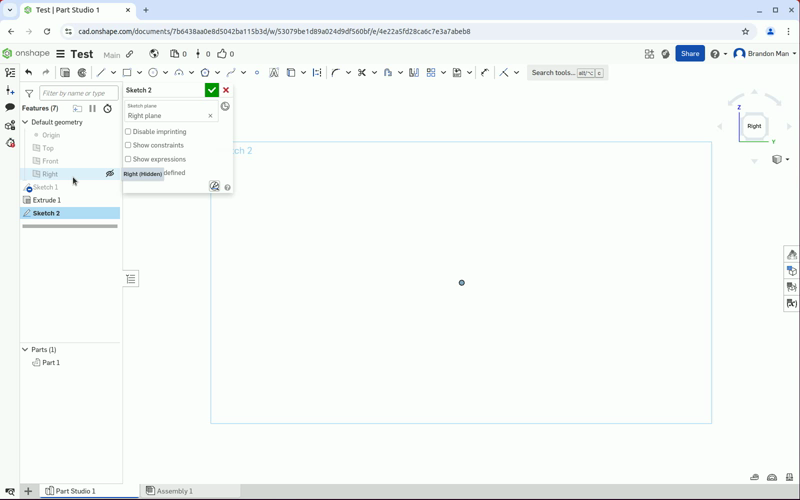
mouse_move(73, 352)
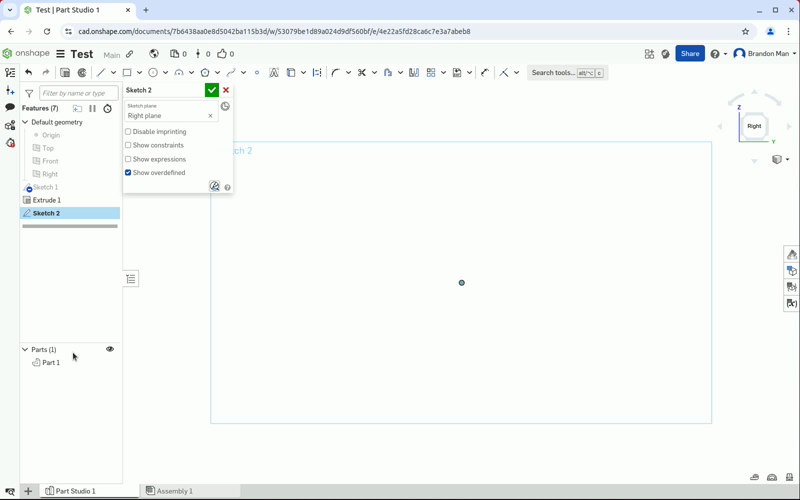
key(y)
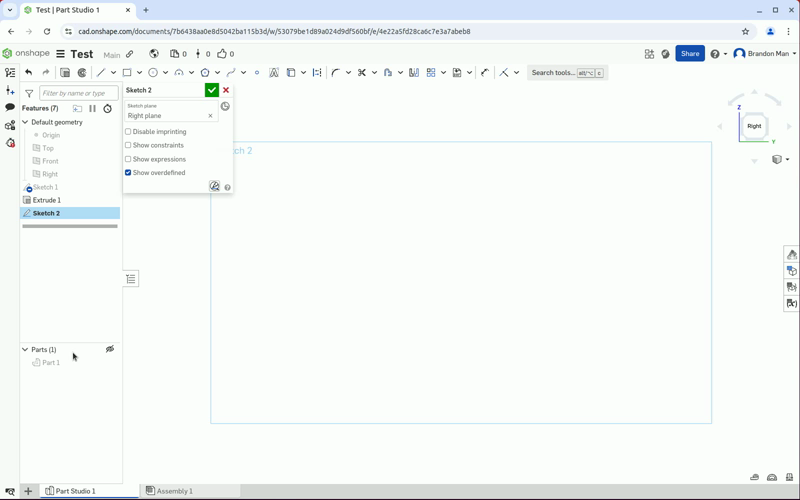
key(c)
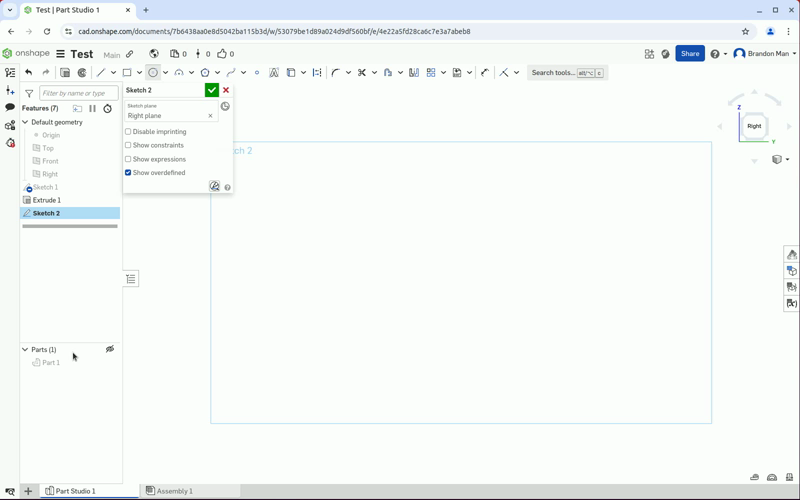
key_down(shift)
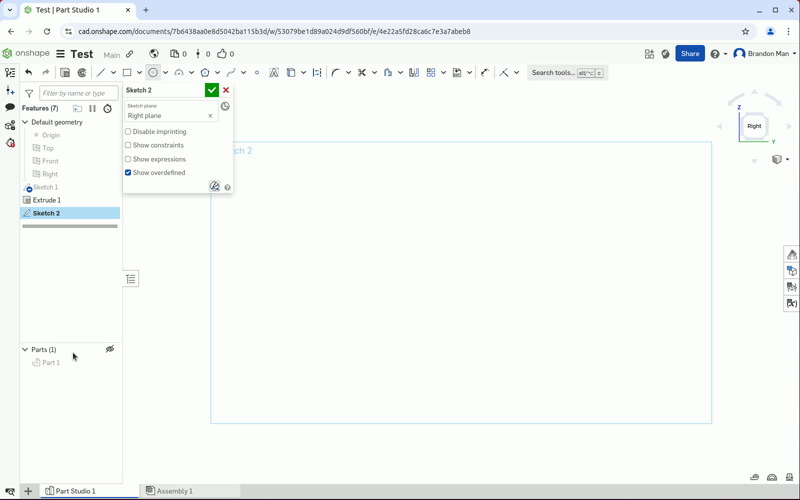
mouse_move(460, 272)
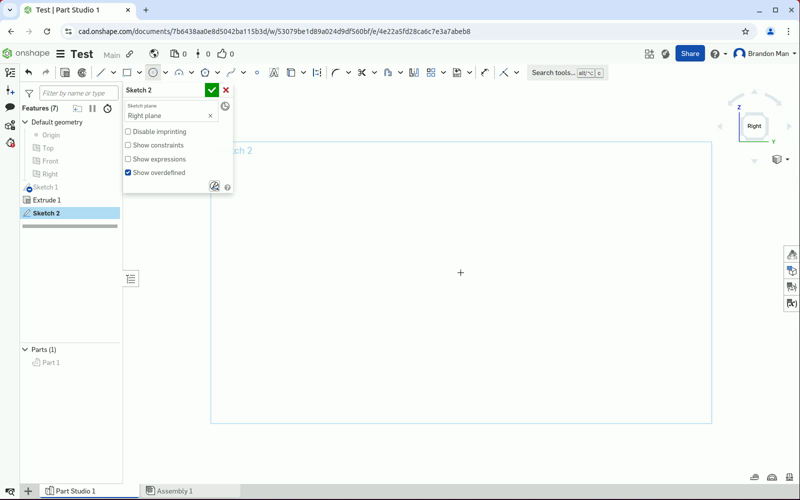
click(460, 272)
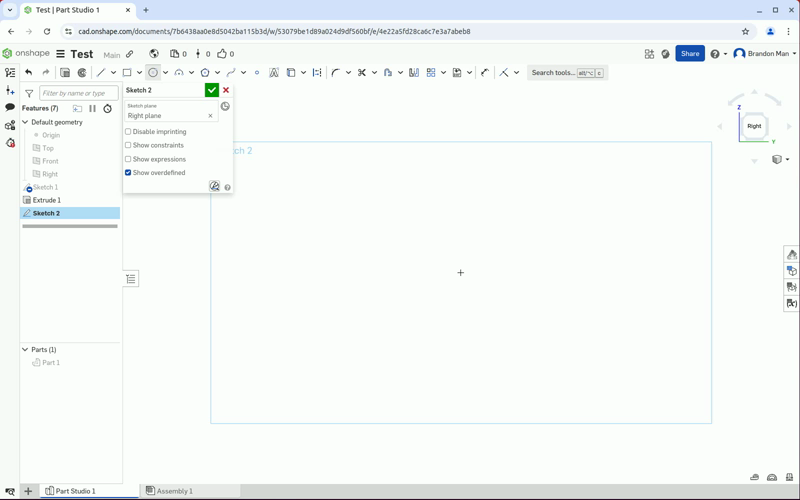
key_up(shift)
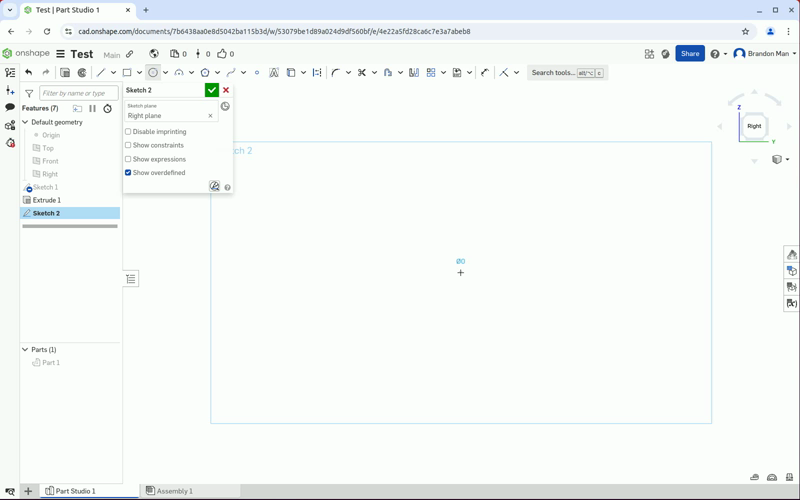
mouse_move(463, 272)
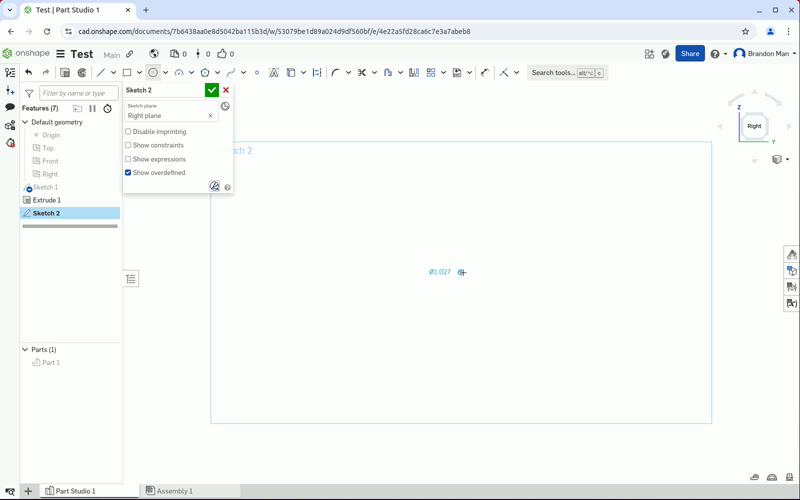
scroll(6)
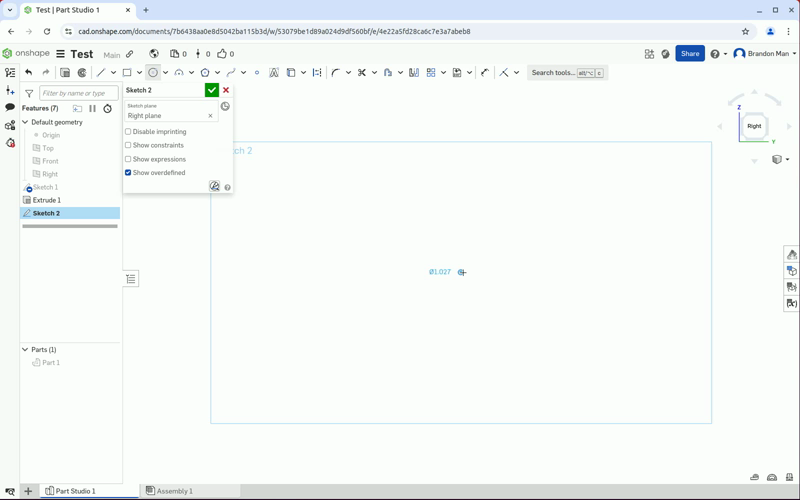
scroll(6)
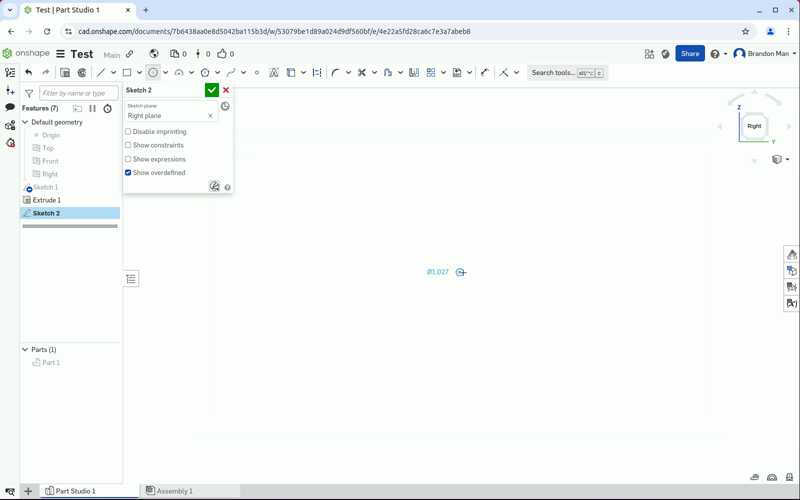
scroll(6)
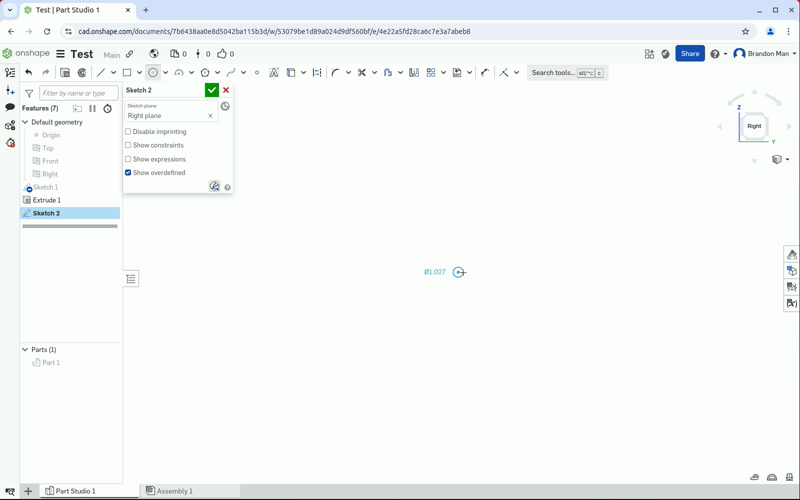
scroll(6)
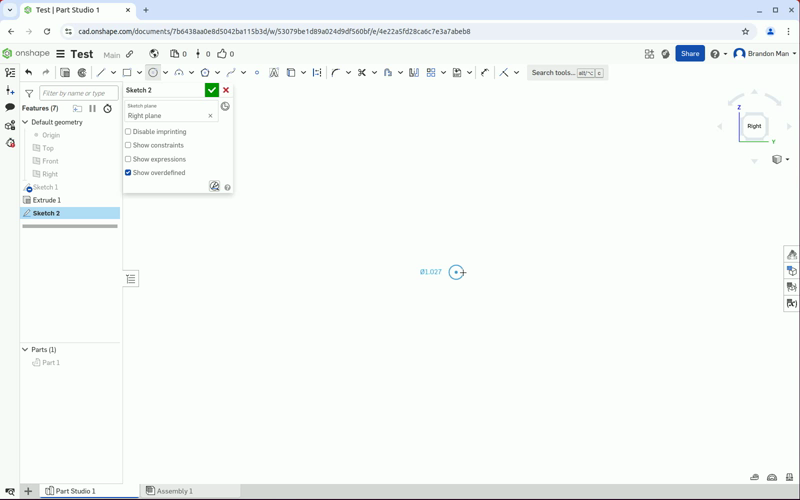
scroll(6)
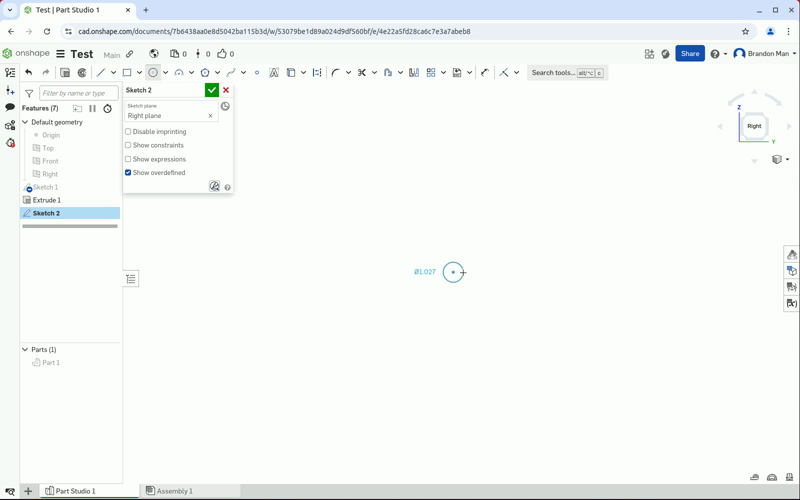
scroll(6)
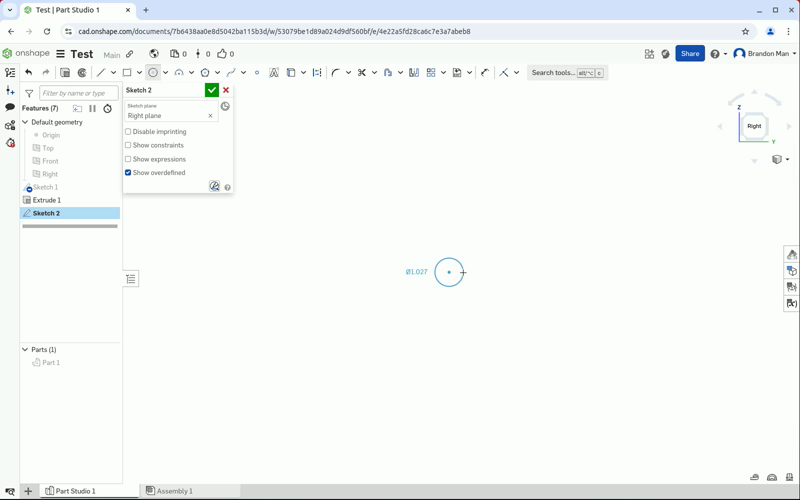
scroll(6)
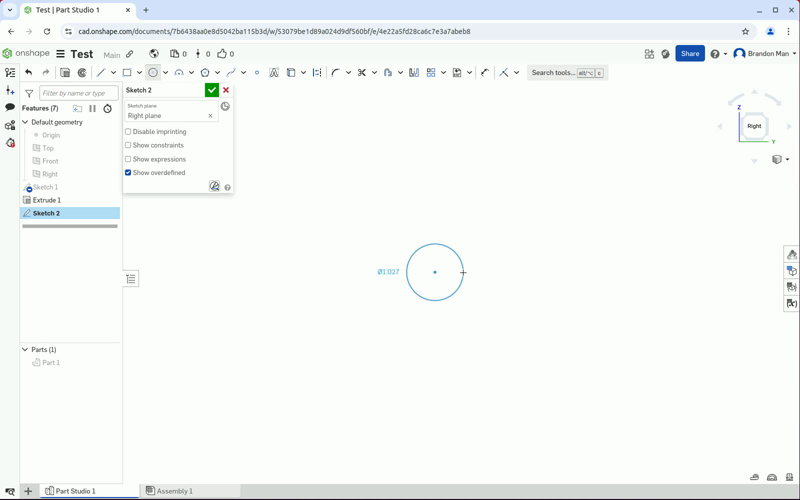
click(463, 272)
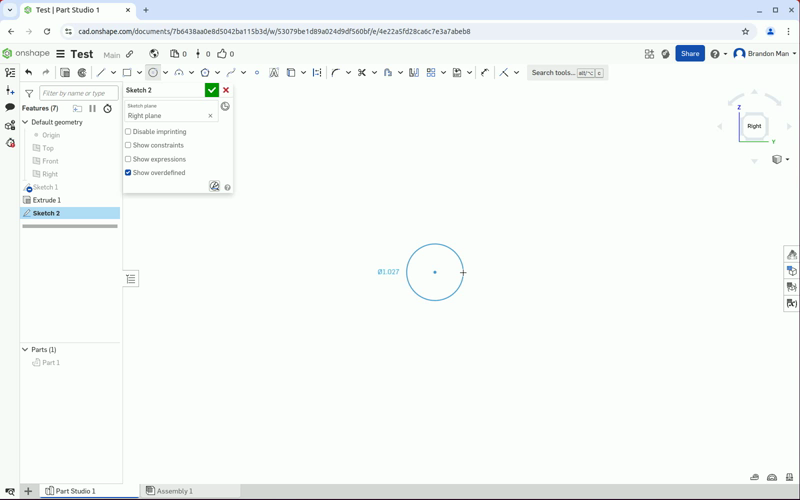
scroll(-6)
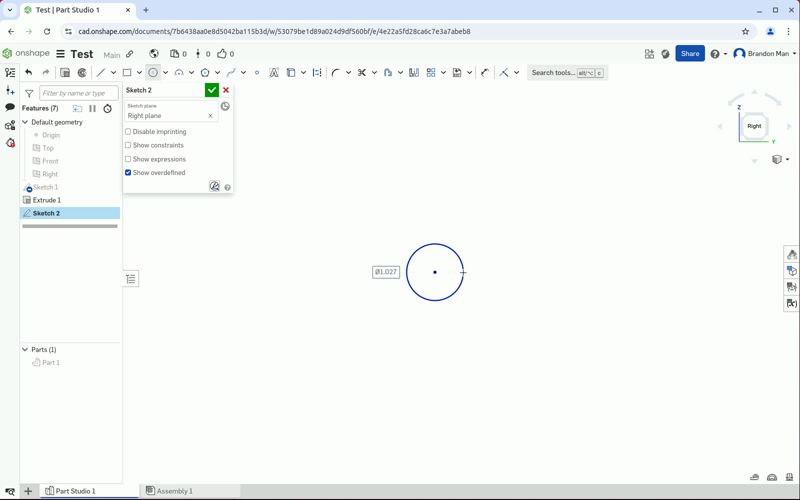
scroll(-6)
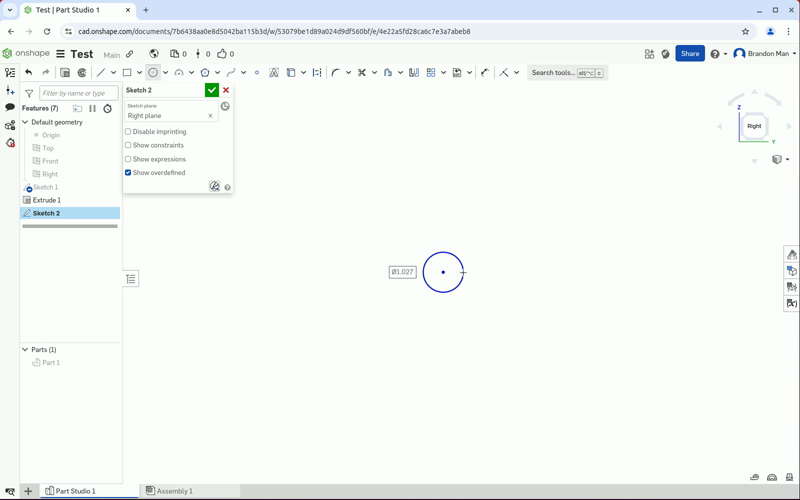
scroll(-6)
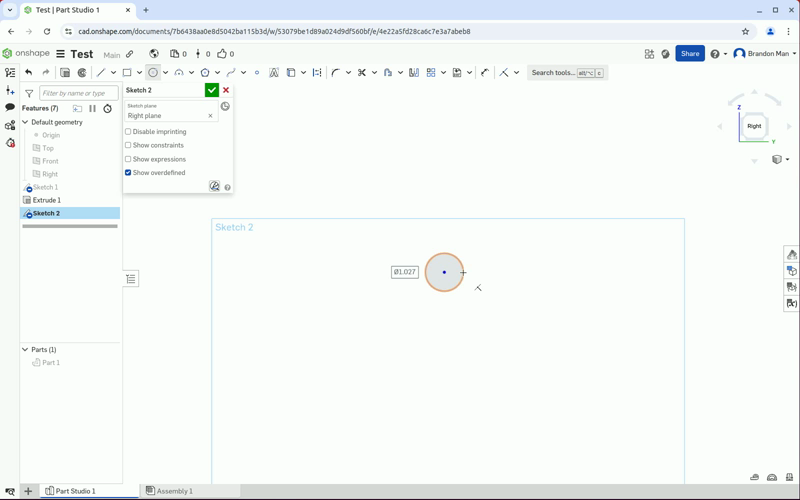
scroll(-6)
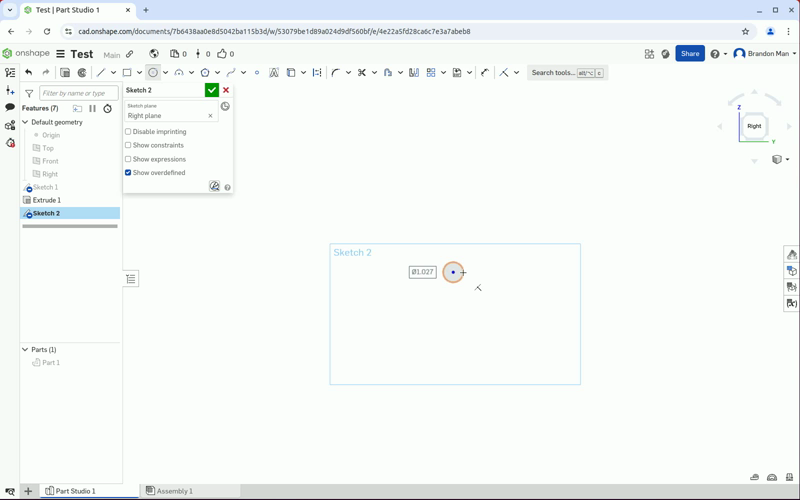
scroll(-6)
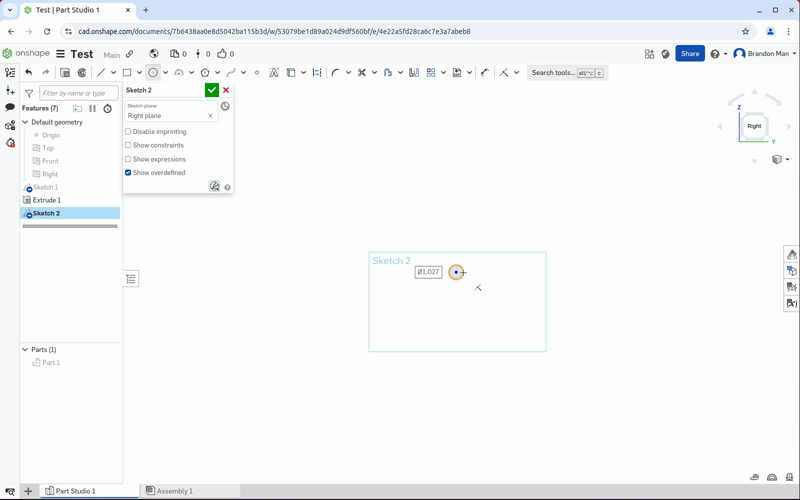
scroll(-6)
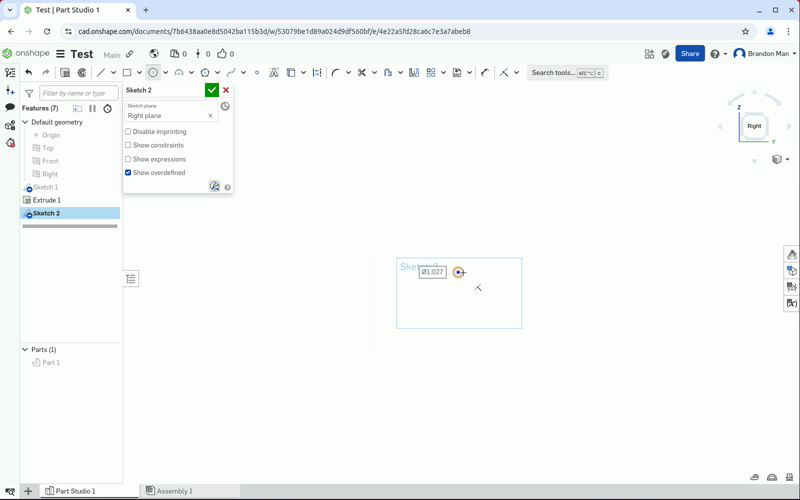
scroll(-6)
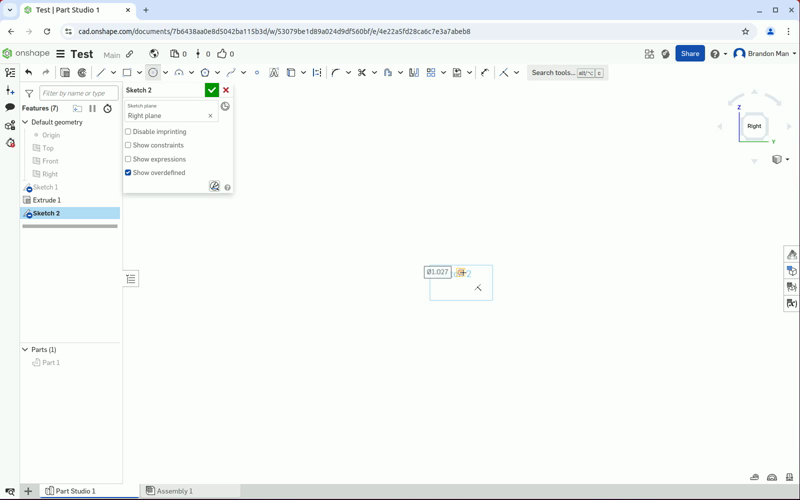
key(esc)
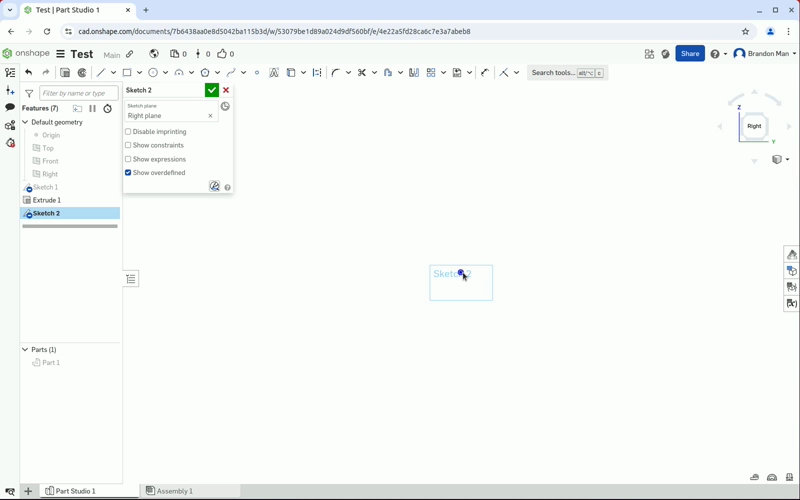
mouse_move(461, 272)
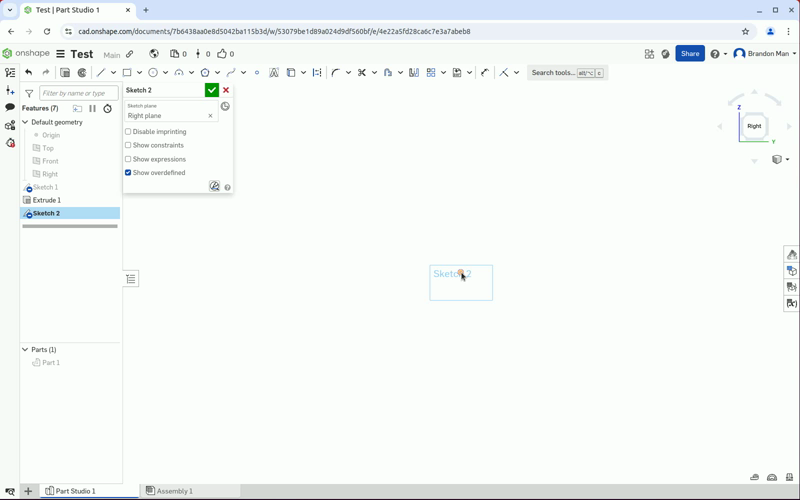
scroll(6)
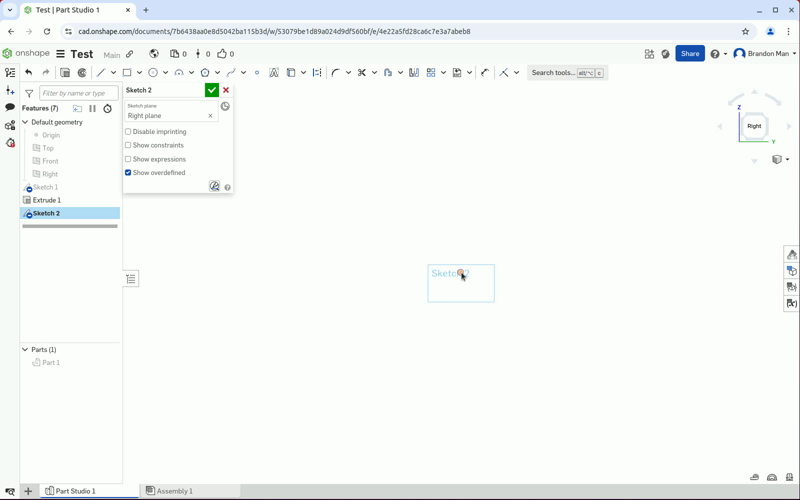
scroll(6)
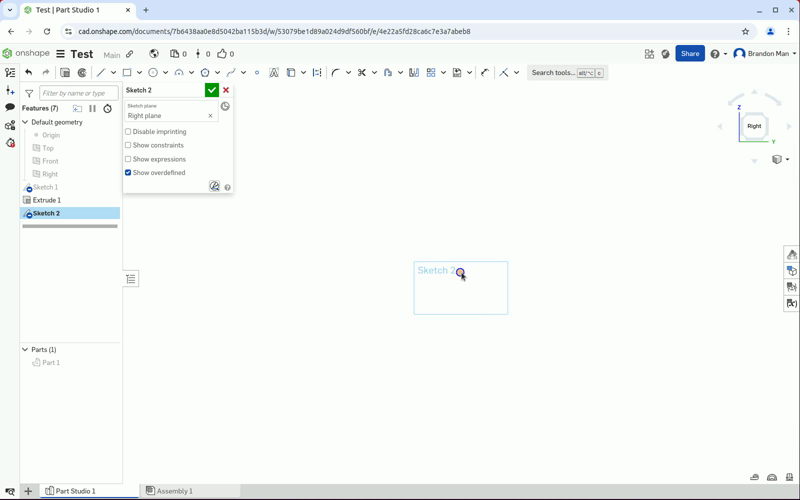
scroll(6)
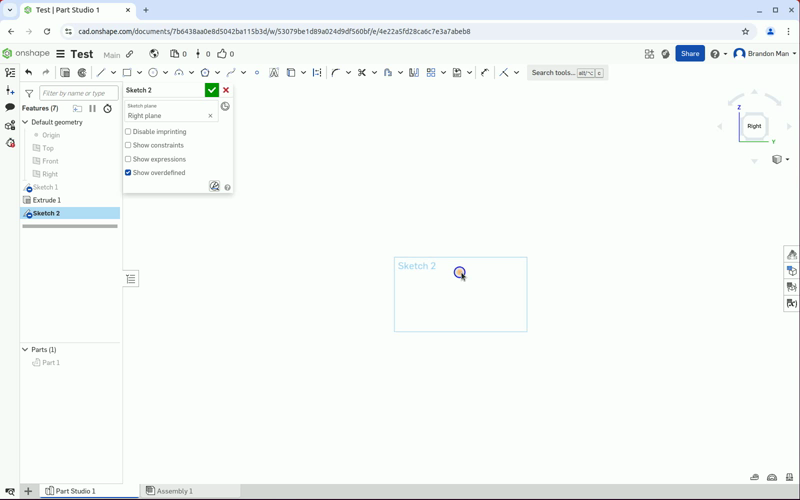
scroll(6)
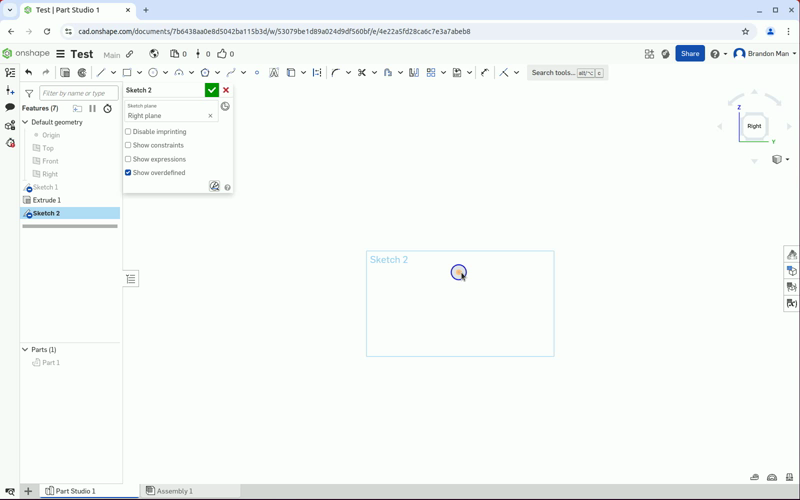
scroll(6)
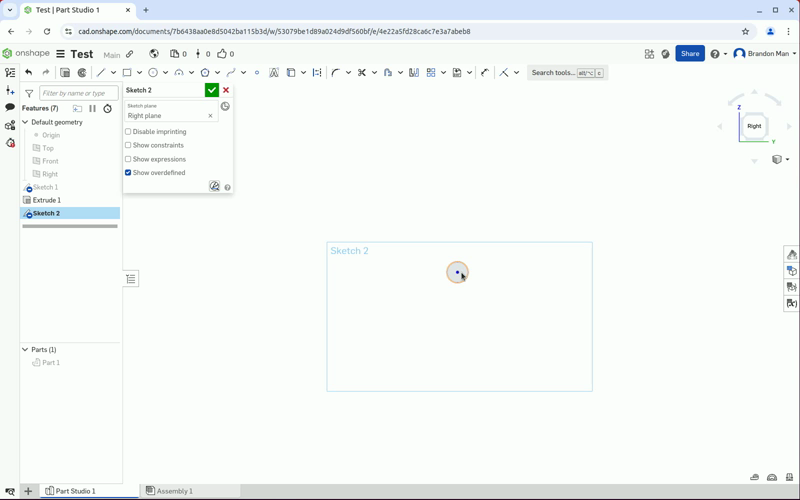
scroll(6)
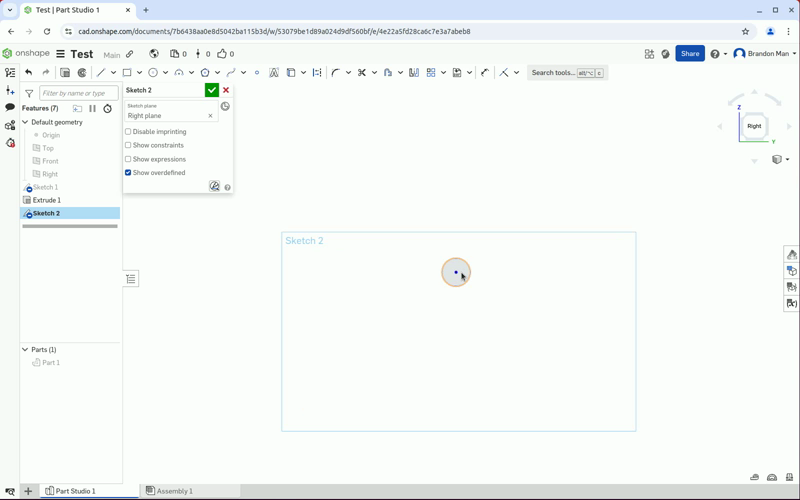
scroll(6)
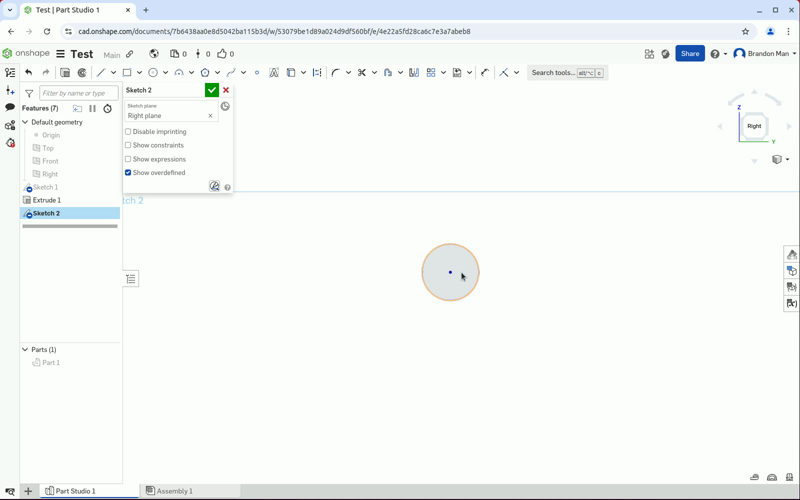
click(461, 272)
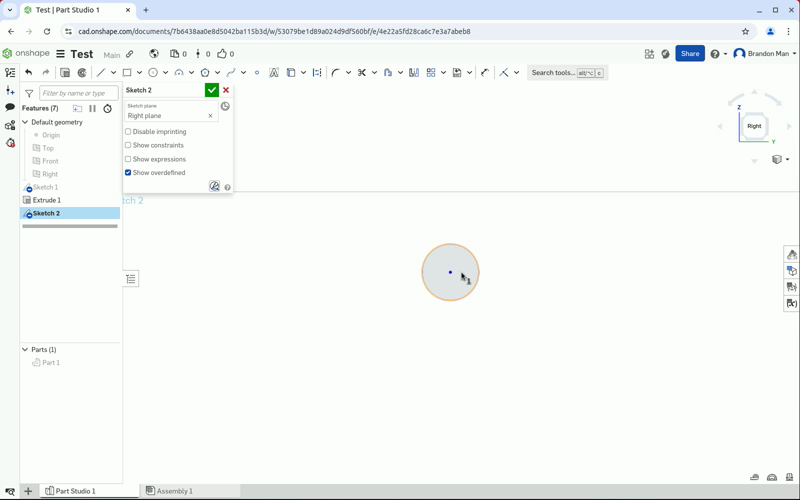
scroll(-6)
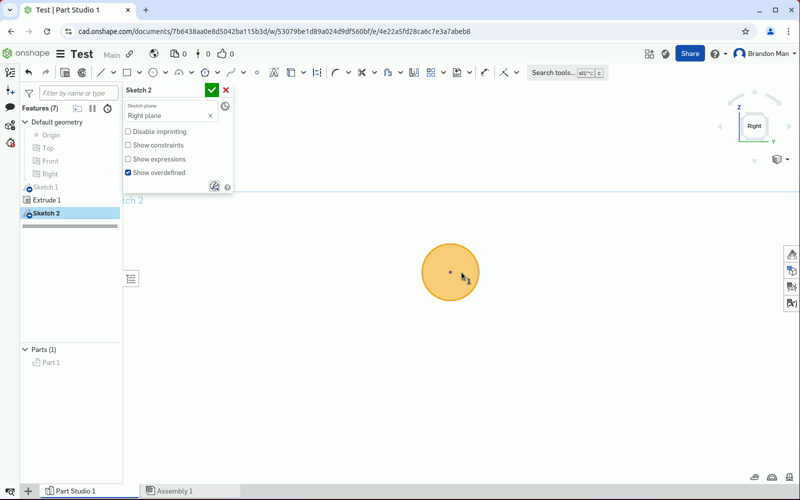
scroll(-6)
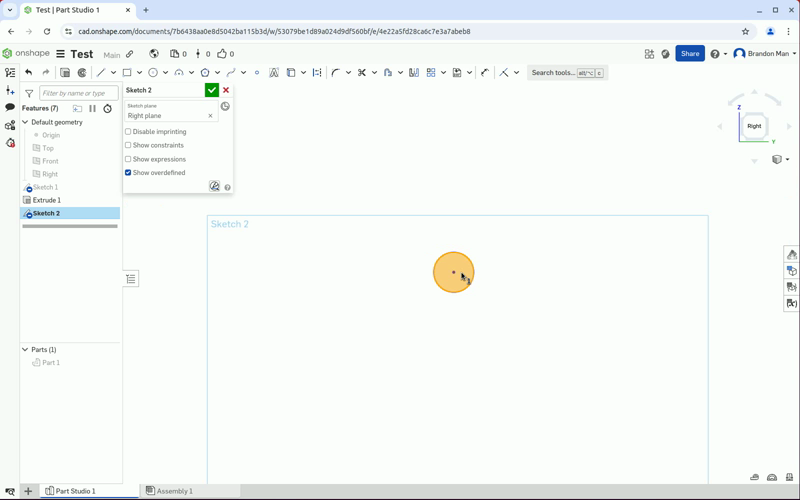
scroll(-6)
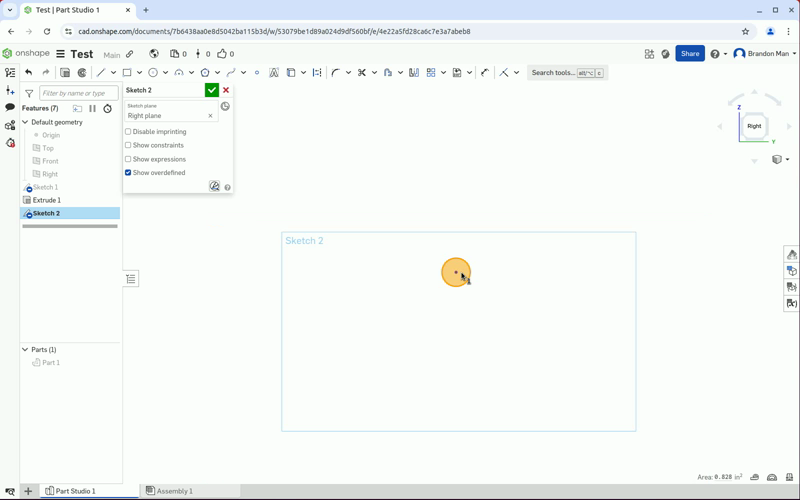
scroll(-6)
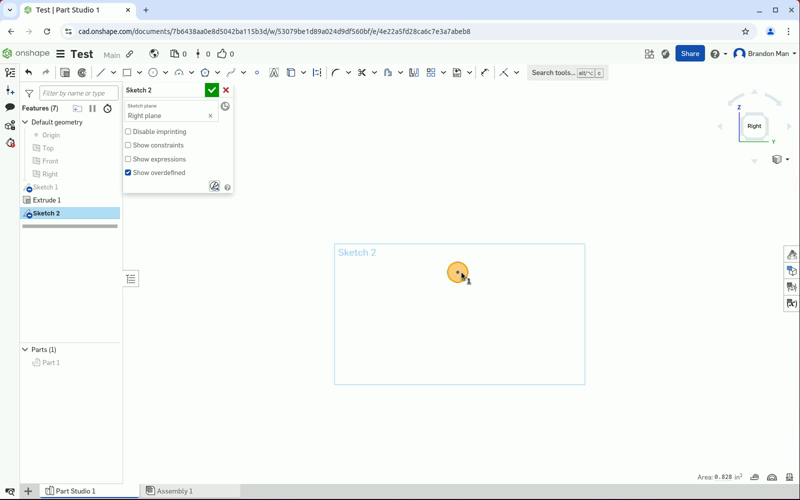
scroll(-6)
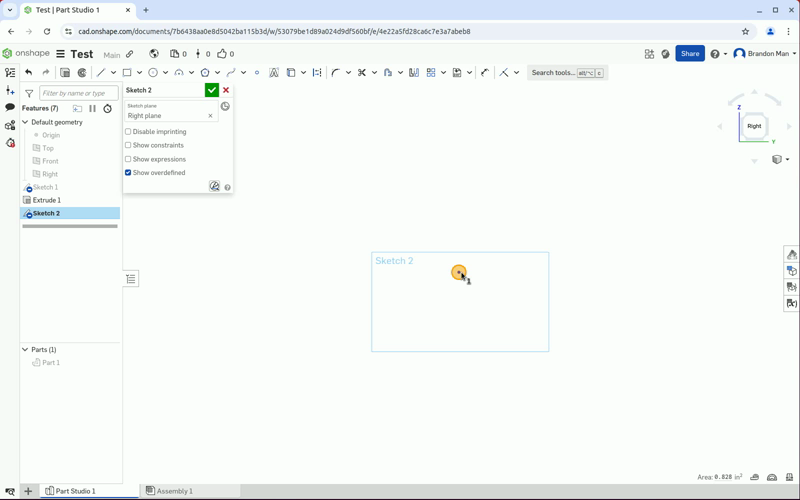
scroll(-6)
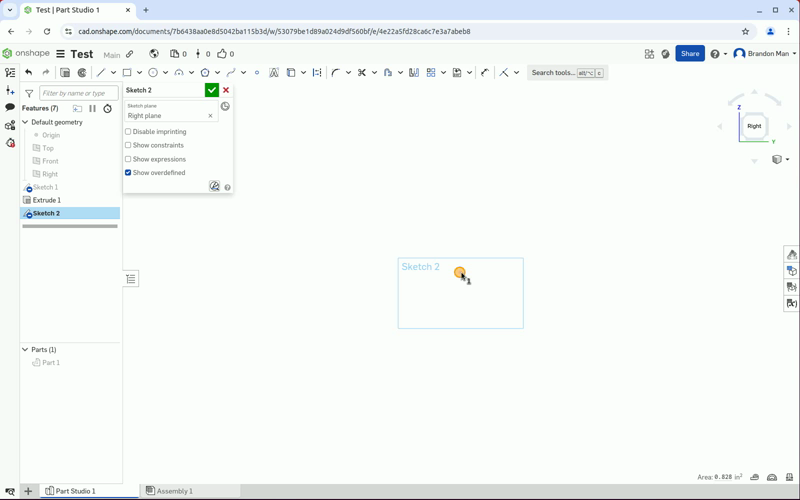
scroll(-6)
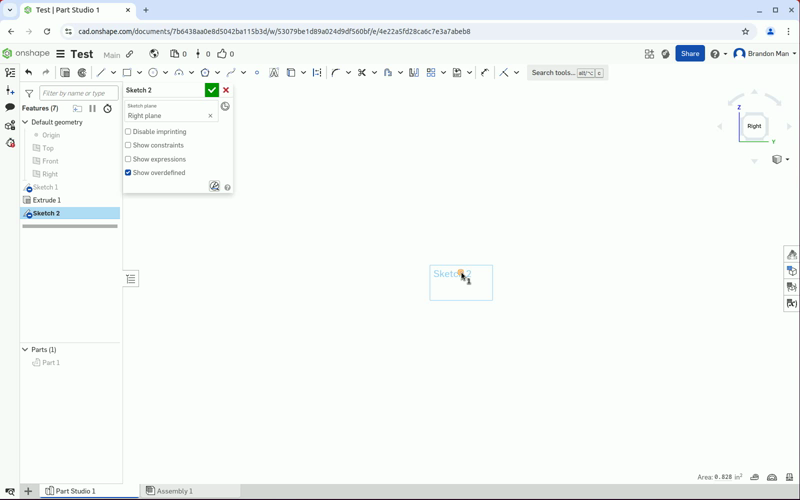
mouse_move(73, 352)
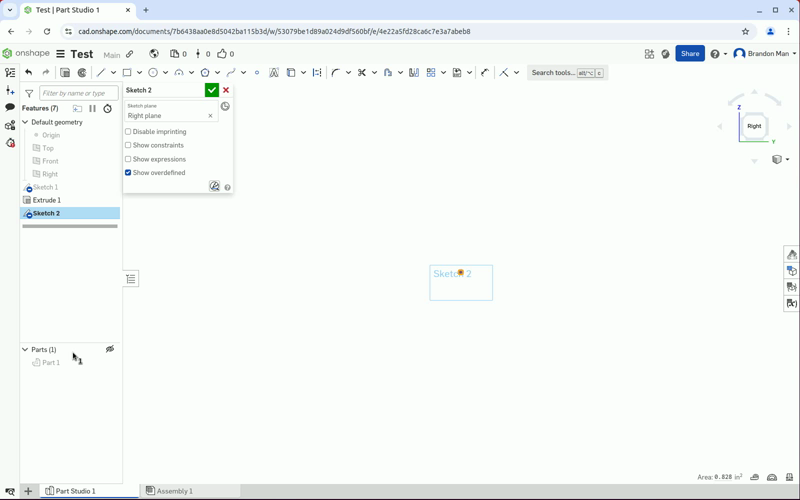
key(shift+y)
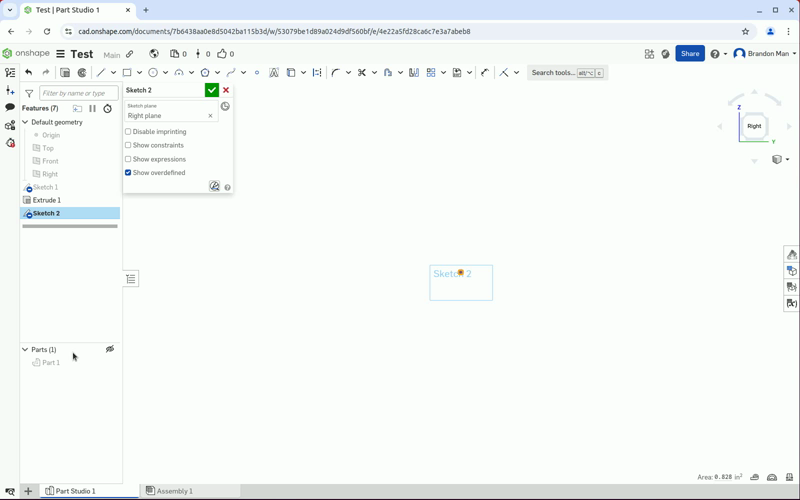
key(shift+e)
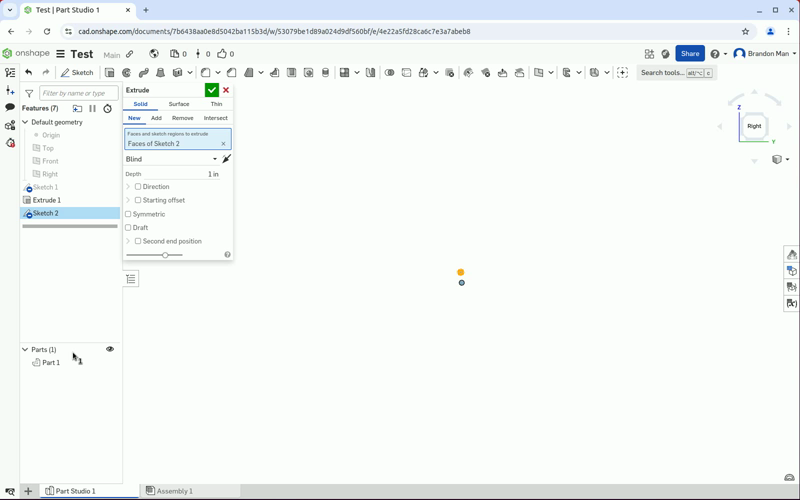
mouse_move(143, 106)
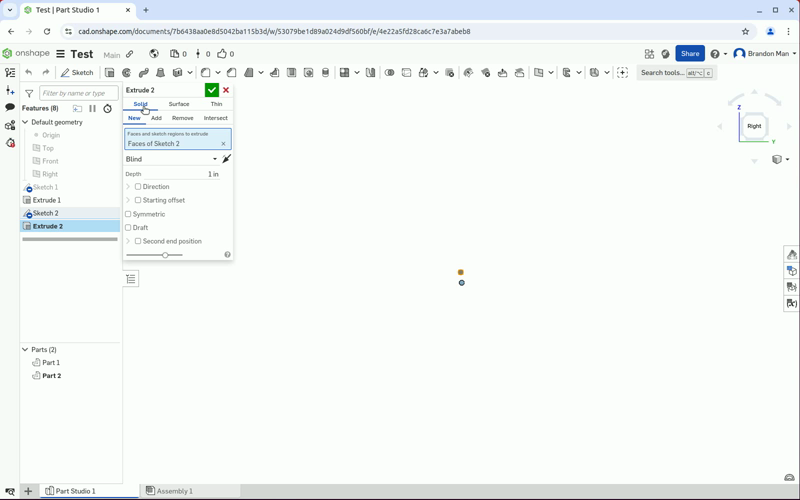
click(143, 106)
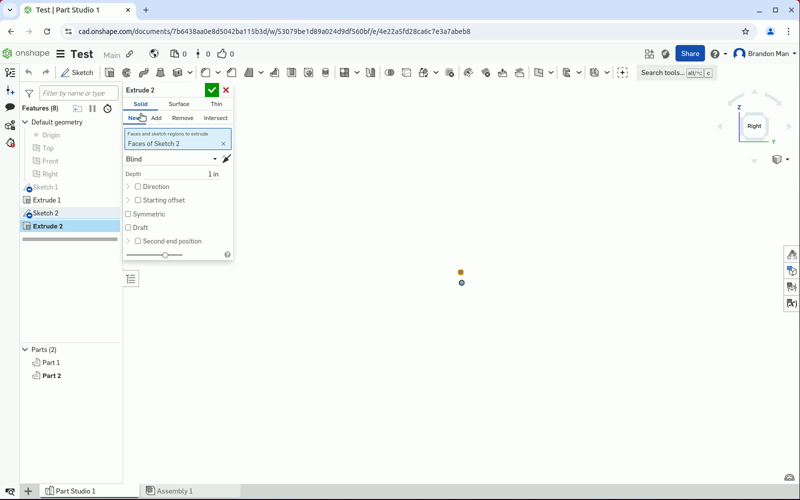
mouse_move(137, 120)
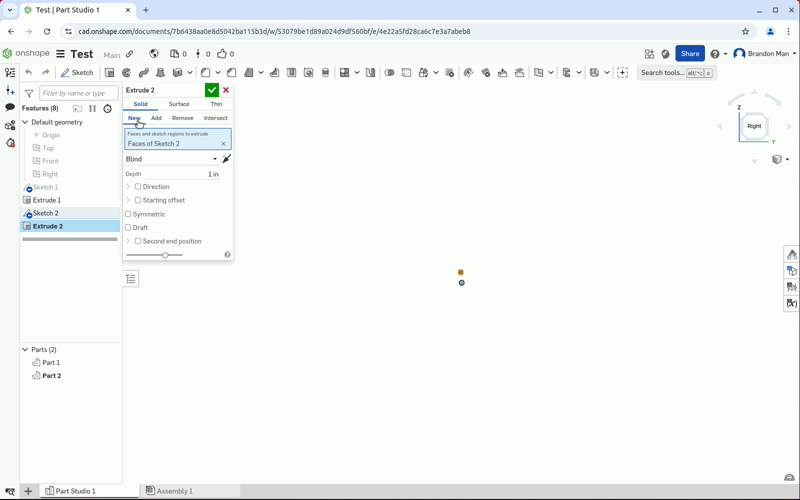
click(137, 120)
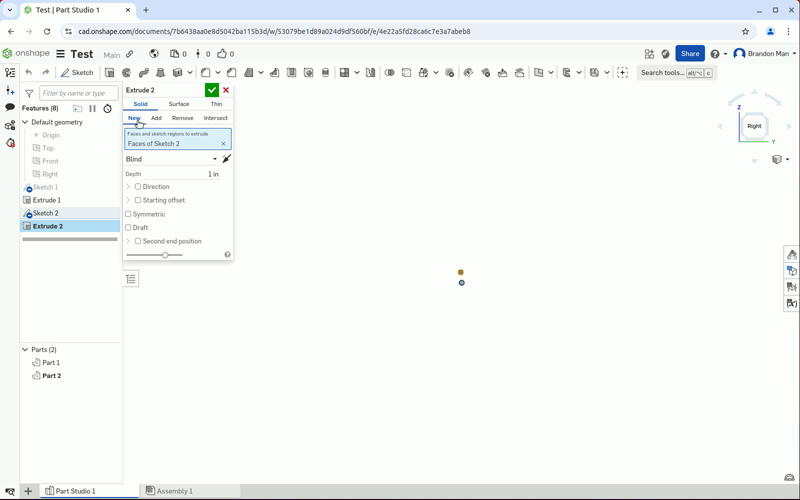
key(tab, 4)
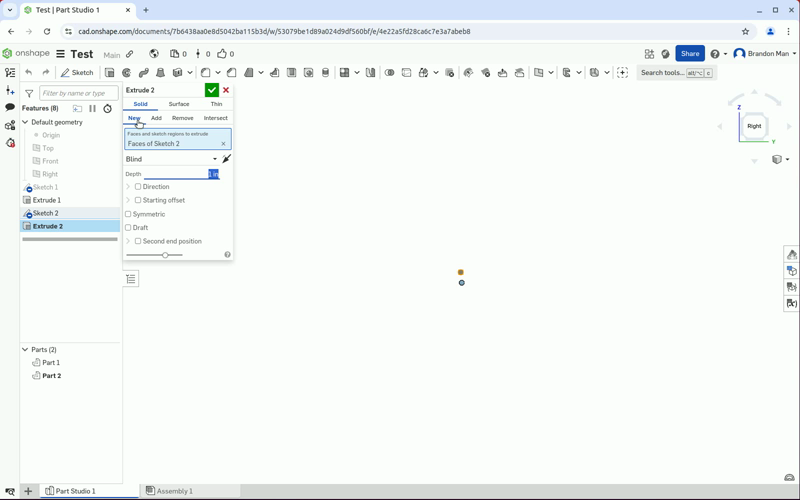
text(23.108)
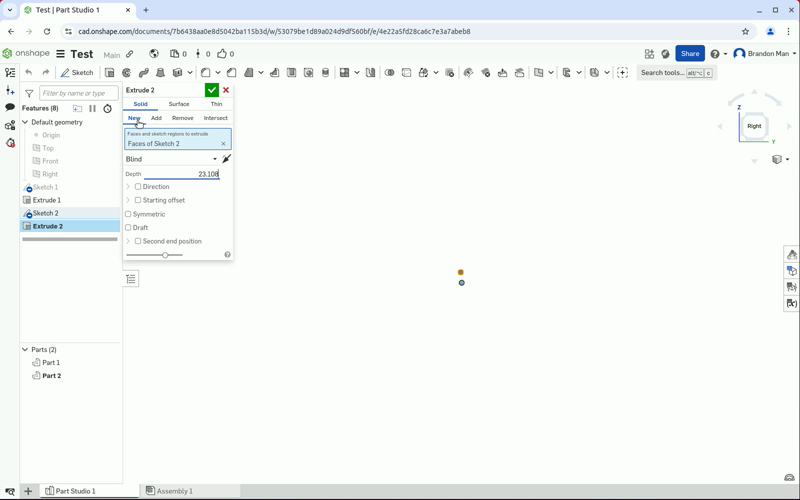
key(enter)
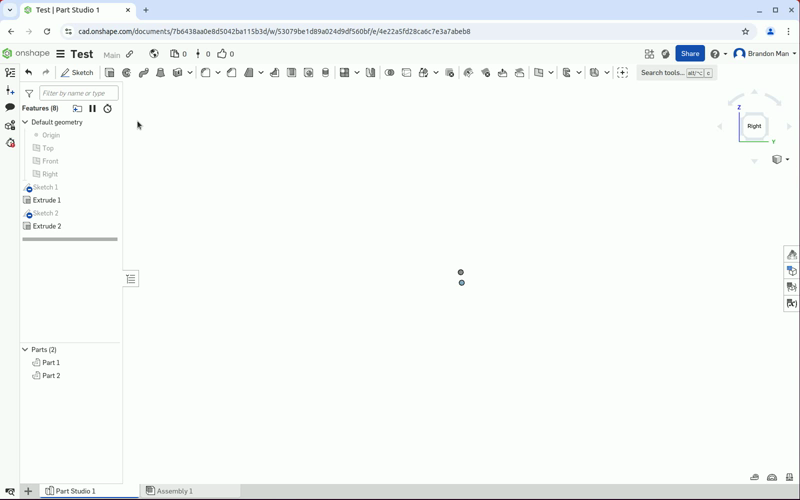
key(shift+h)
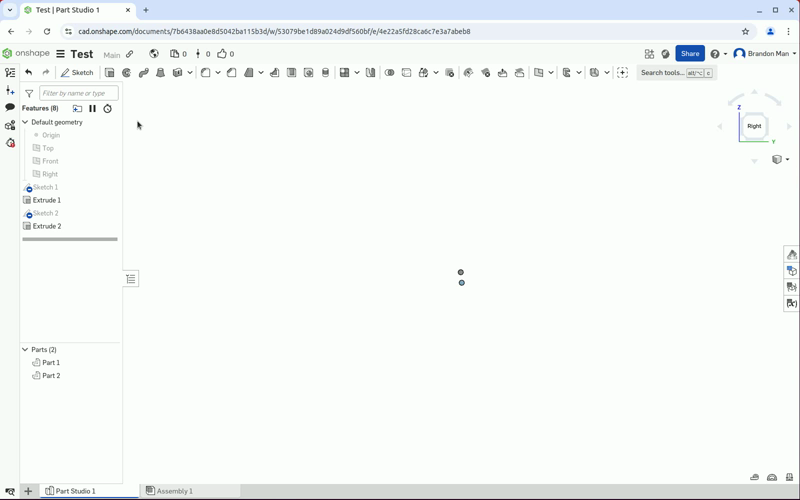
key(shift+h)
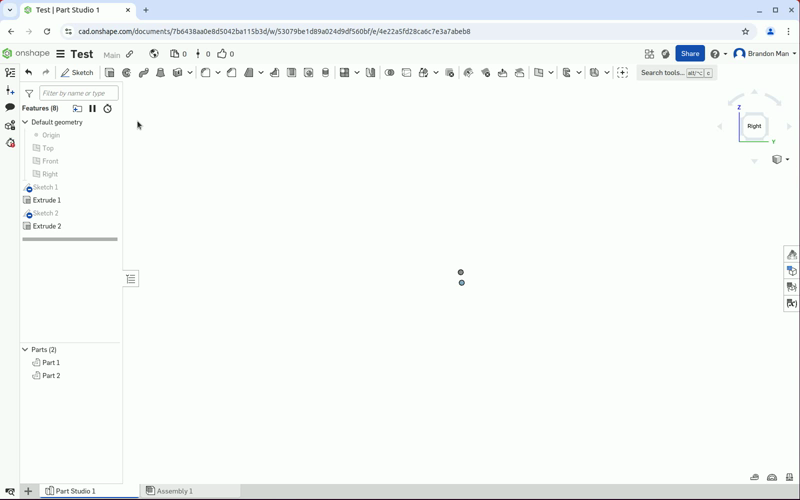
mouse_move(73, 189)
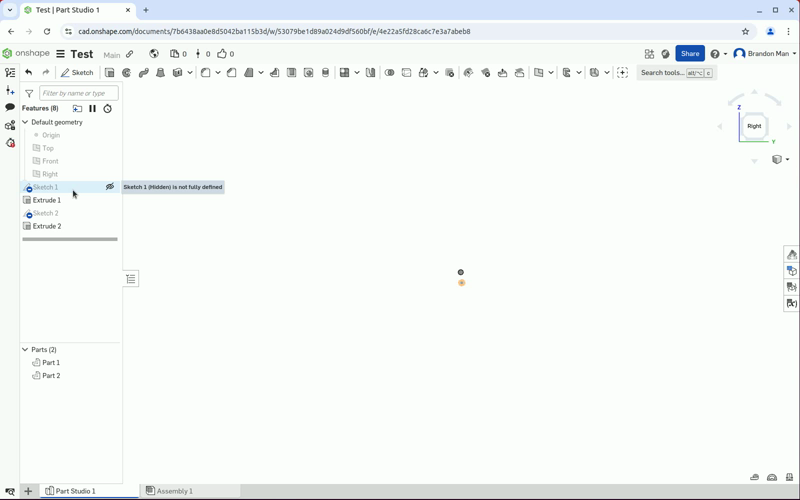
click(73, 189)
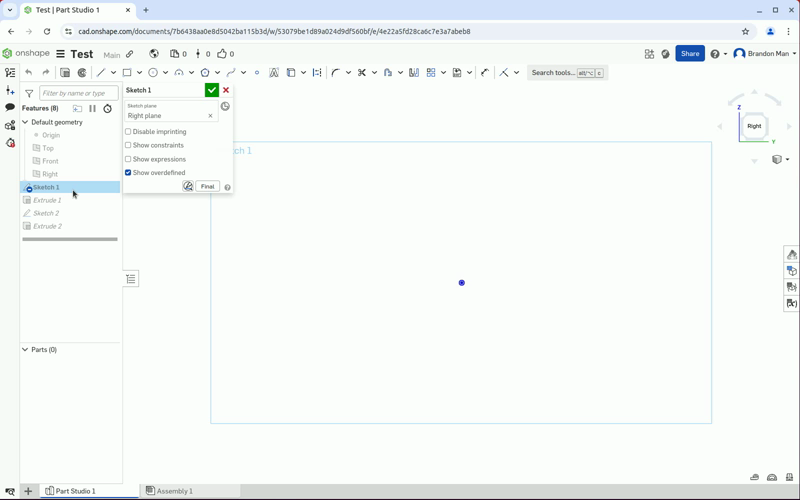
mouse_move(229, 92)
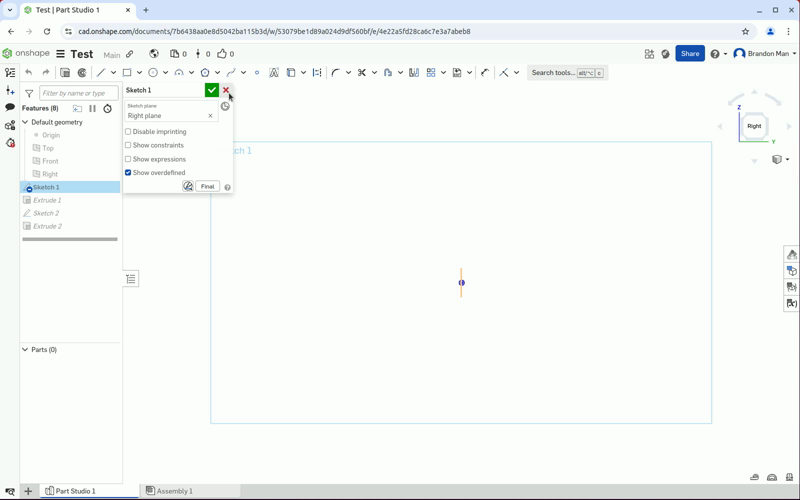
click(229, 92)
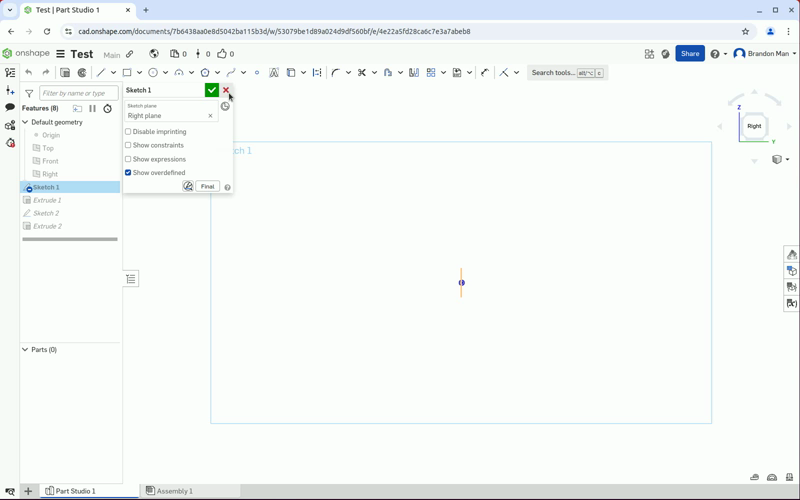
key(shift+s)
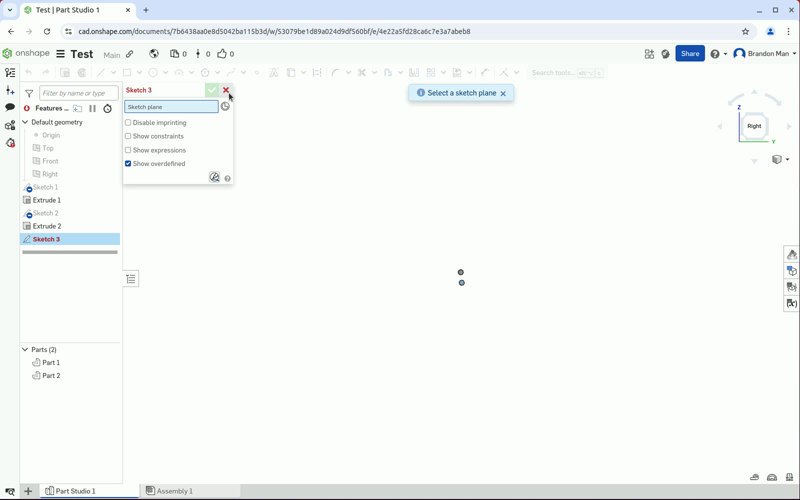
mouse_move(73, 176)
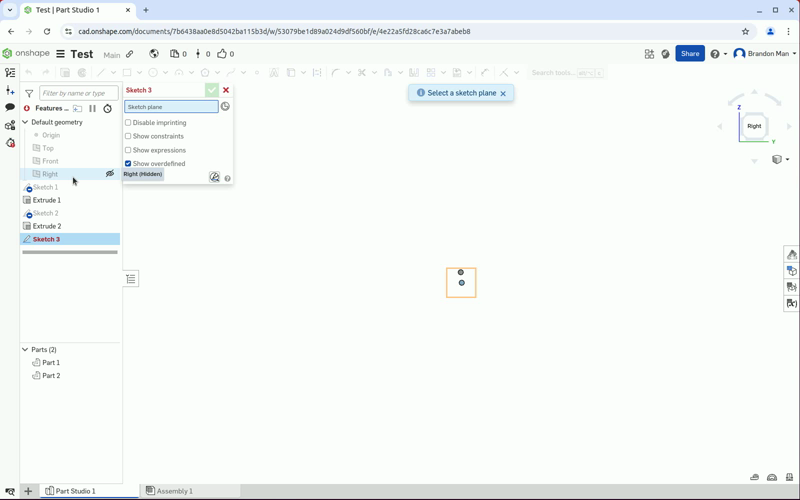
click(73, 176)
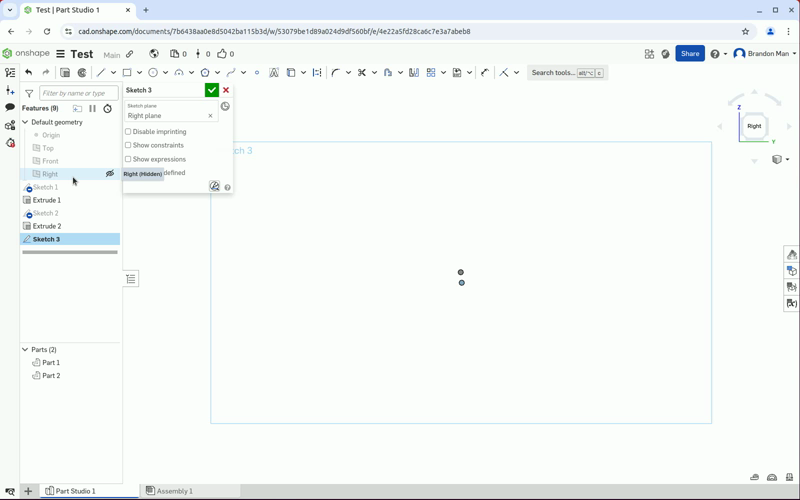
mouse_move(73, 352)
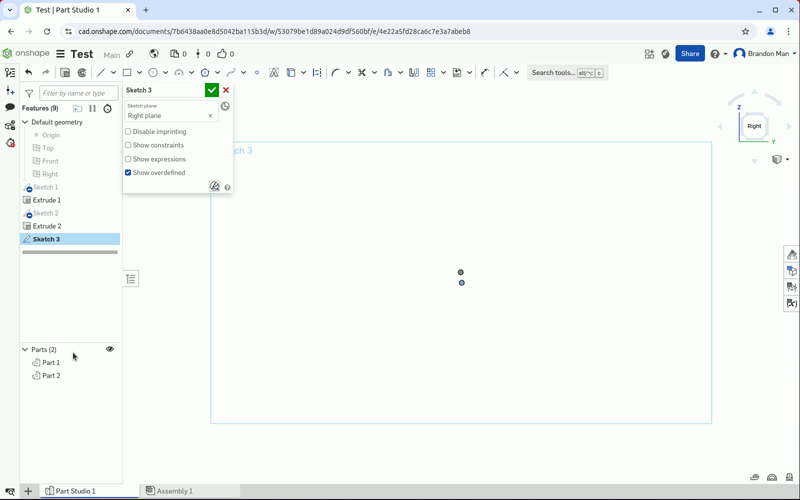
key(y)
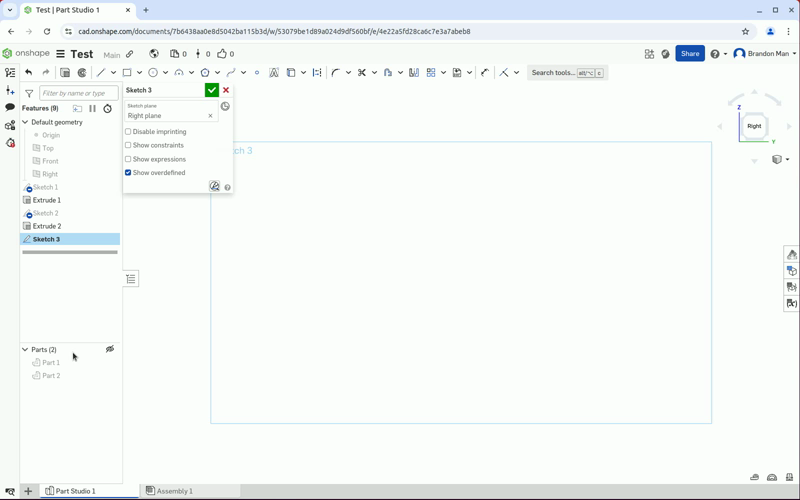
key(c)
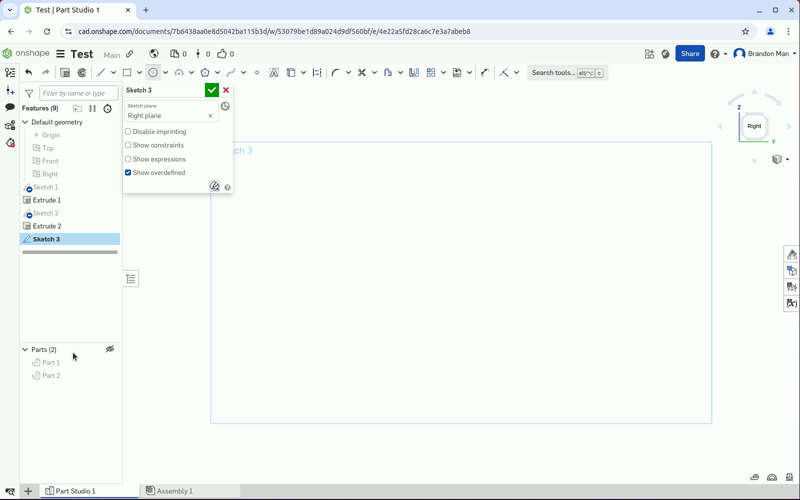
key_down(shift)
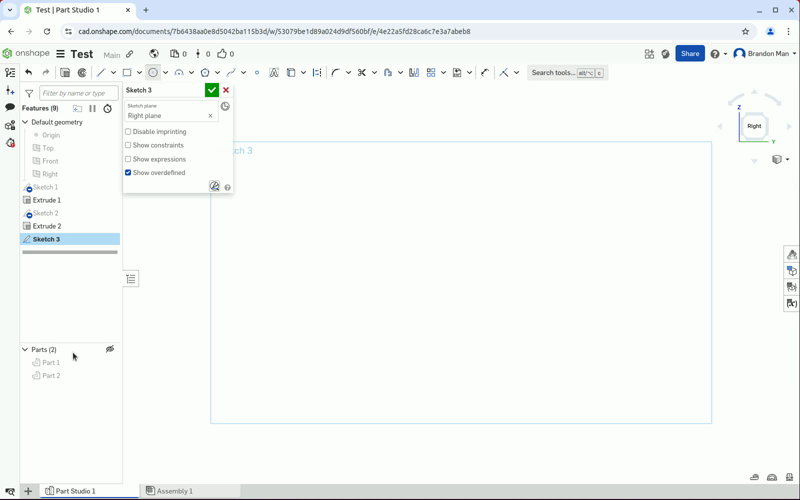
mouse_move(460, 291)
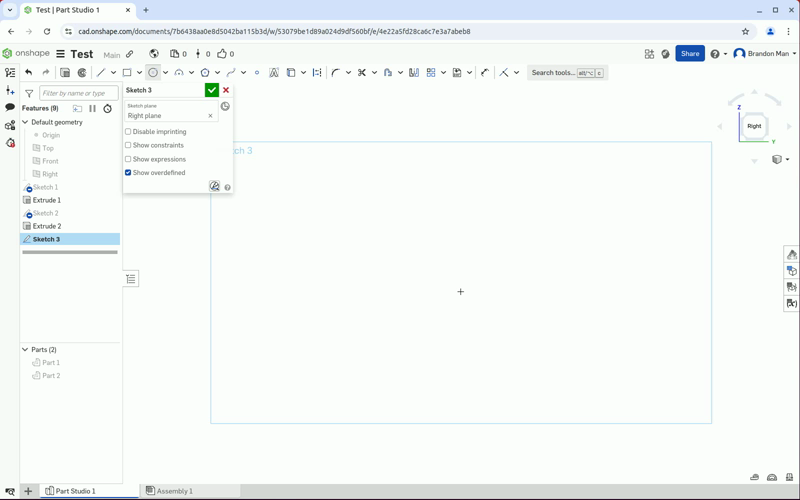
click(460, 291)
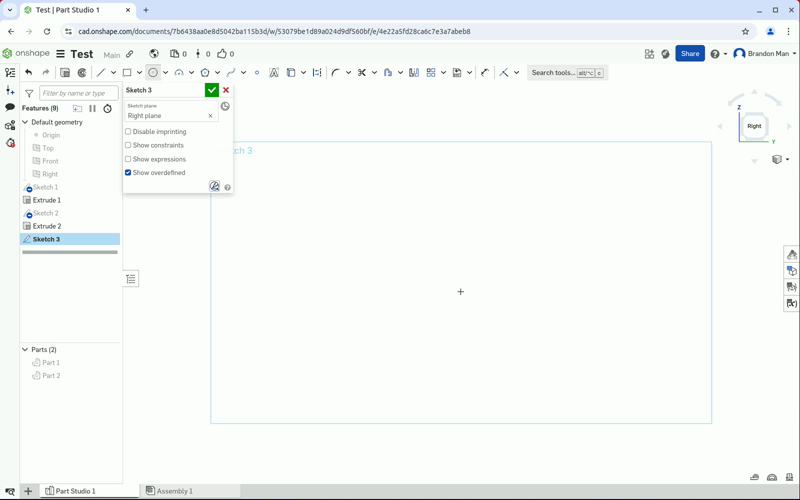
key_up(shift)
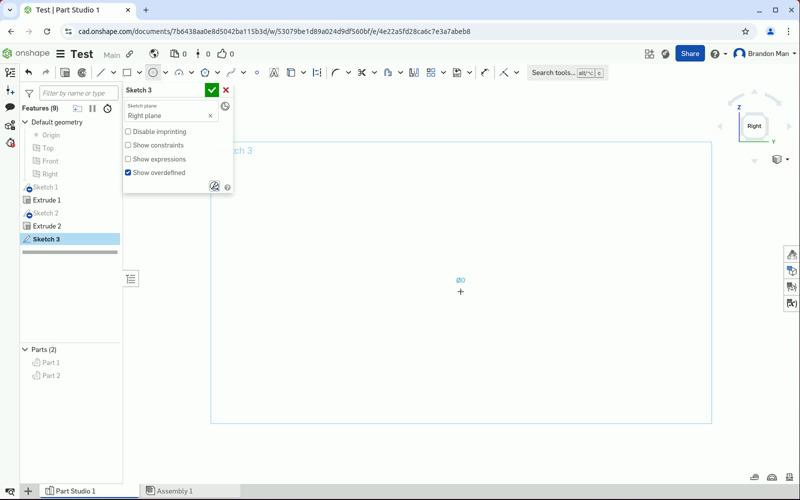
mouse_move(461, 291)
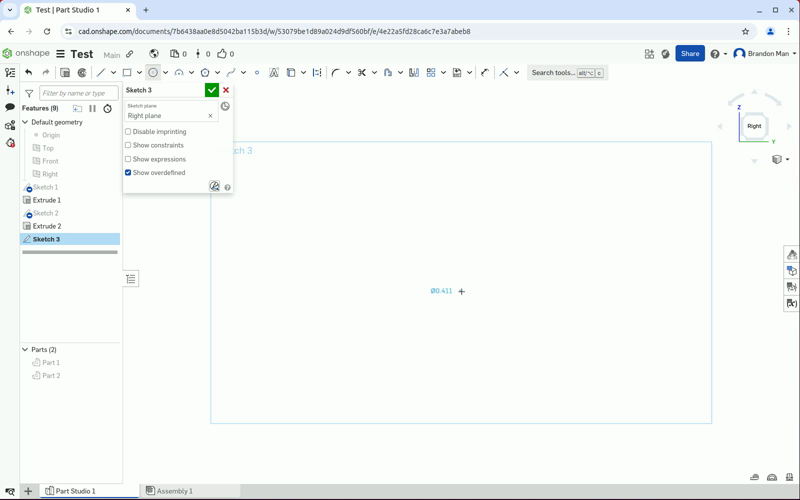
scroll(6)
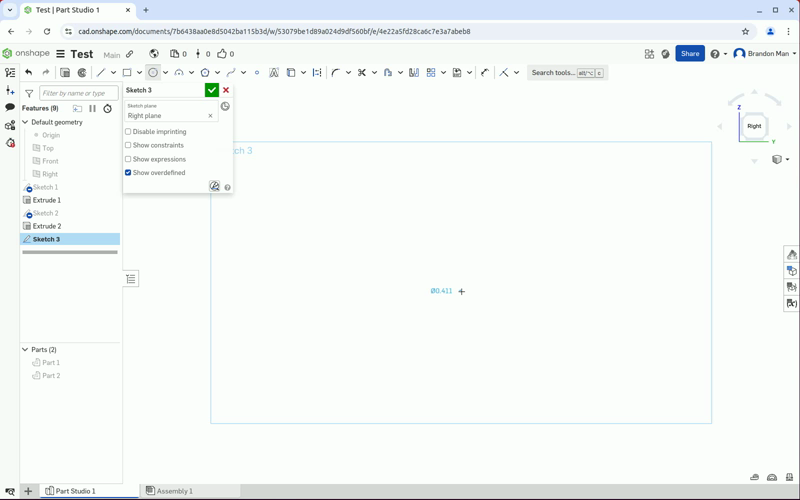
scroll(6)
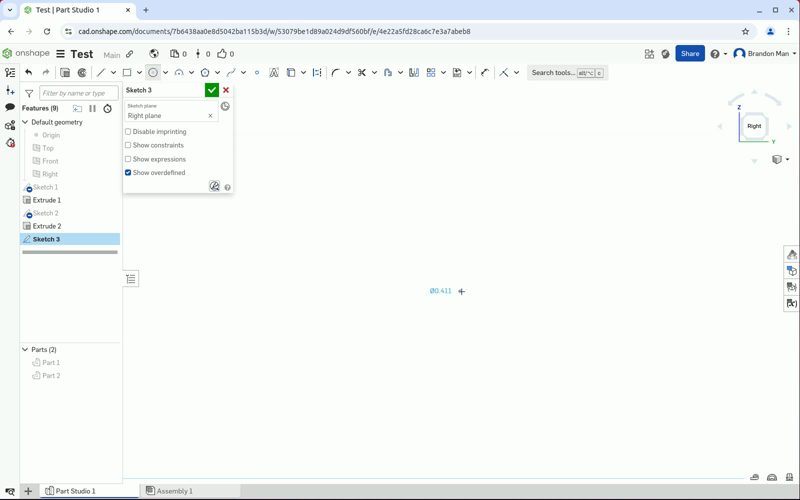
scroll(6)
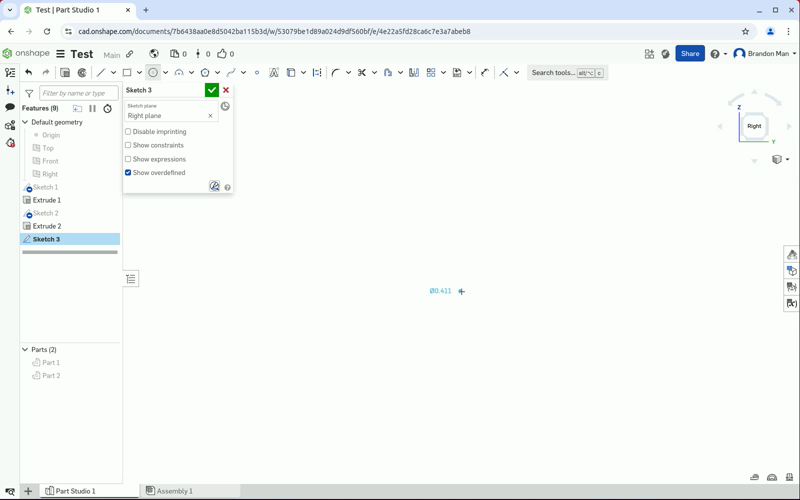
scroll(6)
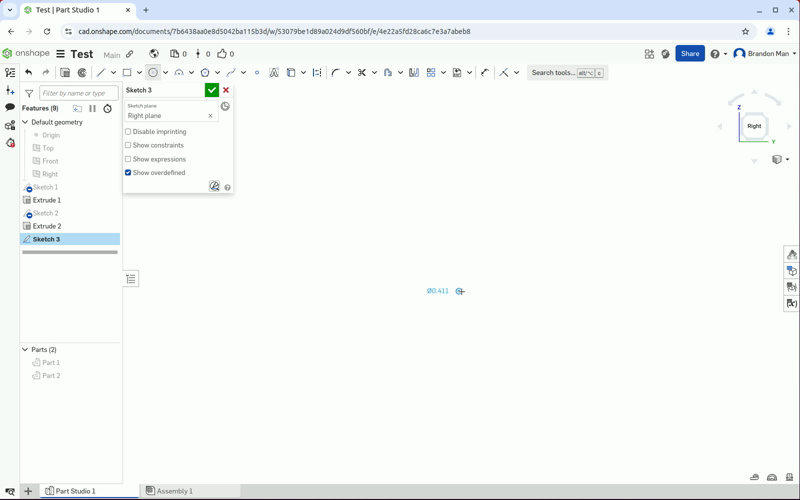
scroll(6)
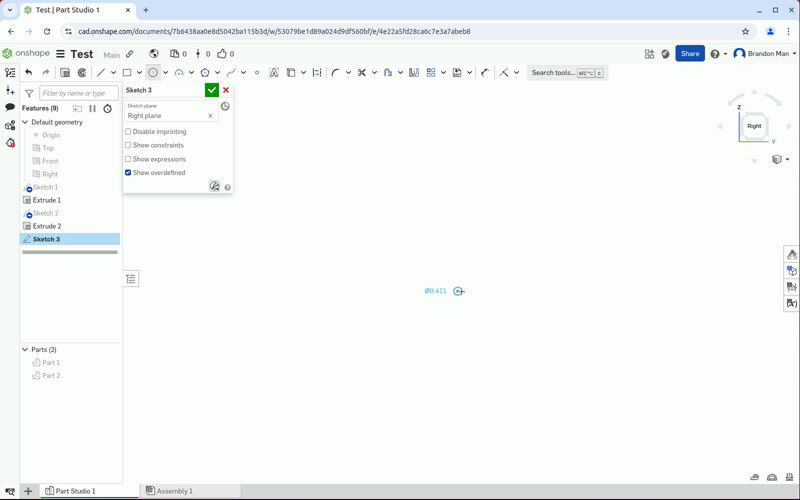
scroll(6)
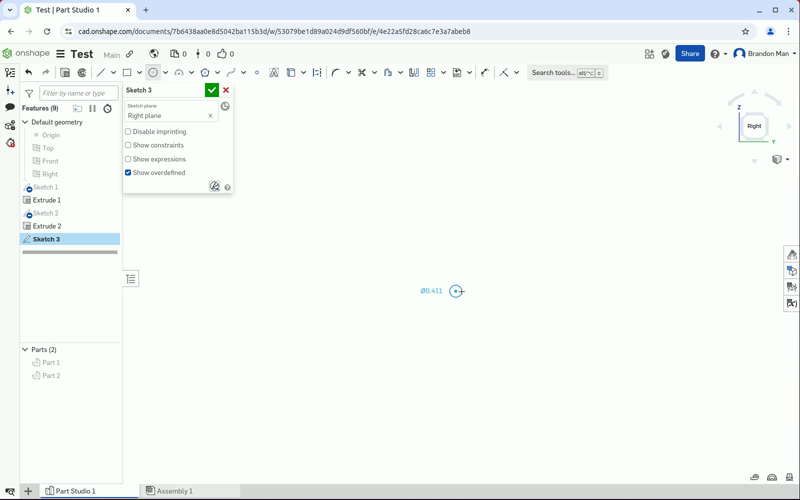
scroll(6)
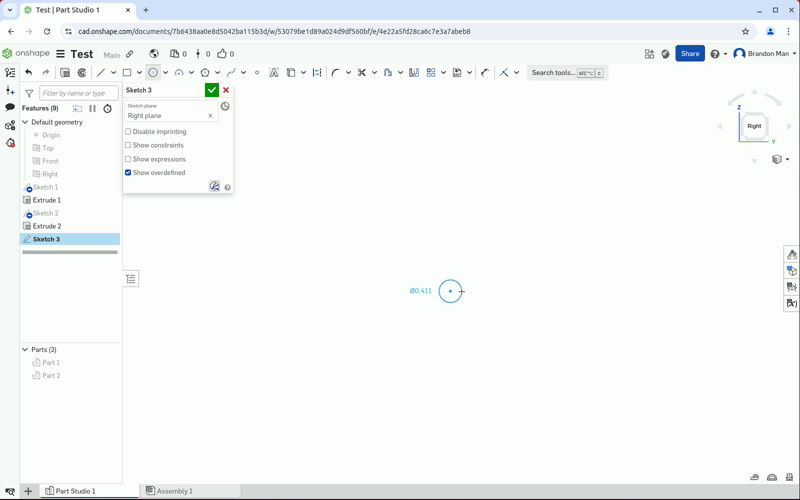
click(461, 291)
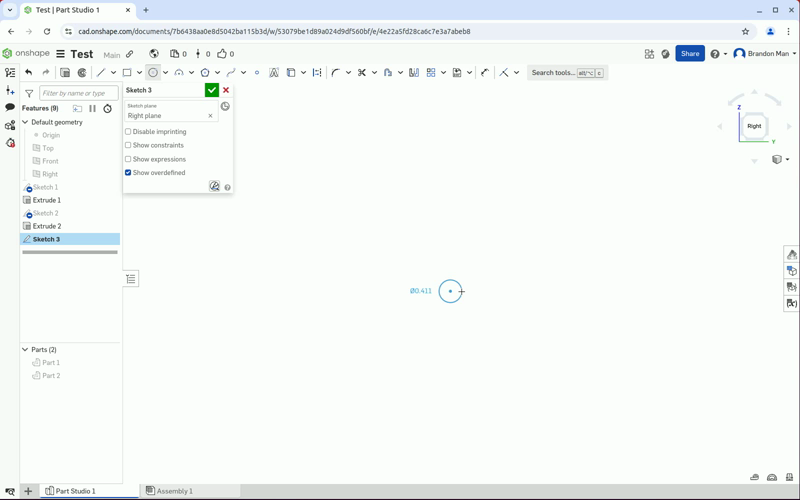
scroll(-6)
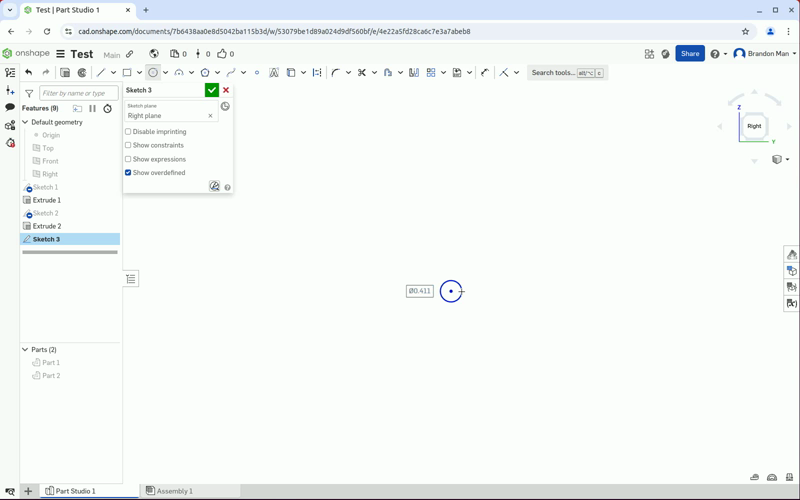
scroll(-6)
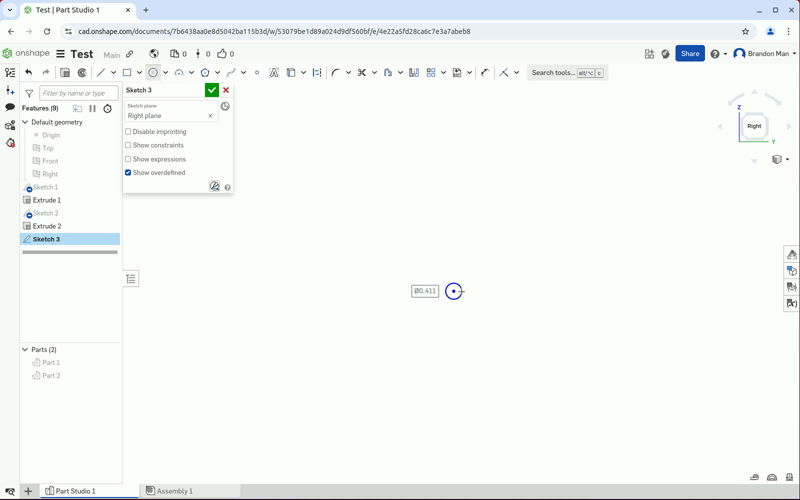
scroll(-6)
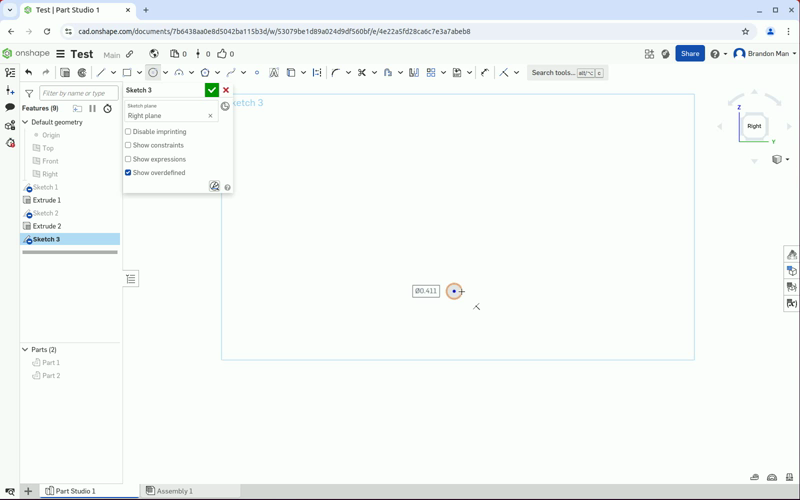
scroll(-6)
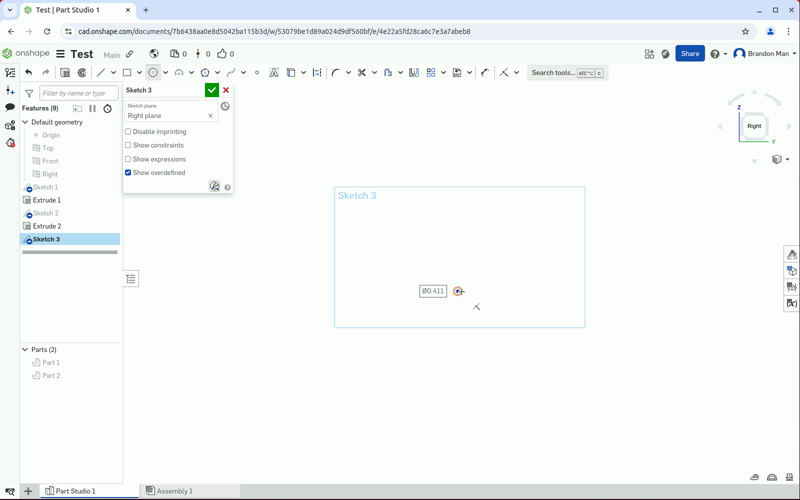
scroll(-6)
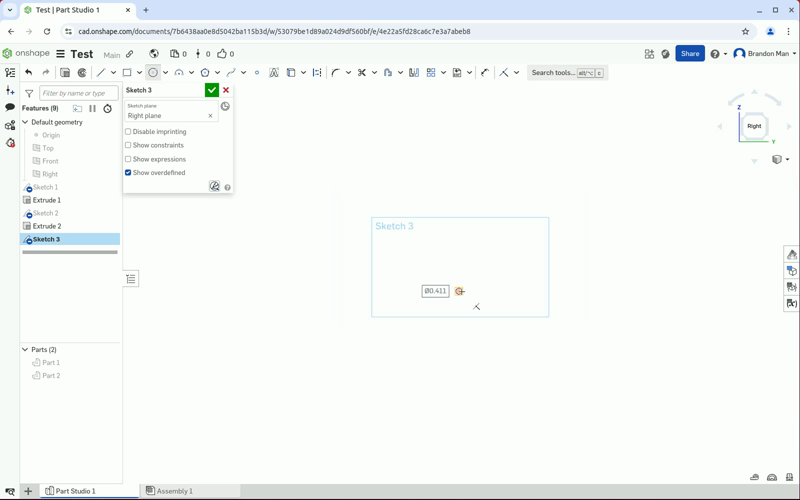
scroll(-6)
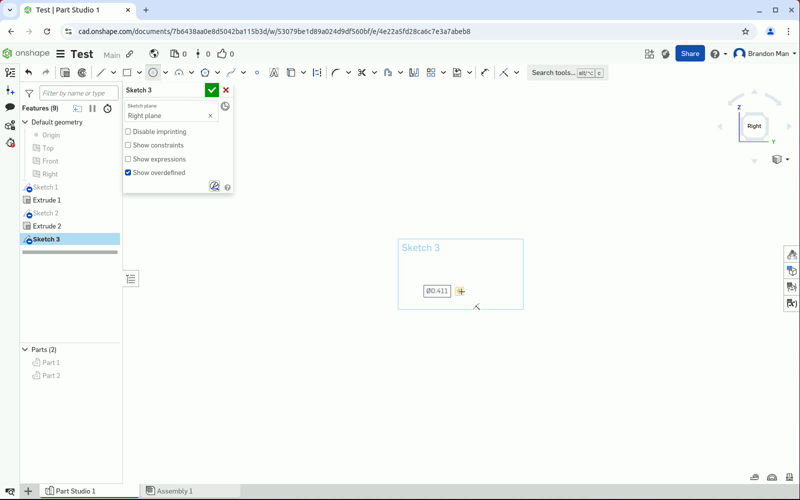
scroll(-6)
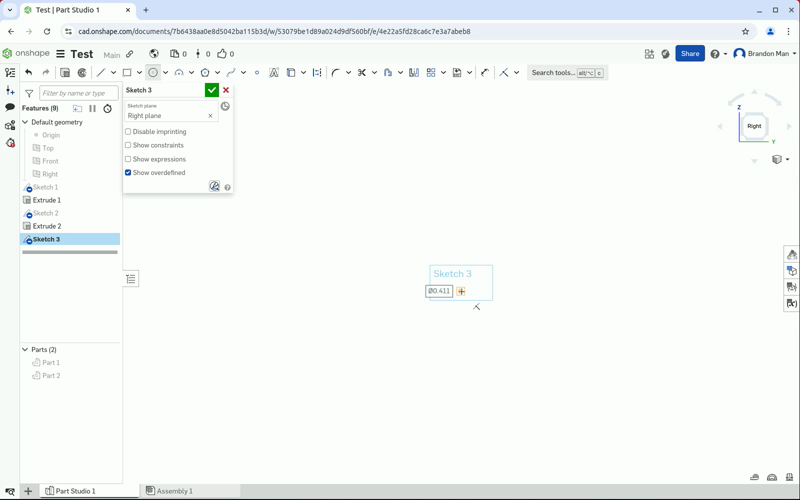
key(esc)
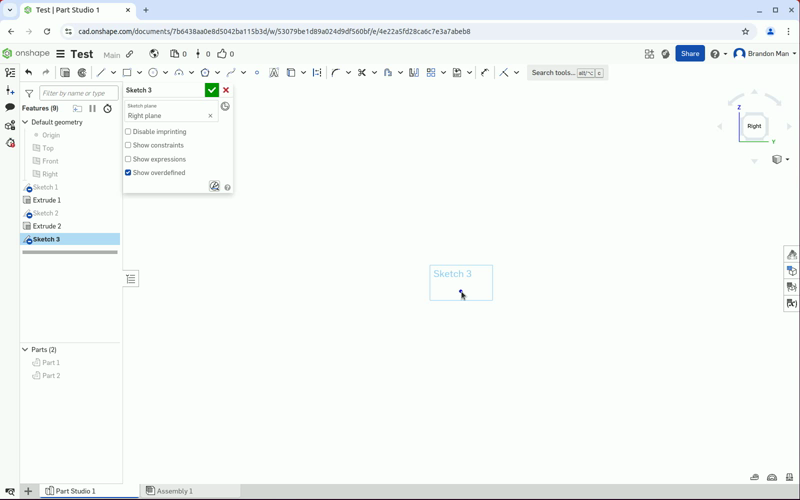
mouse_move(460, 291)
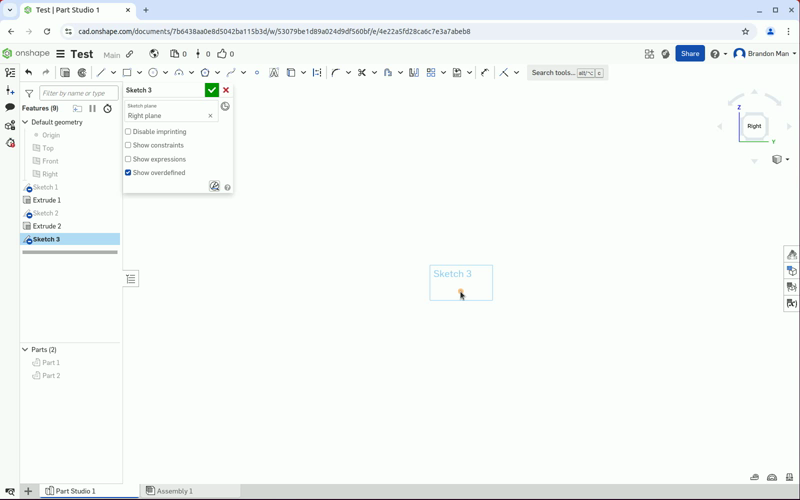
scroll(6)
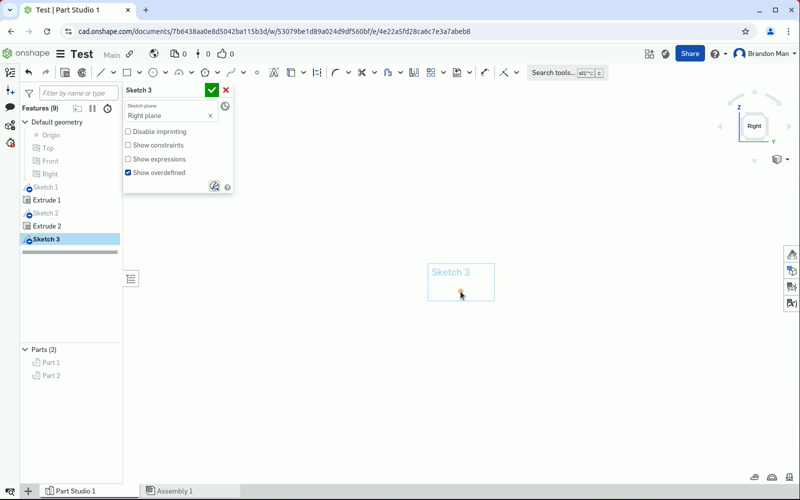
scroll(6)
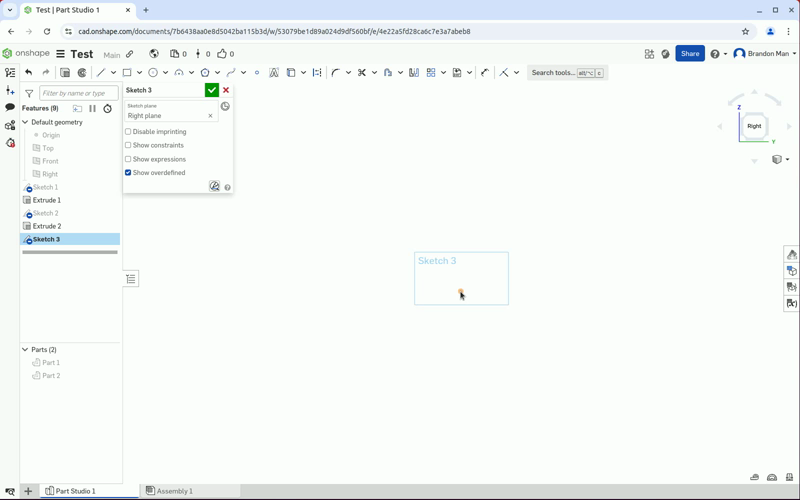
scroll(6)
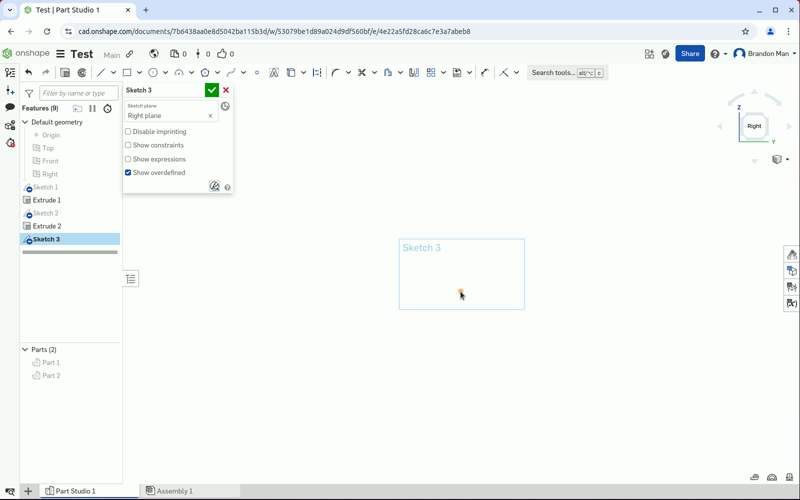
scroll(6)
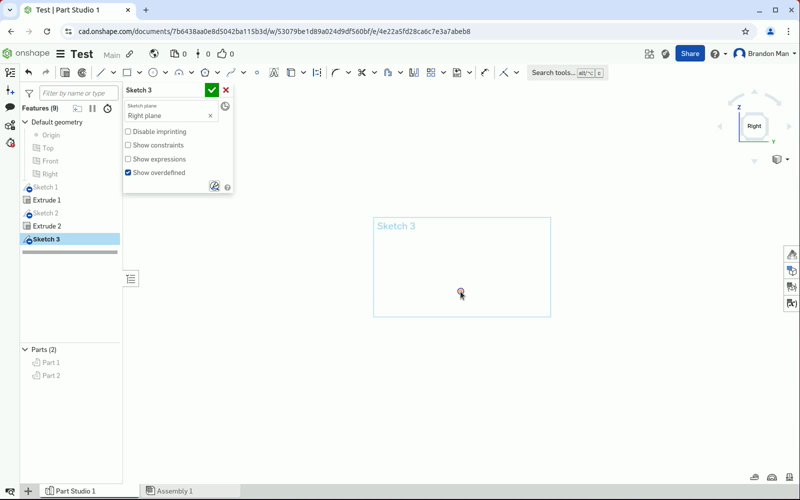
scroll(6)
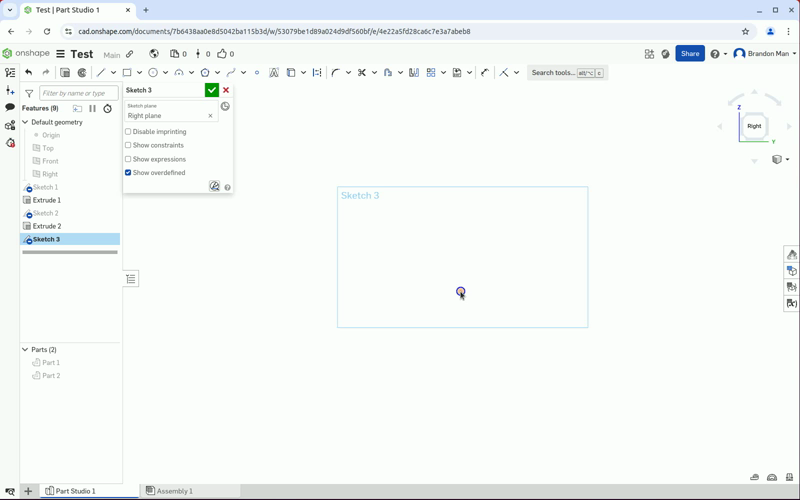
scroll(6)
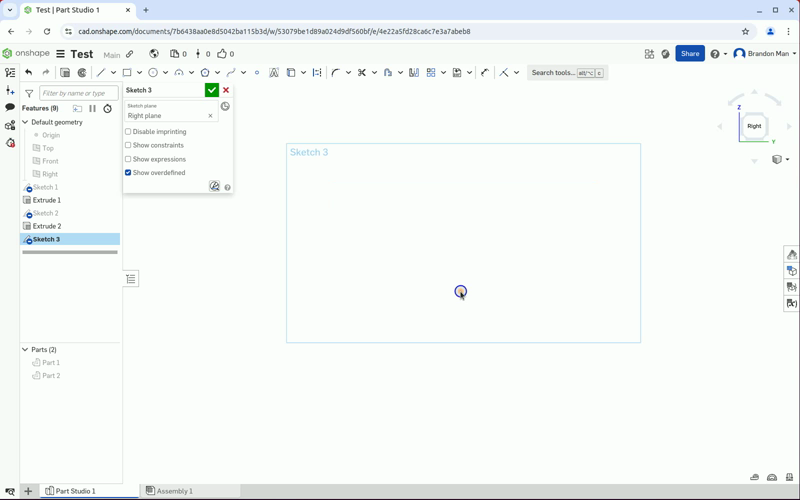
scroll(6)
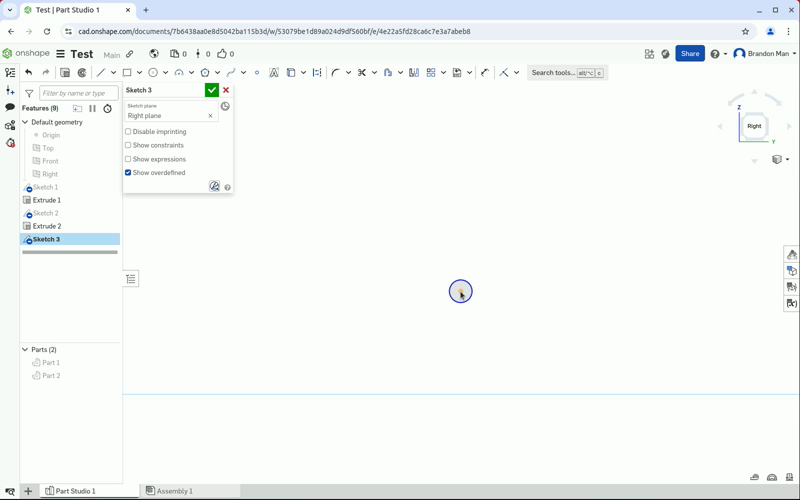
click(460, 291)
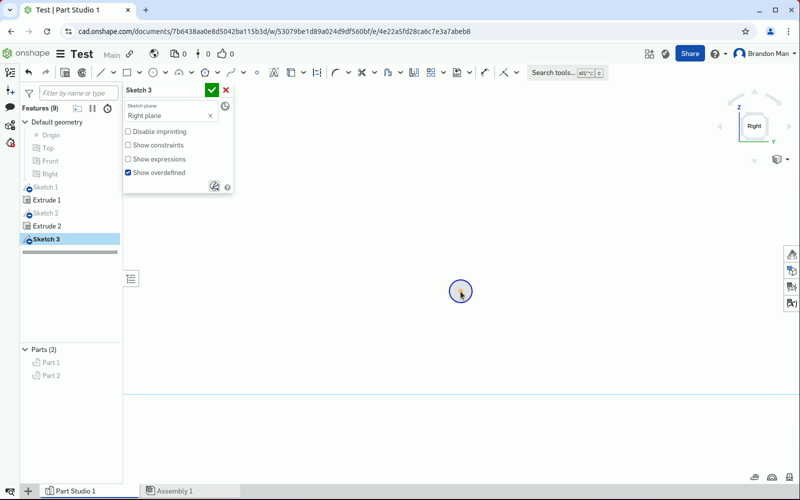
scroll(-6)
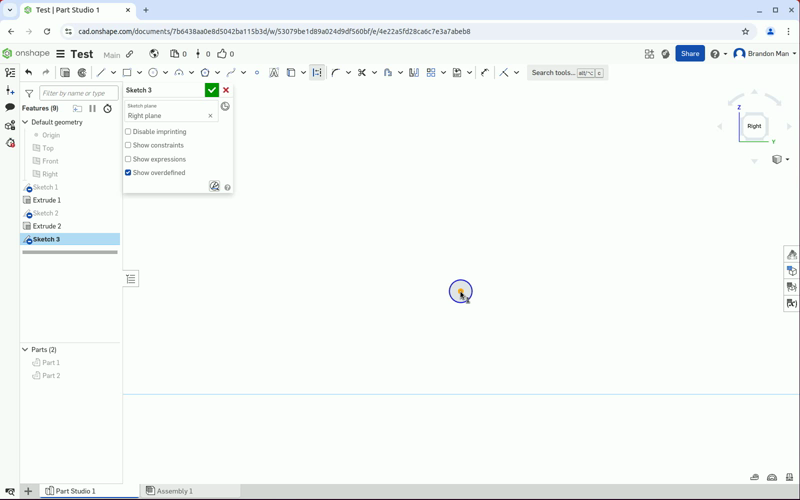
scroll(-6)
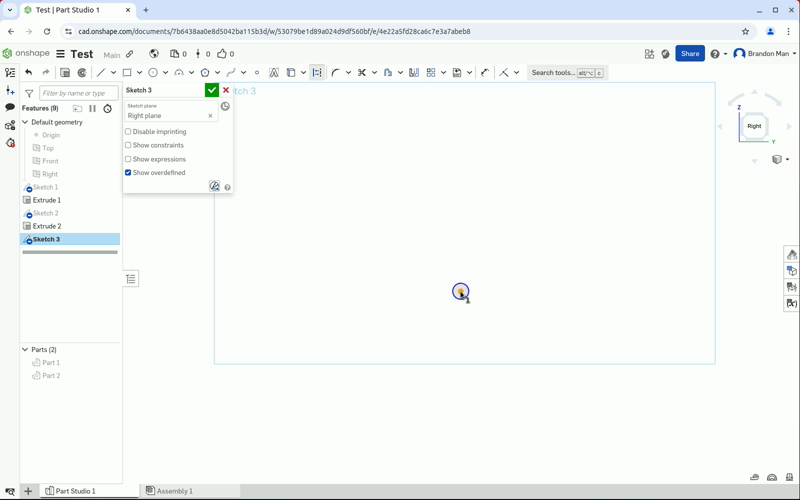
scroll(-6)
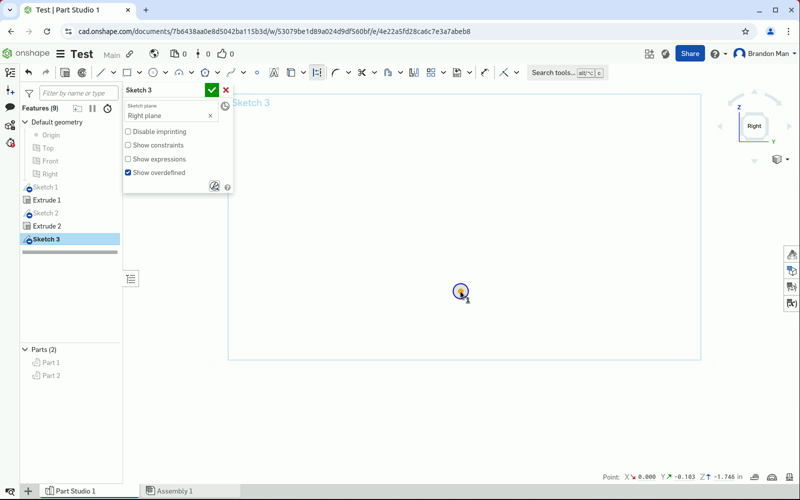
scroll(-6)
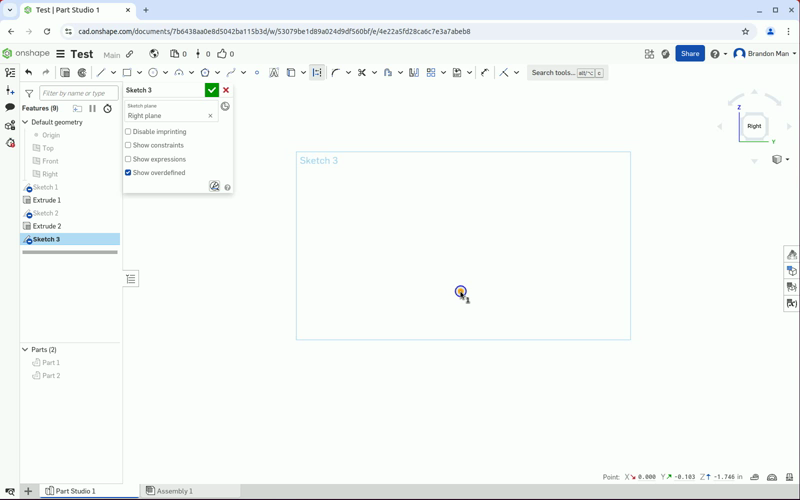
scroll(-6)
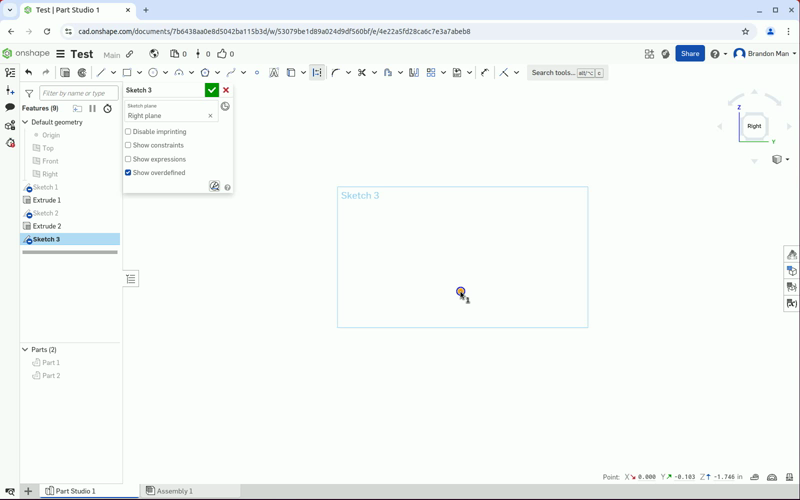
scroll(-6)
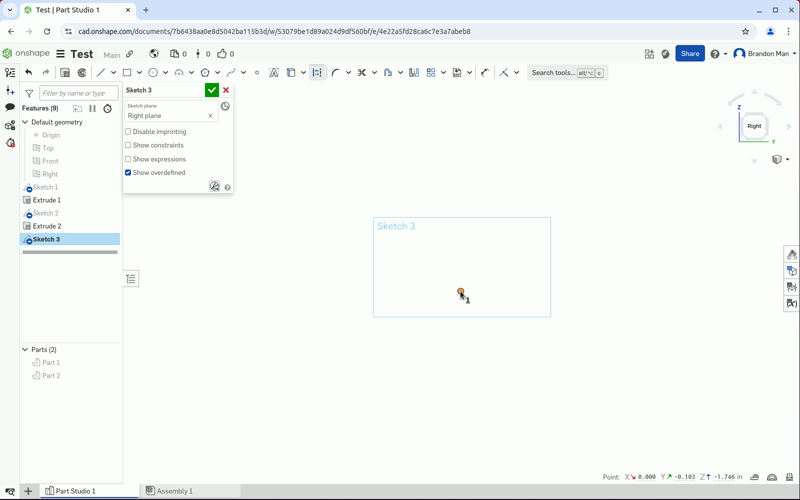
scroll(-6)
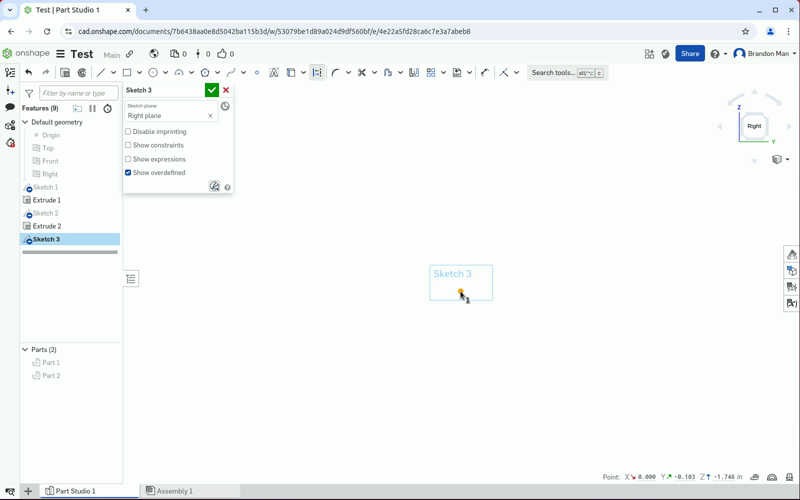
mouse_move(73, 352)
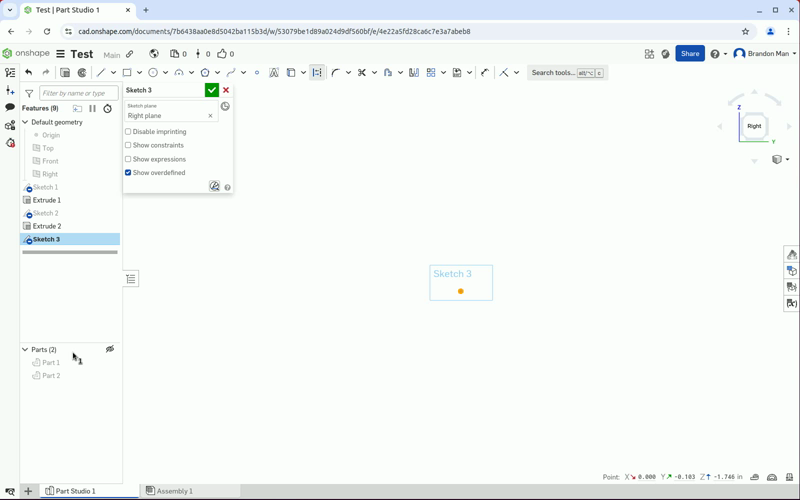
key(shift+y)
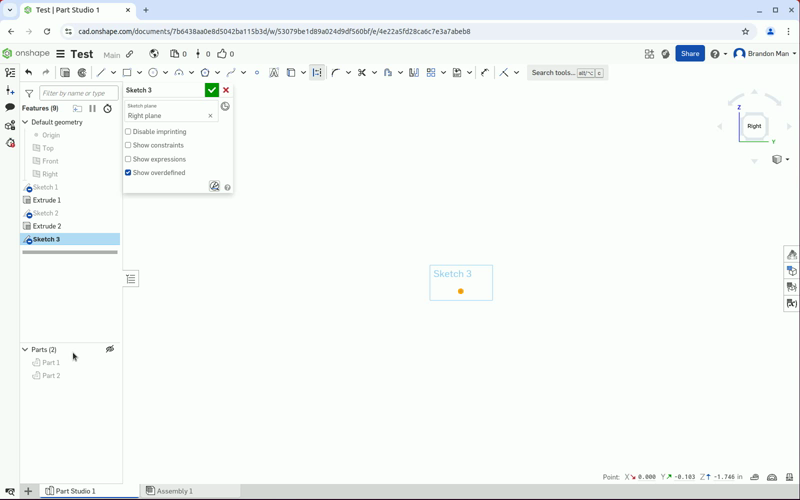
key(shift+e)
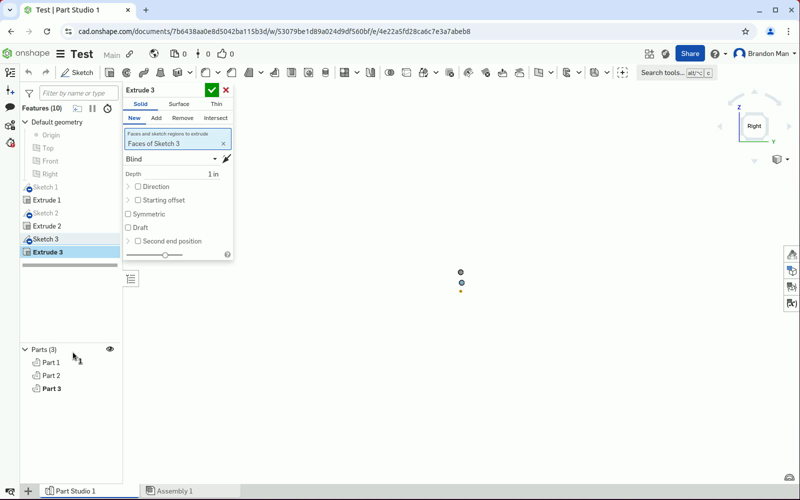
mouse_move(143, 106)
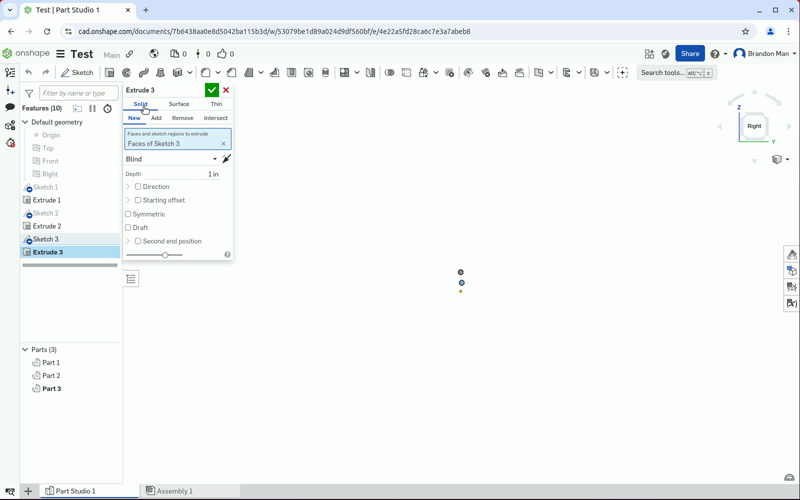
click(143, 106)
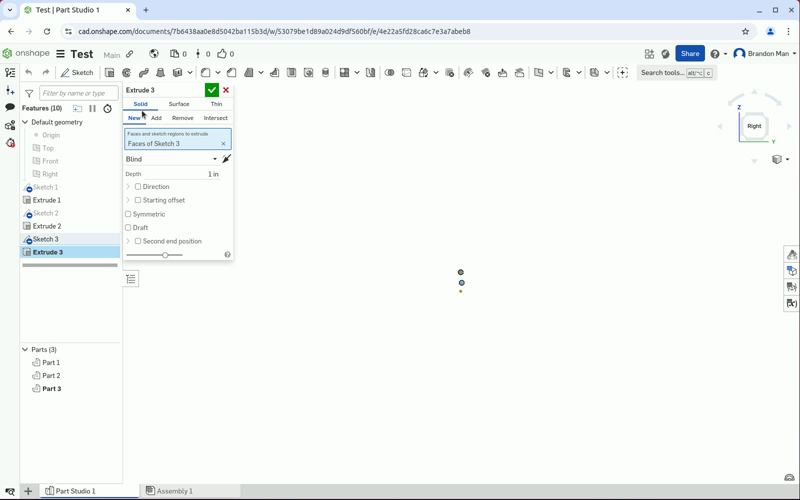
mouse_move(137, 120)
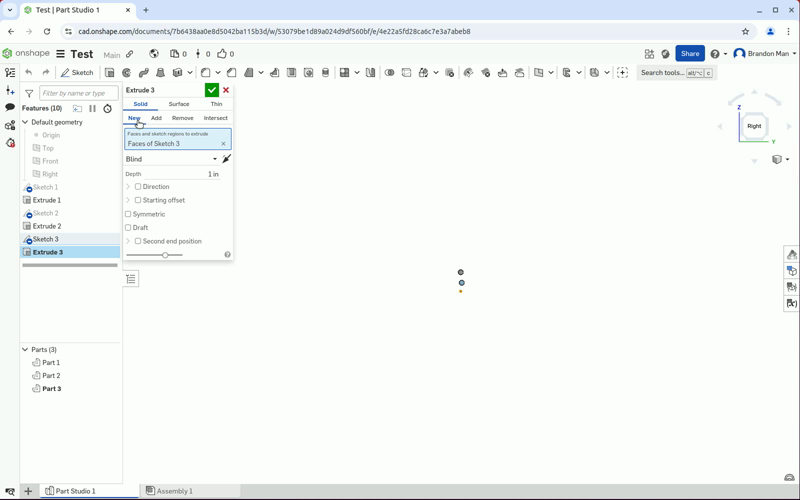
click(137, 120)
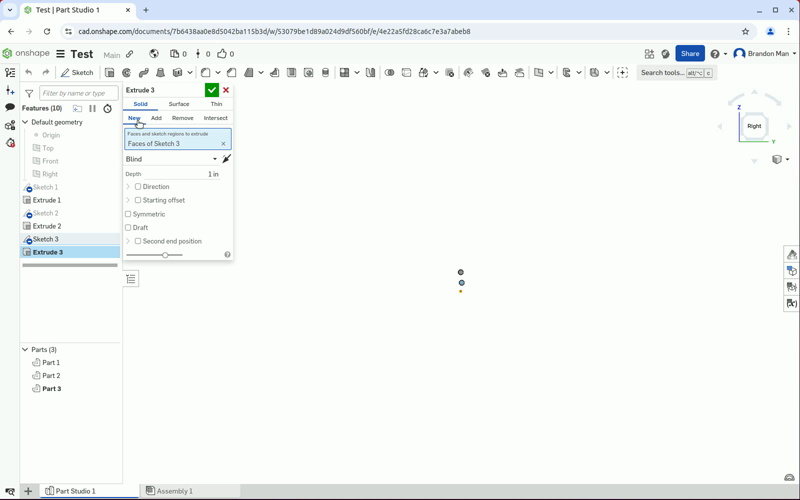
key(tab, 4)
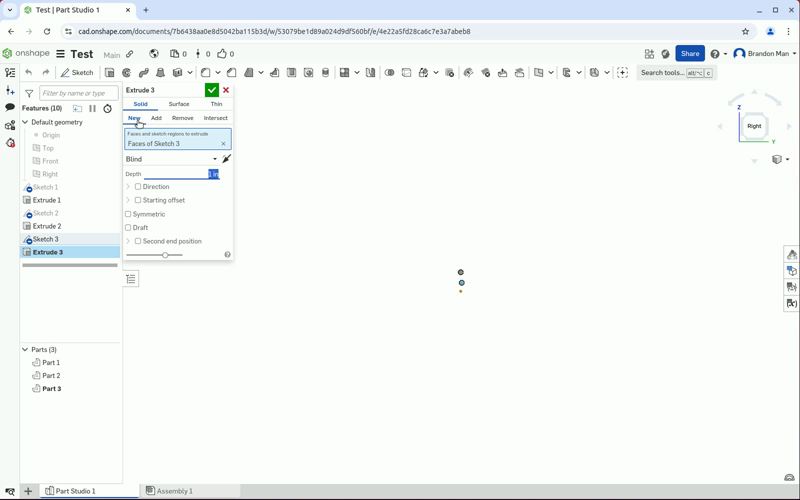
text(7.703)
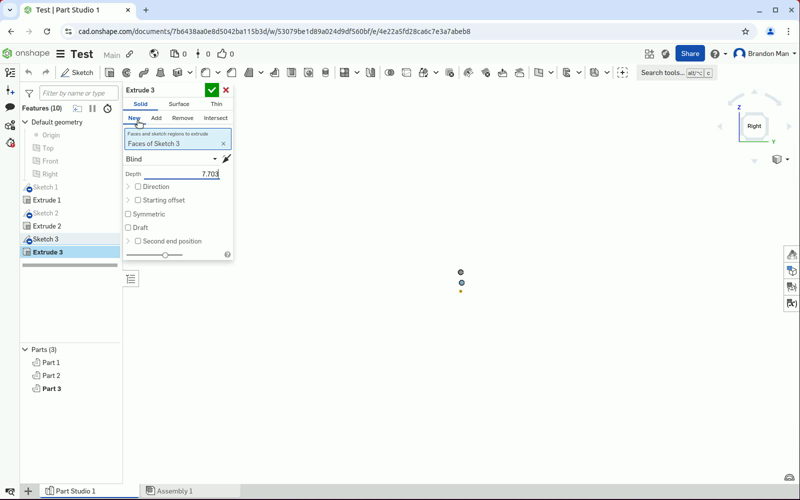
key(enter)
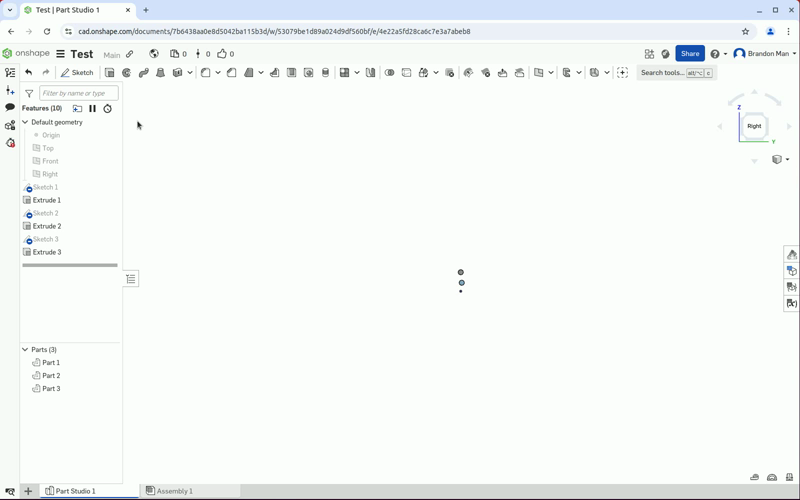
key(shift+h)
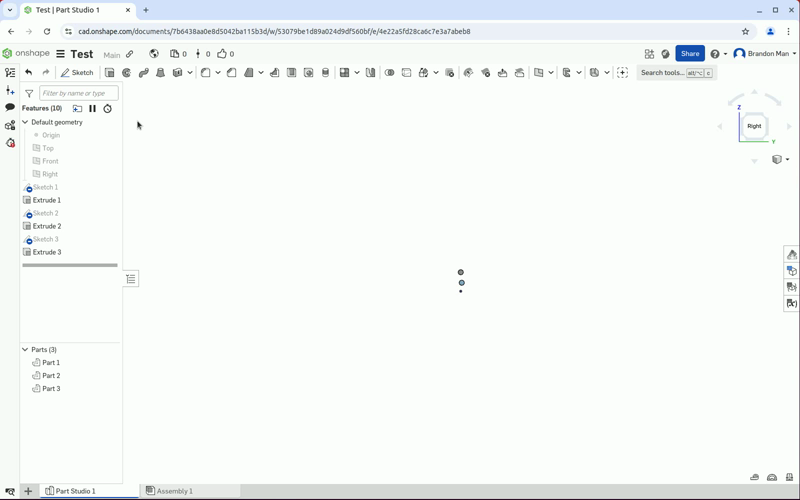
key(shift+h)
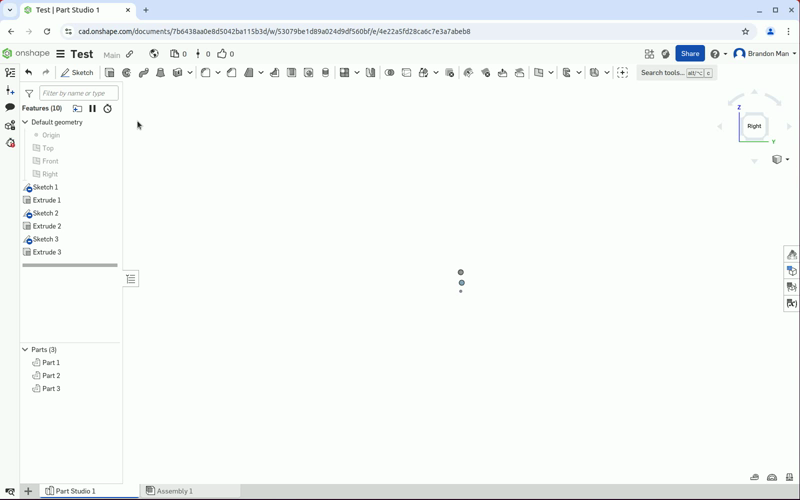
key(shift+7)
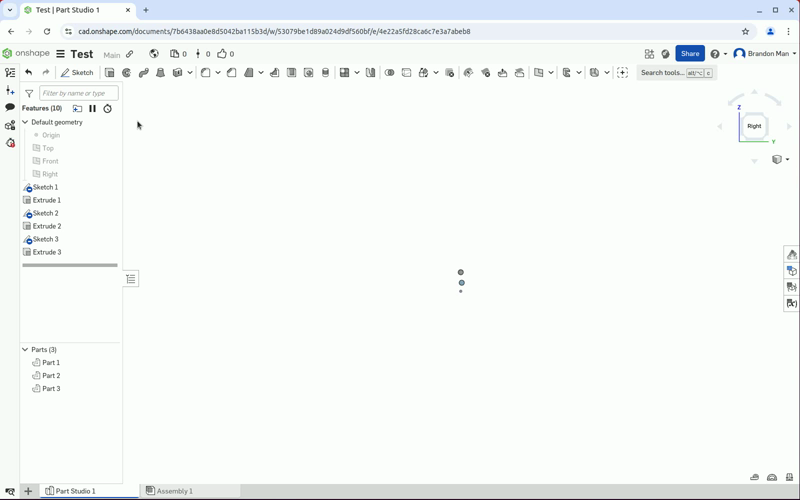
key(right, 2)
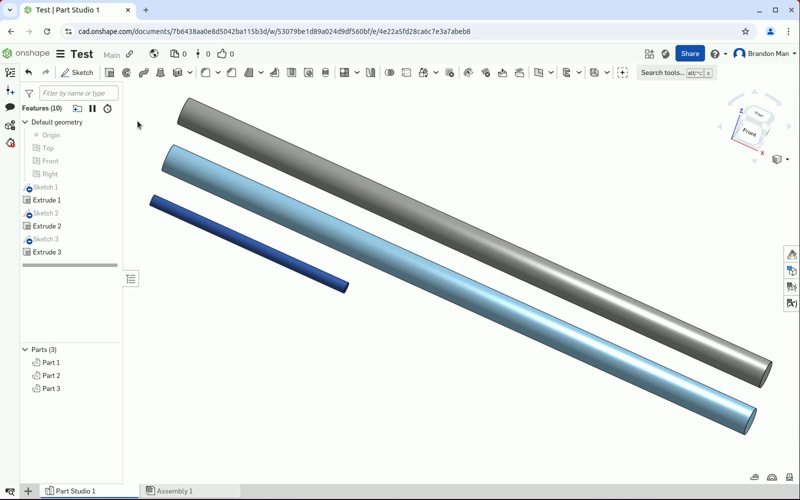
key(down, 2)
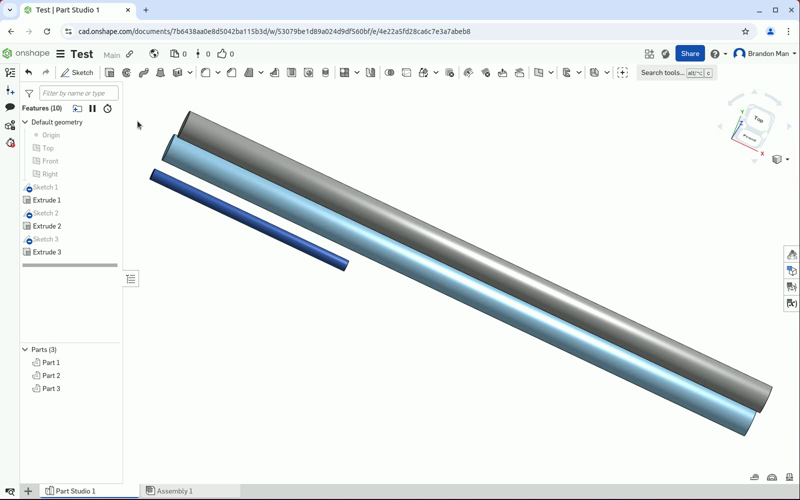
key(up, 2)
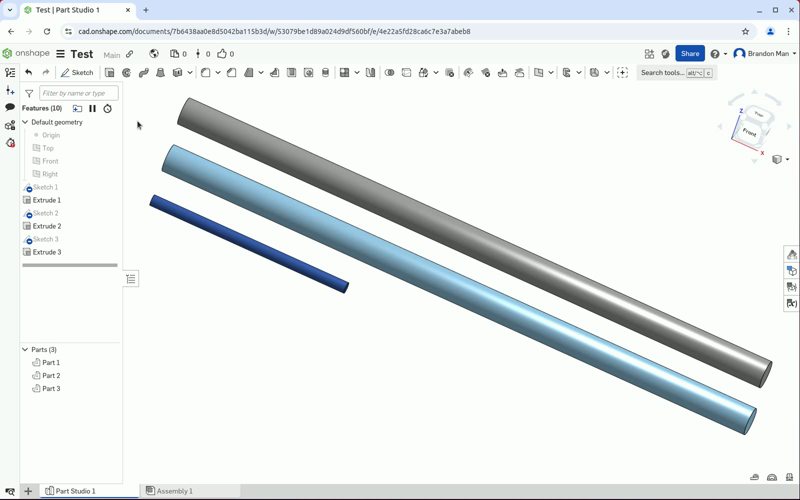
key(left, 2)
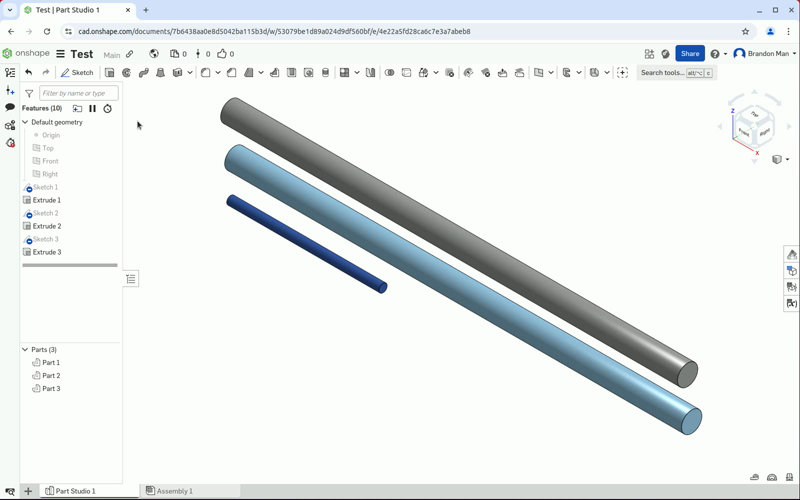
mouse_move(73, 189)
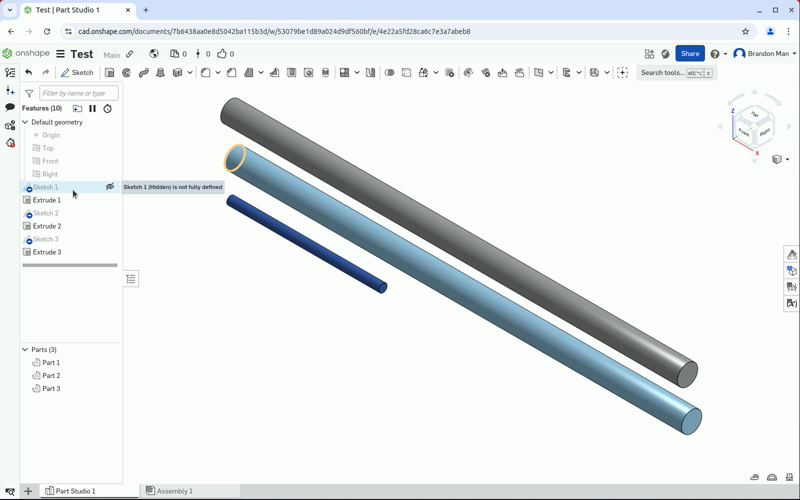
click(73, 189)